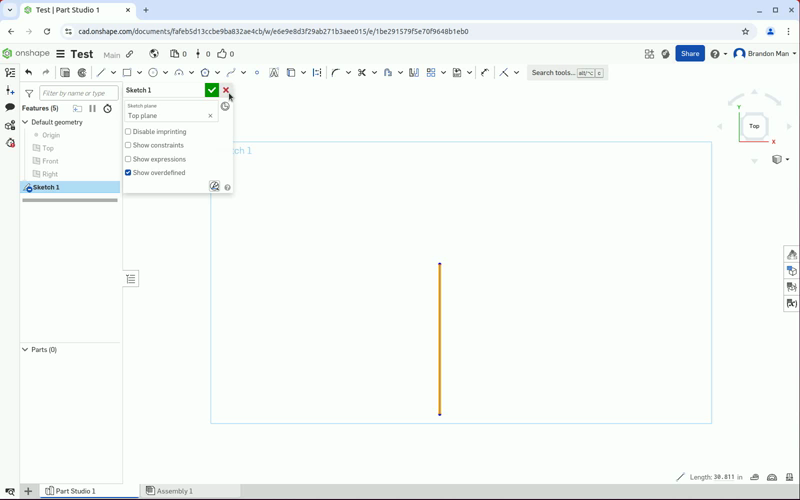
key(shift+h)
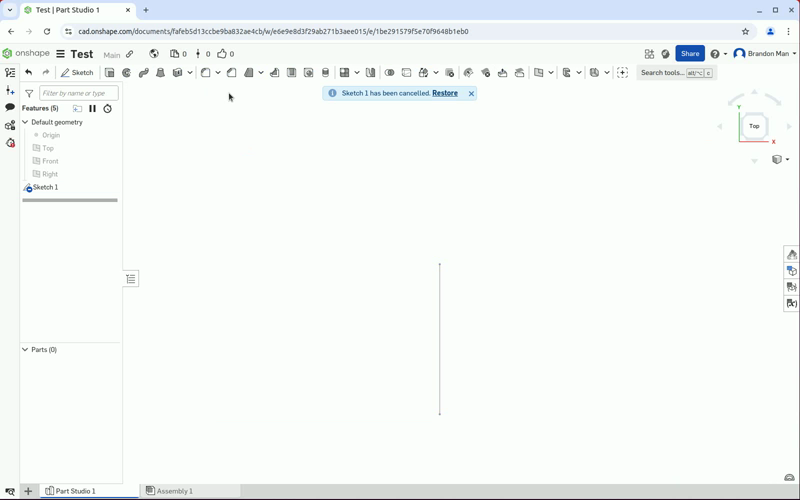
key(shift+s)
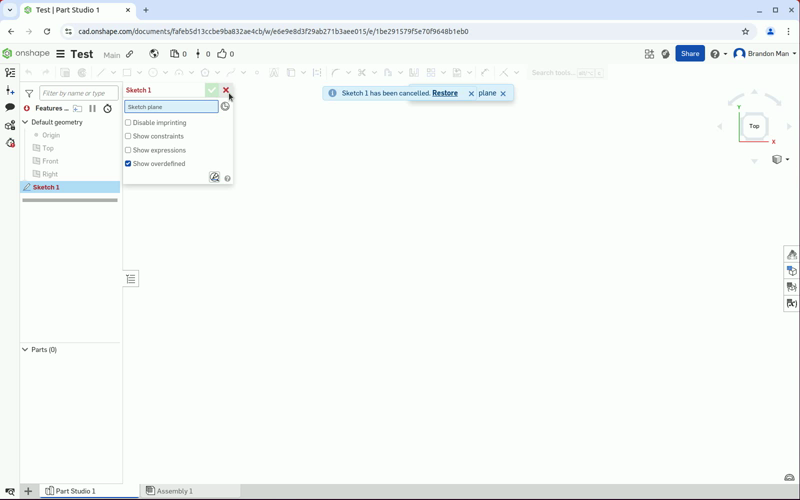
mouse_move(73, 150)
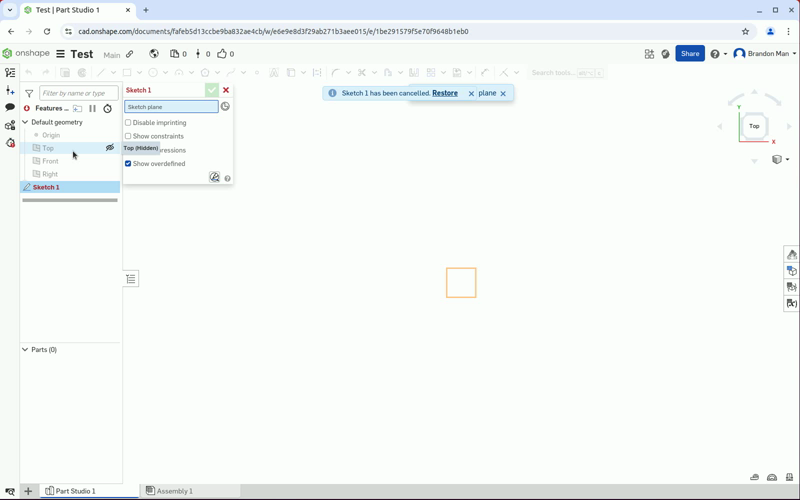
click(73, 150)
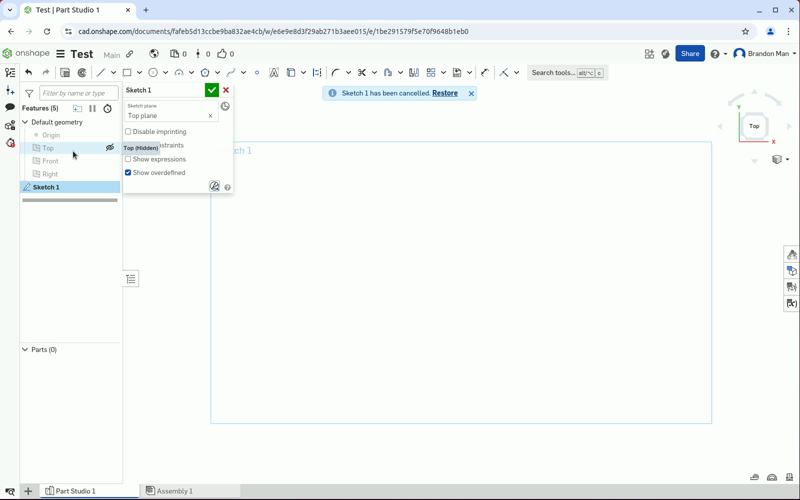
mouse_move(73, 352)
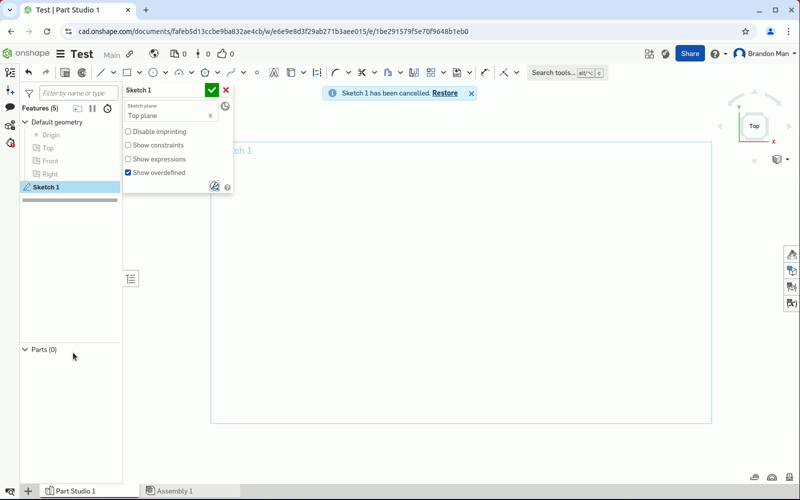
key(y)
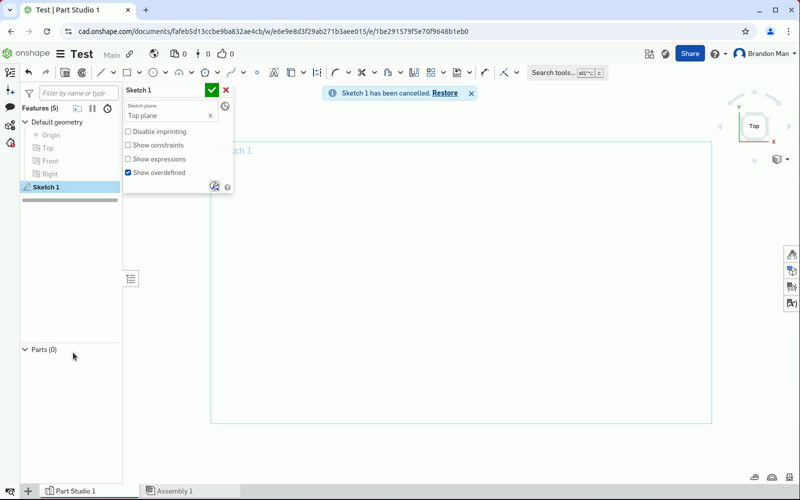
key(a)
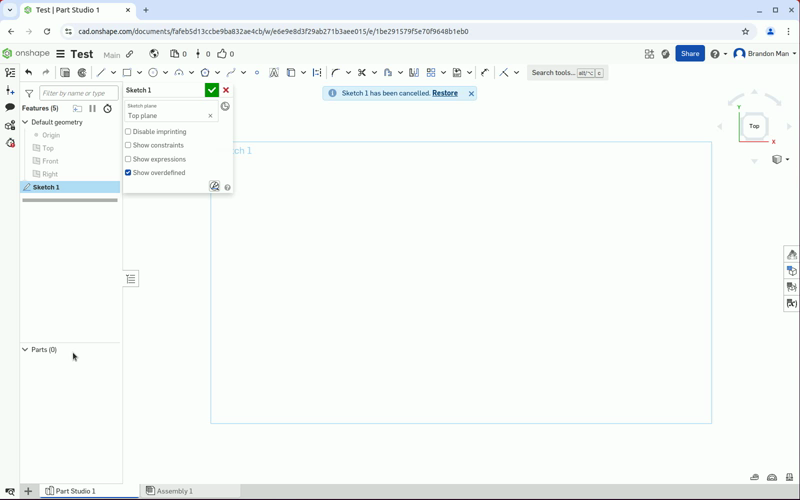
key_down(shift)
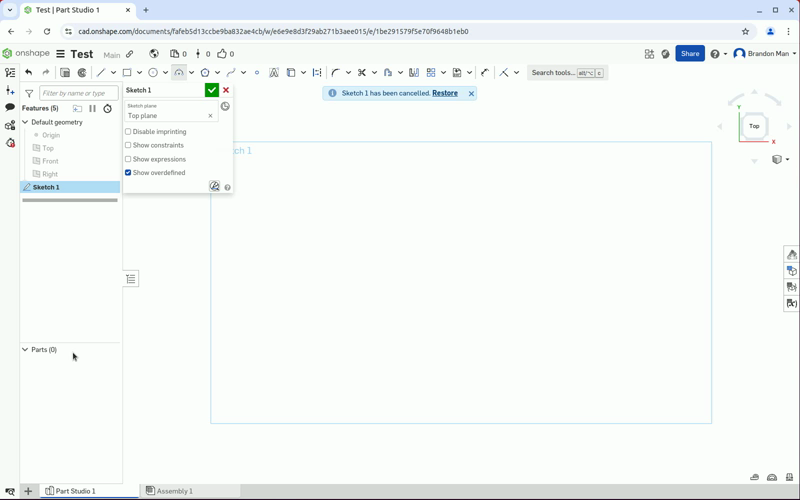
mouse_move(460, 282)
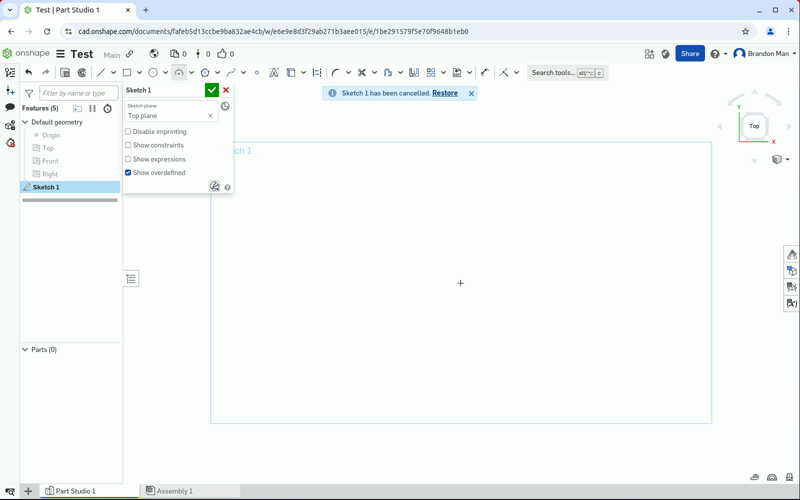
click(460, 282)
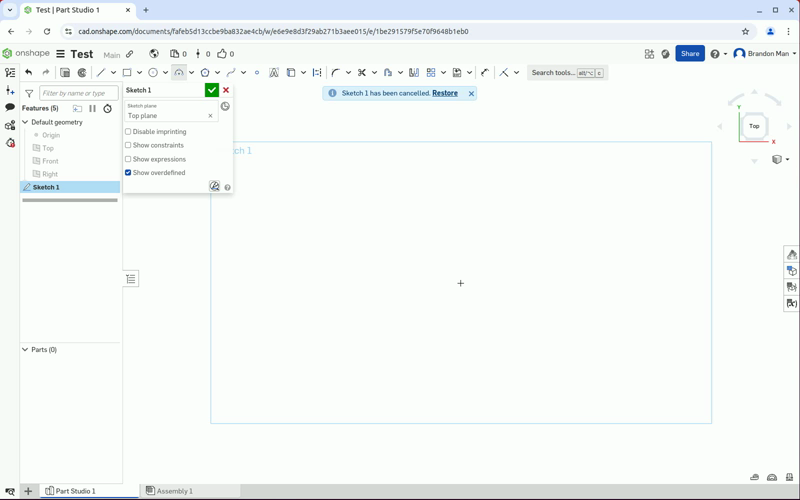
key_up(shift)
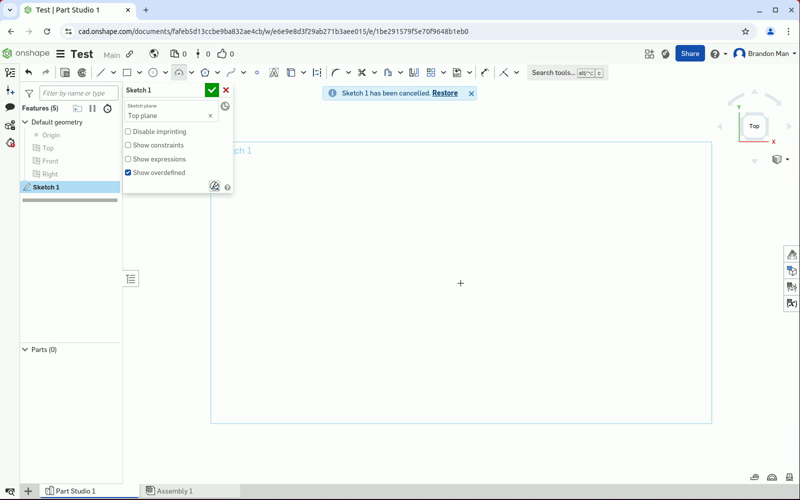
key_down(shift)
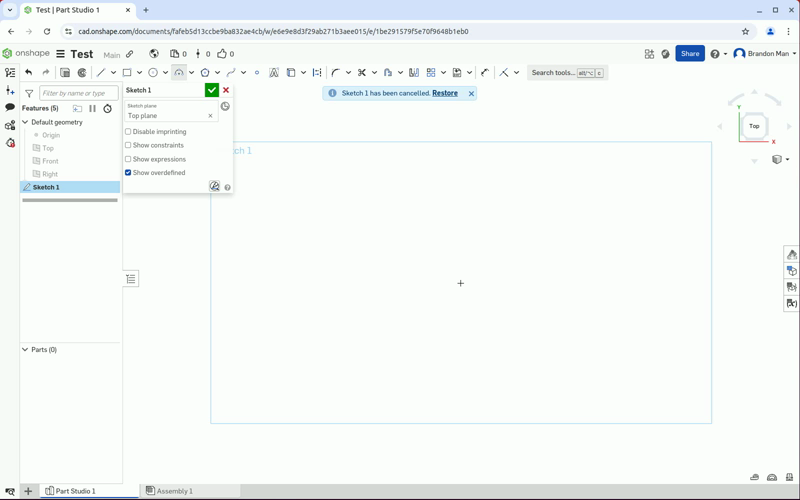
mouse_move(472, 282)
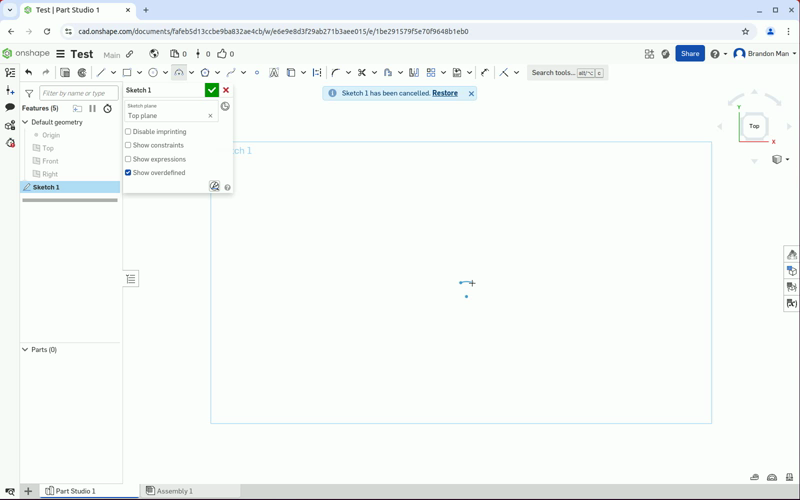
click(472, 282)
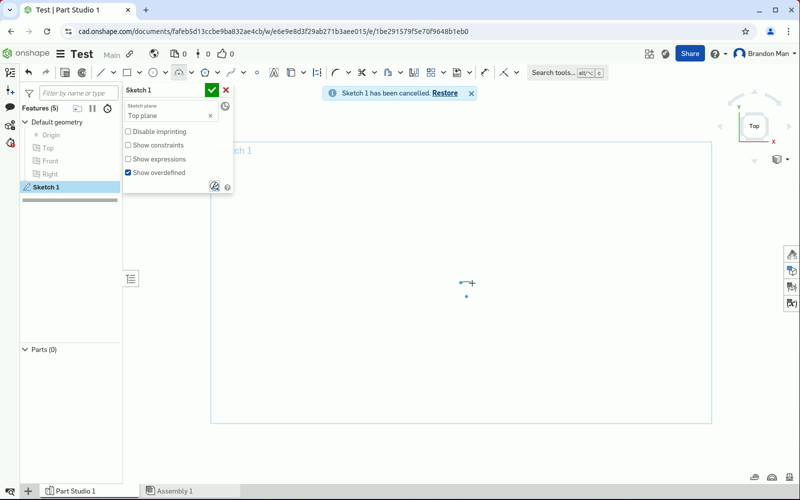
mouse_move(466, 286)
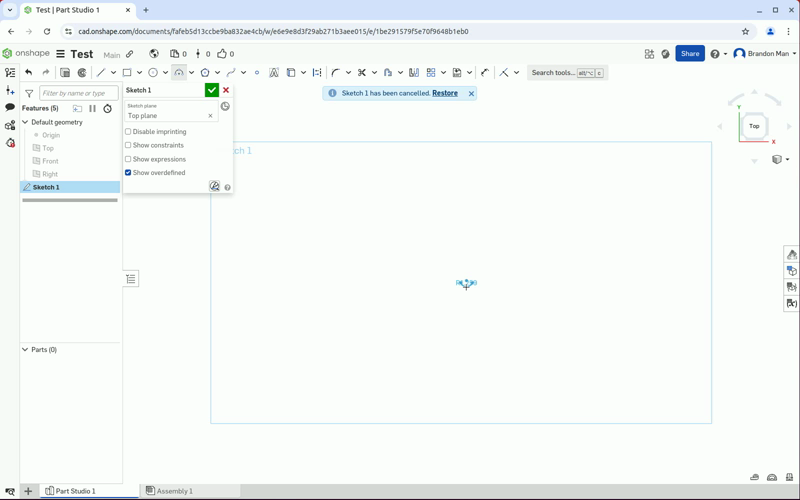
click(466, 286)
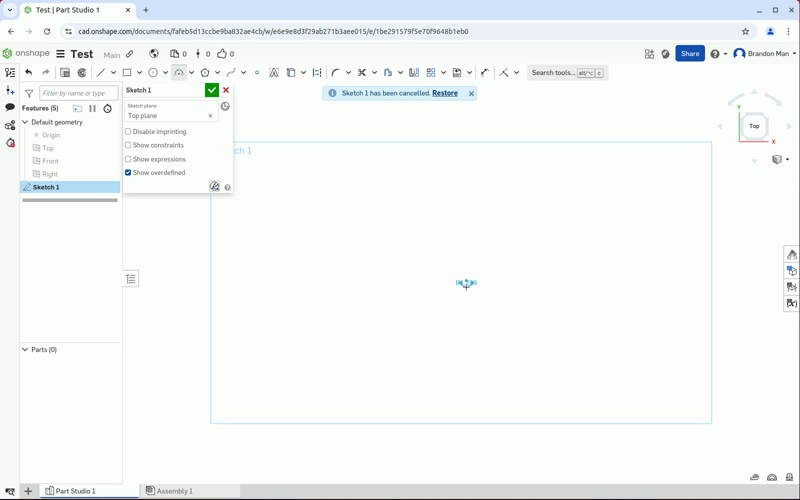
key_up(shift)
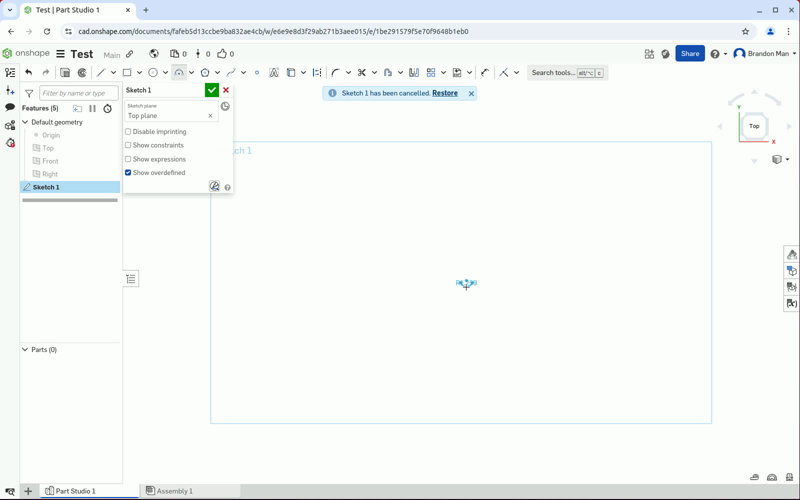
key(esc)
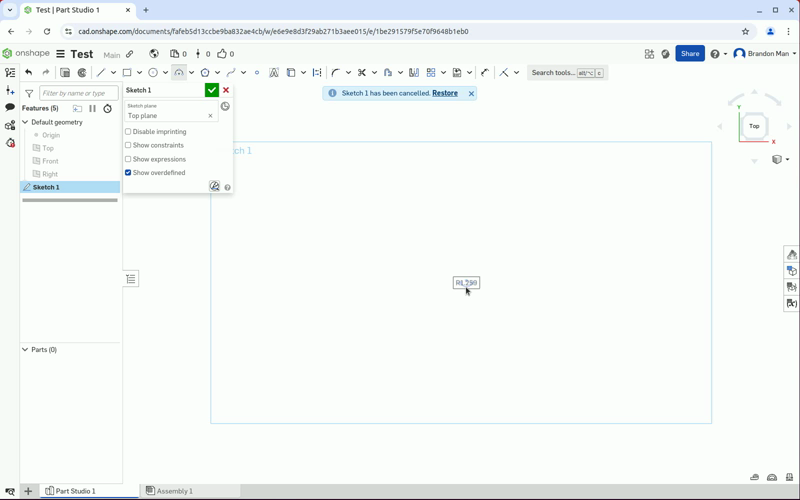
key(l)
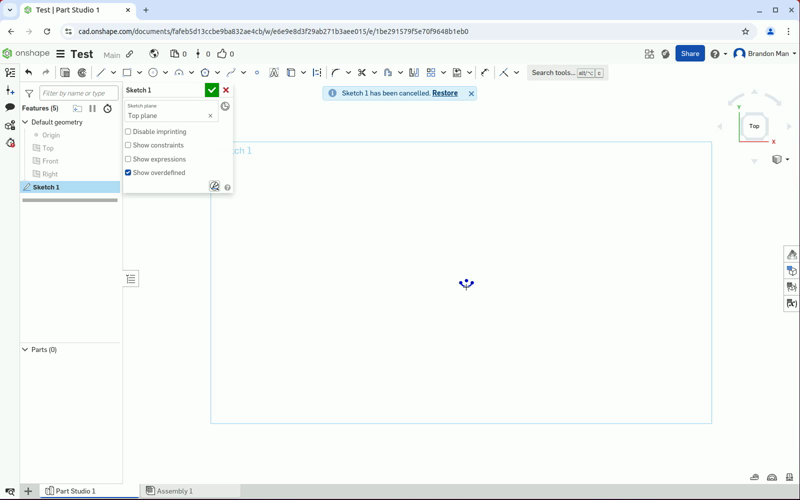
mouse_move(472, 282)
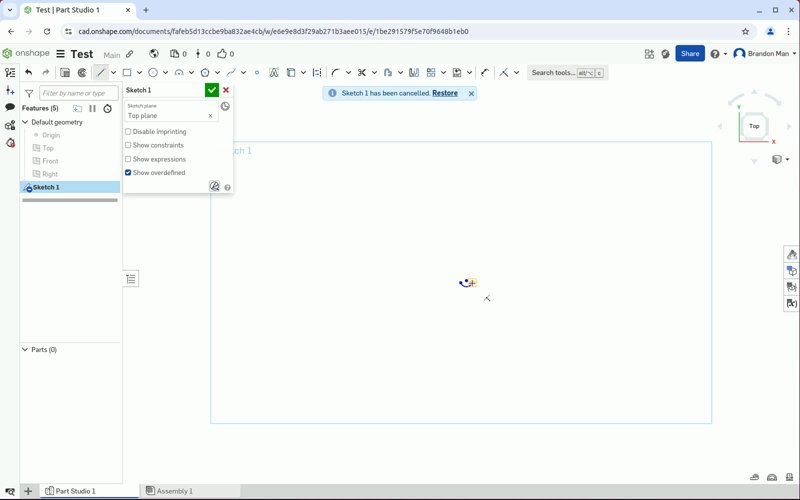
click(472, 282)
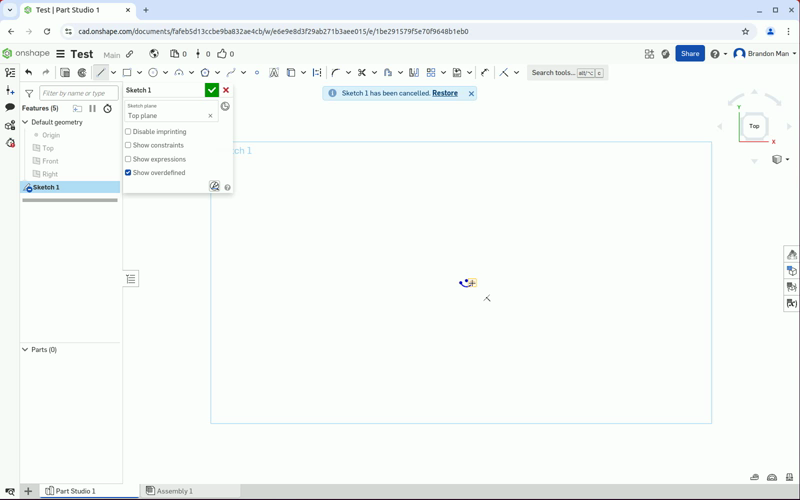
key_down(shift)
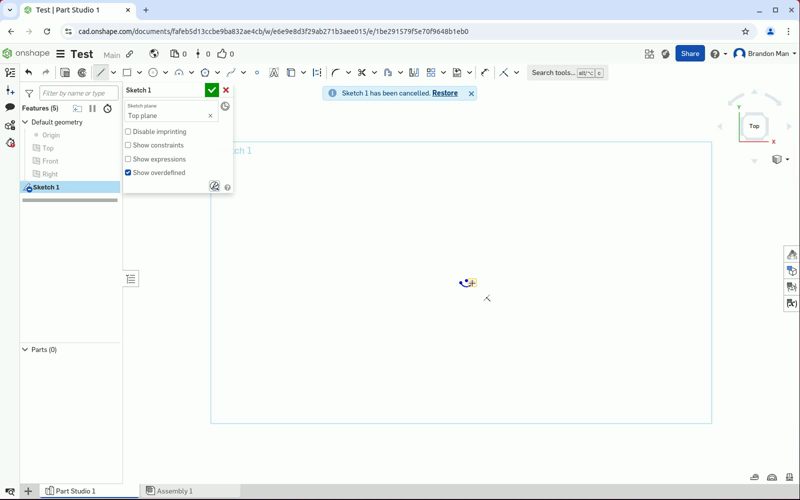
mouse_move(502, 282)
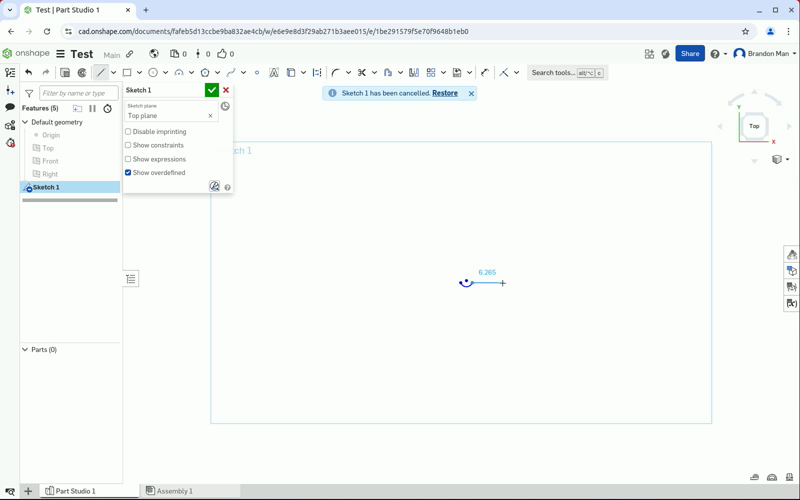
mouse_move(472, 276)
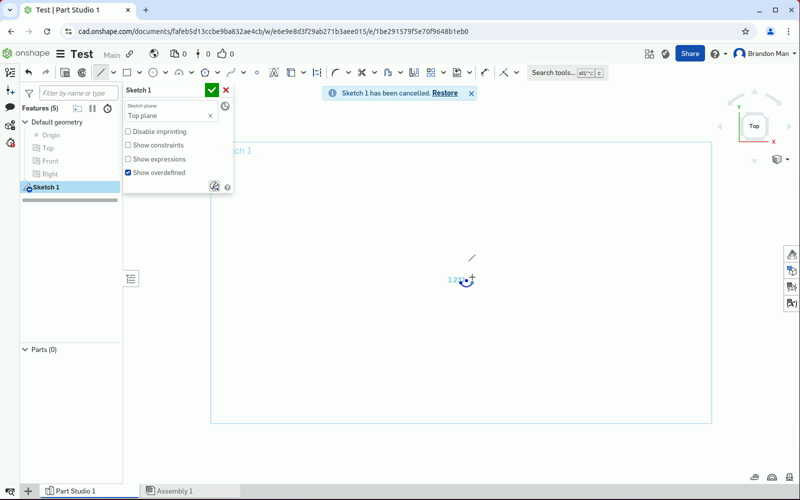
scroll(6)
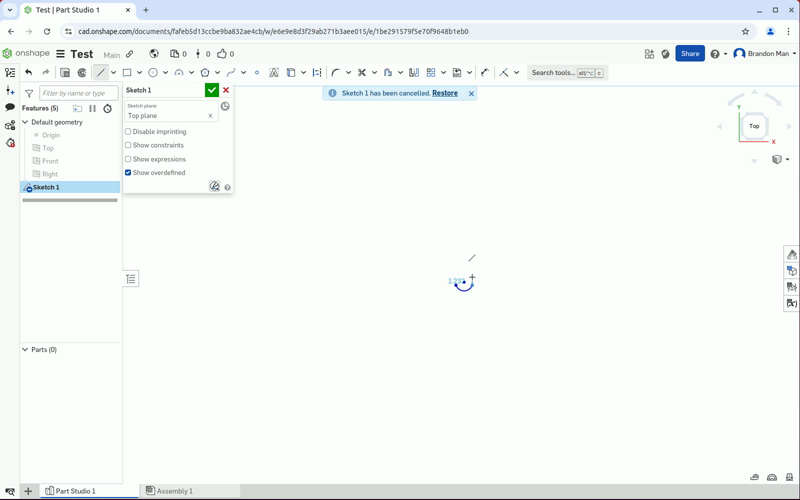
scroll(6)
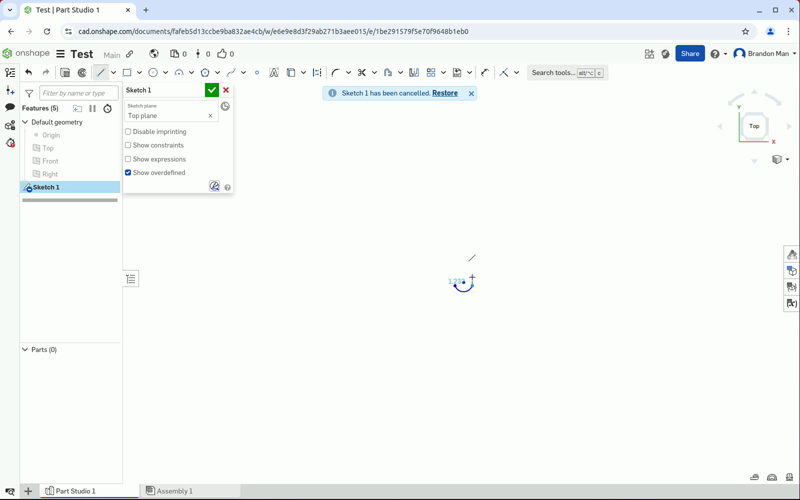
scroll(6)
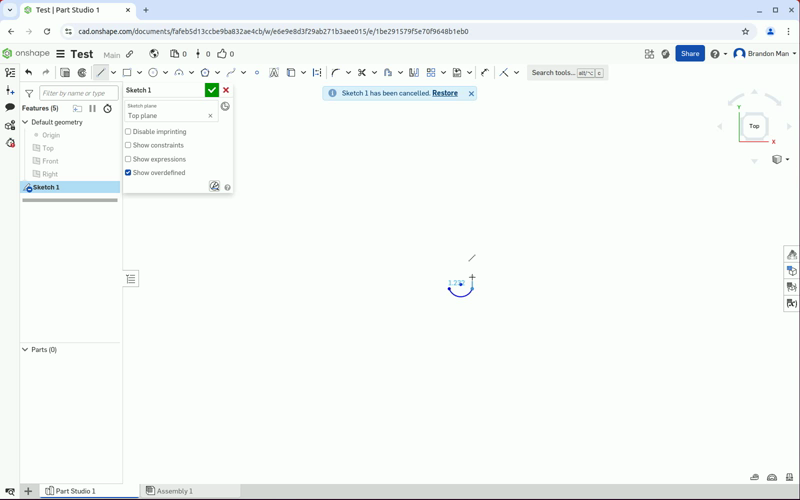
scroll(6)
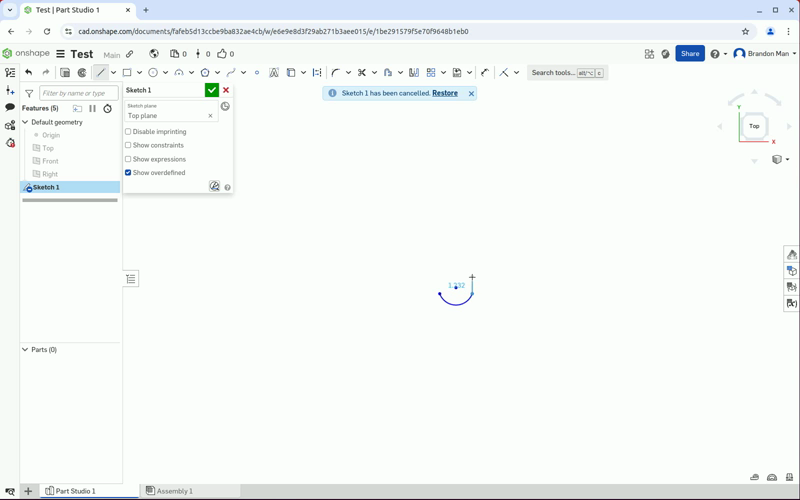
scroll(6)
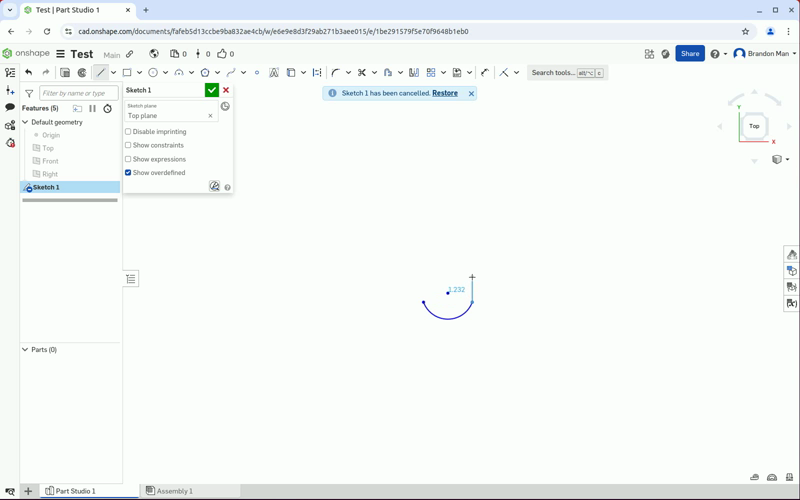
scroll(6)
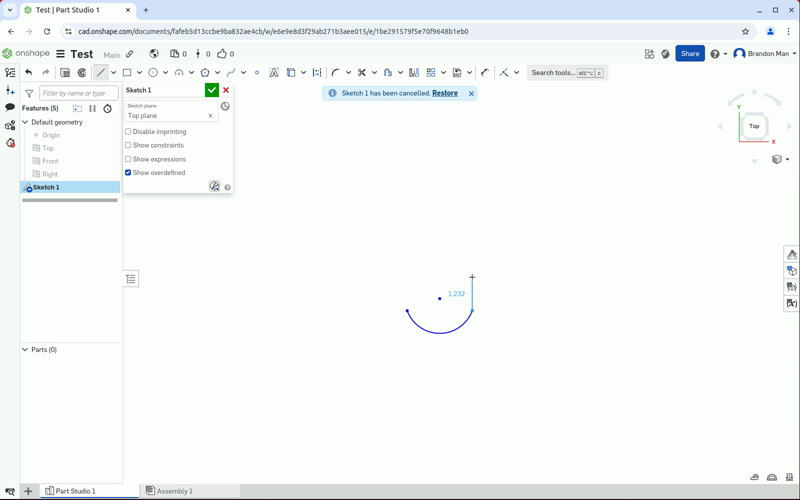
scroll(6)
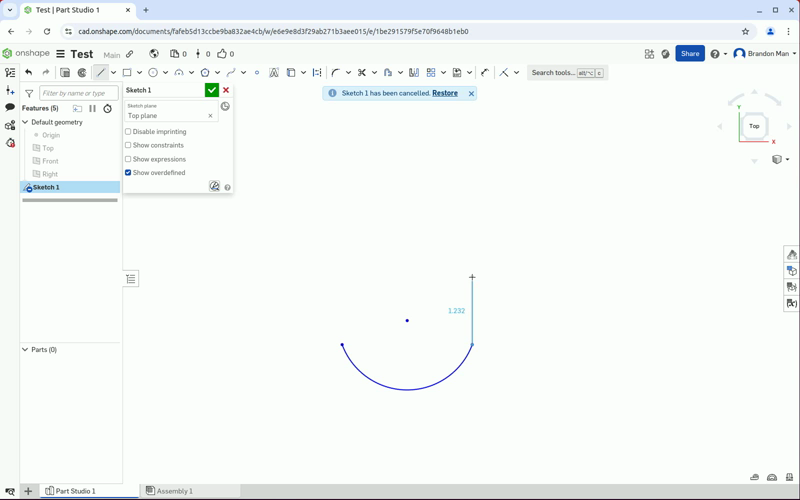
click(472, 276)
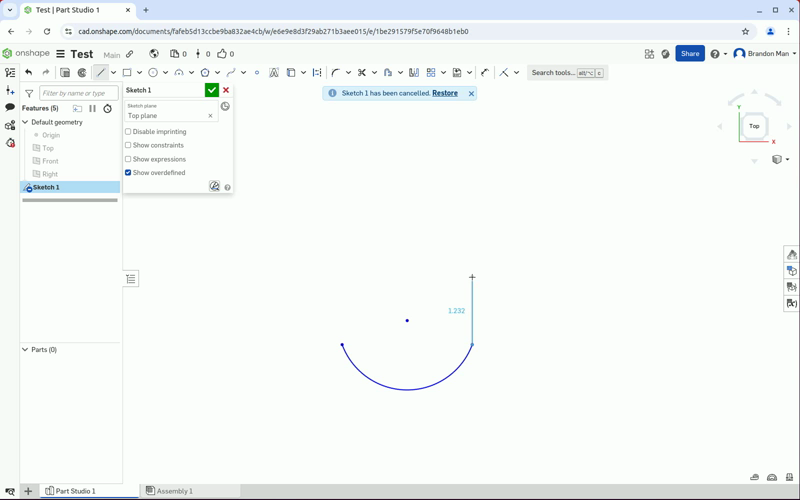
scroll(-6)
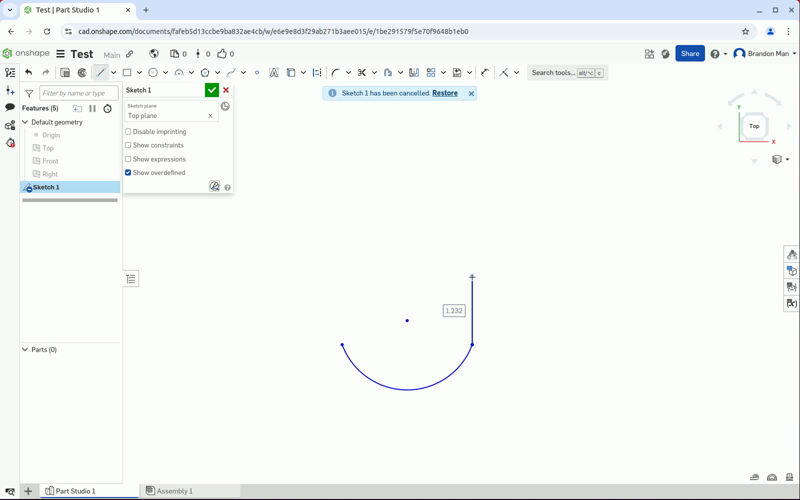
scroll(-6)
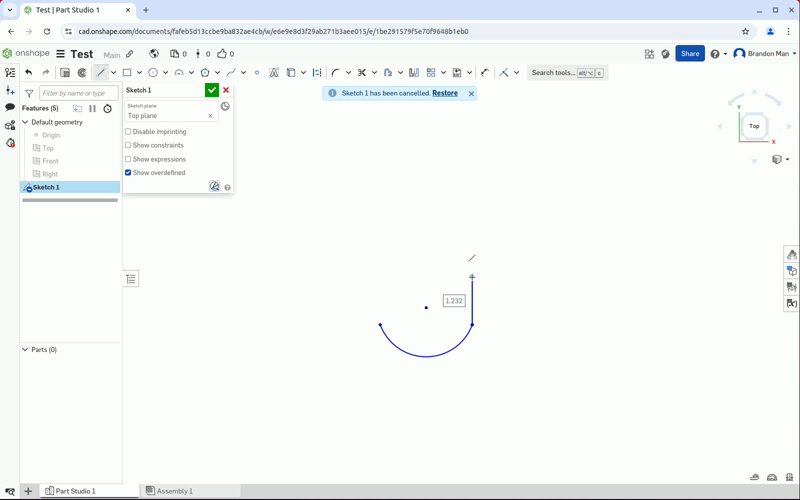
scroll(-6)
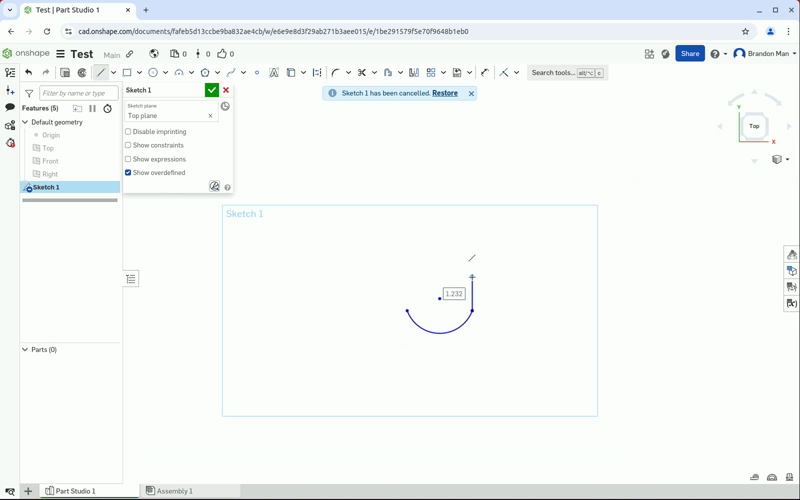
scroll(-6)
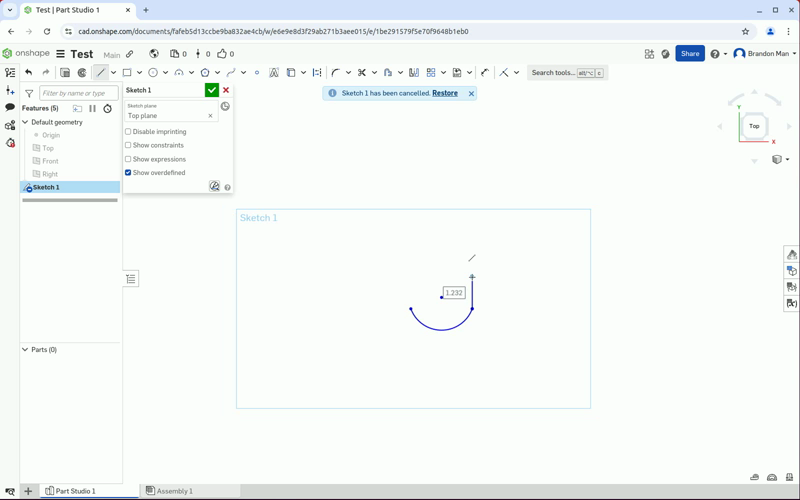
scroll(-6)
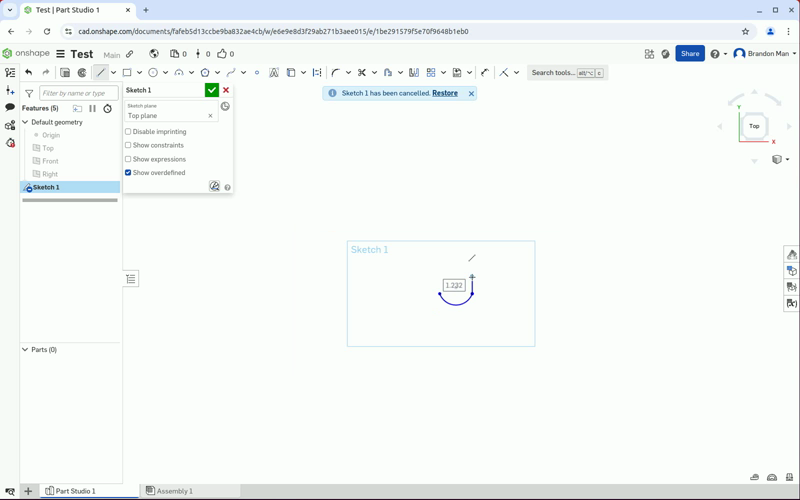
scroll(-6)
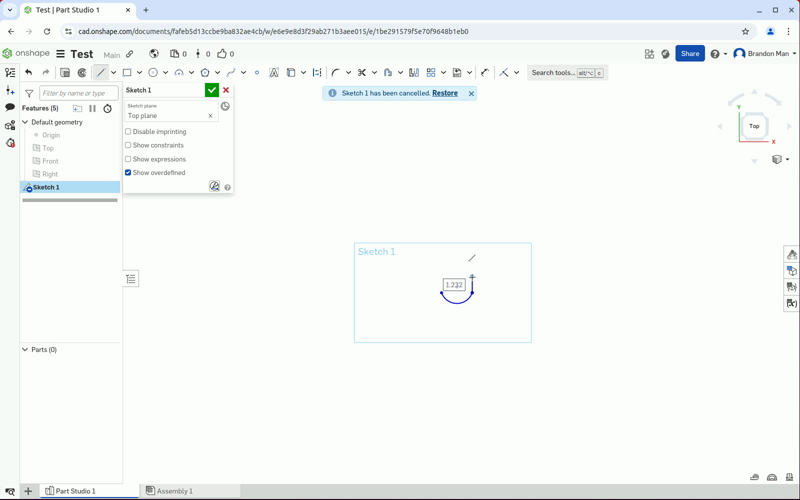
scroll(-6)
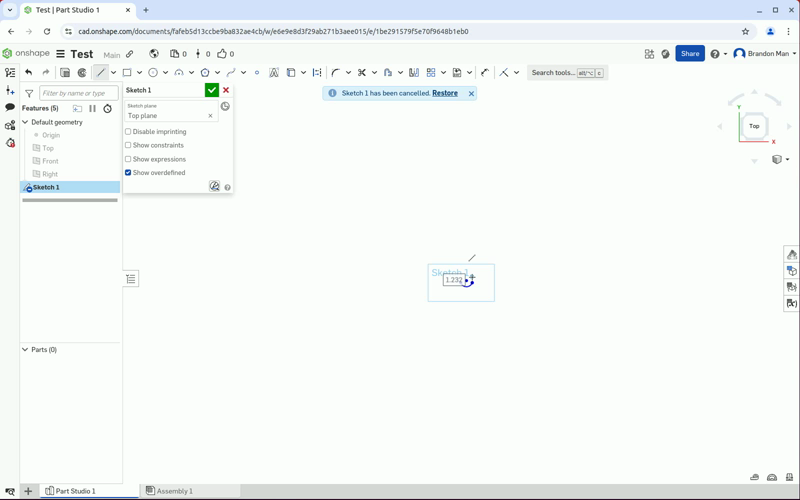
key_up(shift)
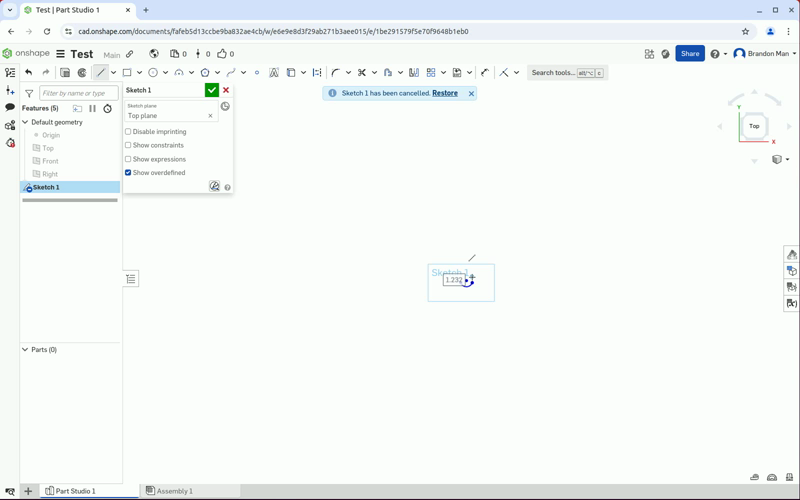
key_down(shift)
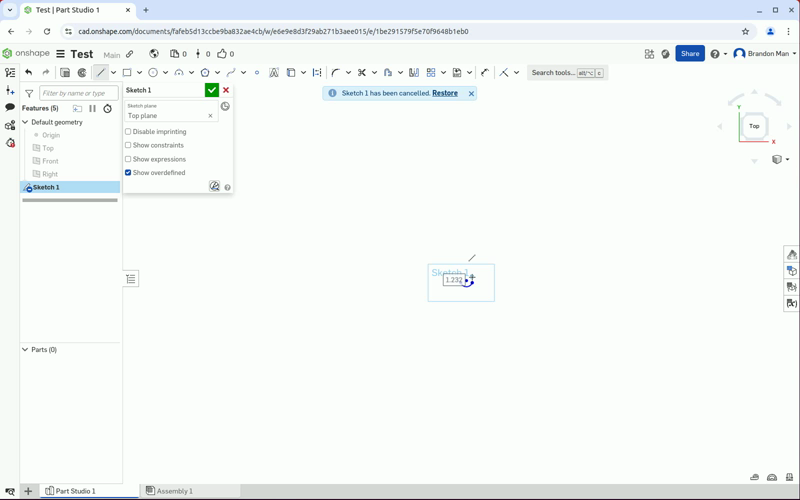
mouse_move(502, 276)
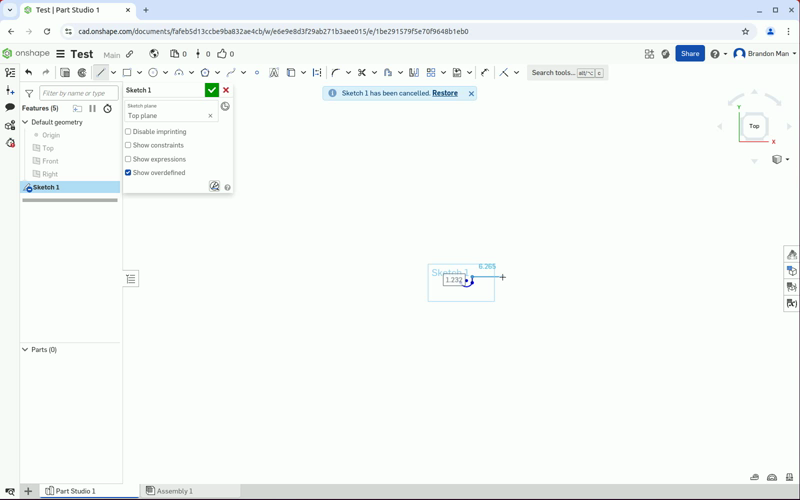
mouse_move(460, 276)
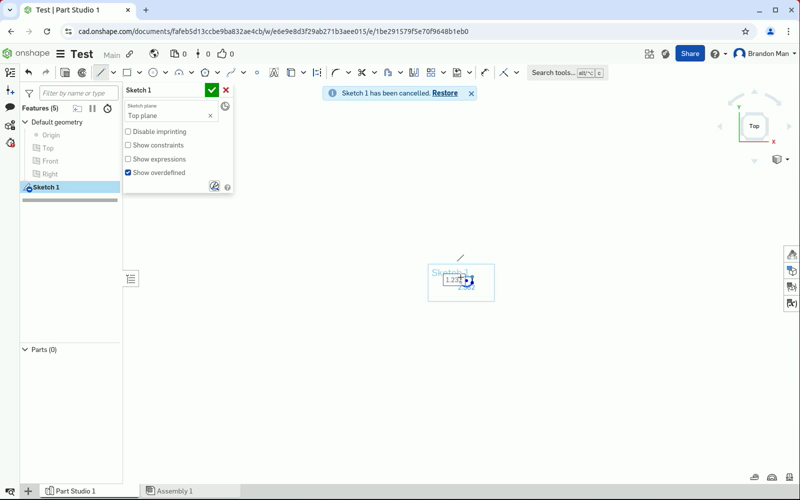
click(460, 276)
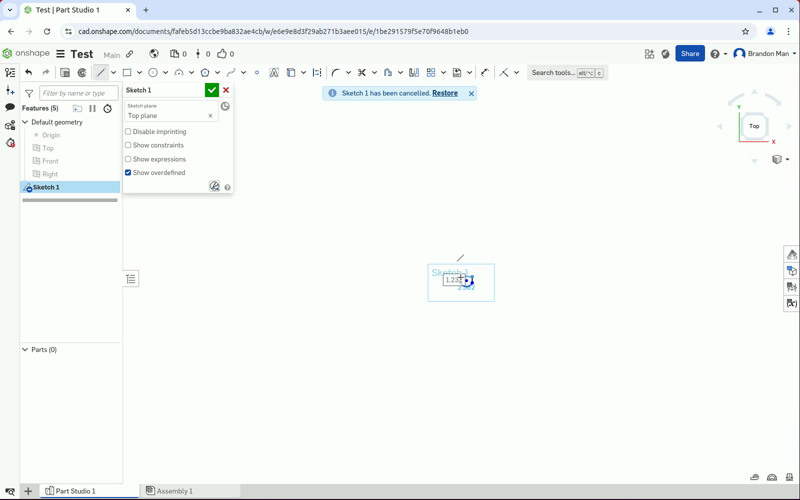
key_up(shift)
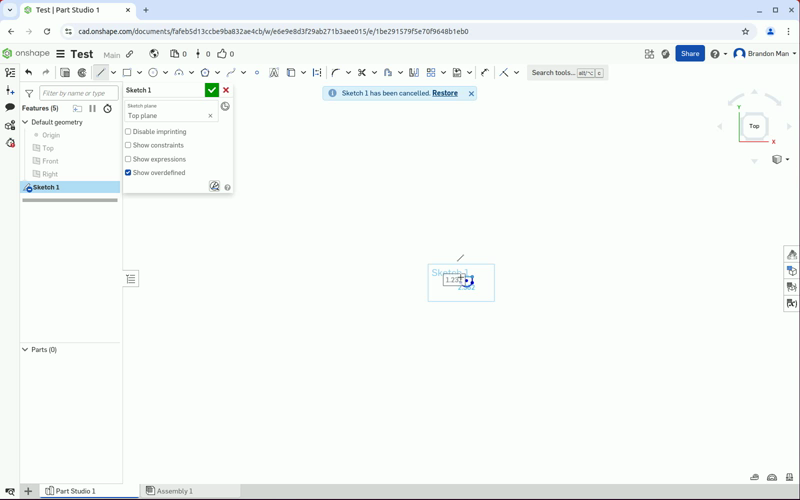
mouse_move(490, 276)
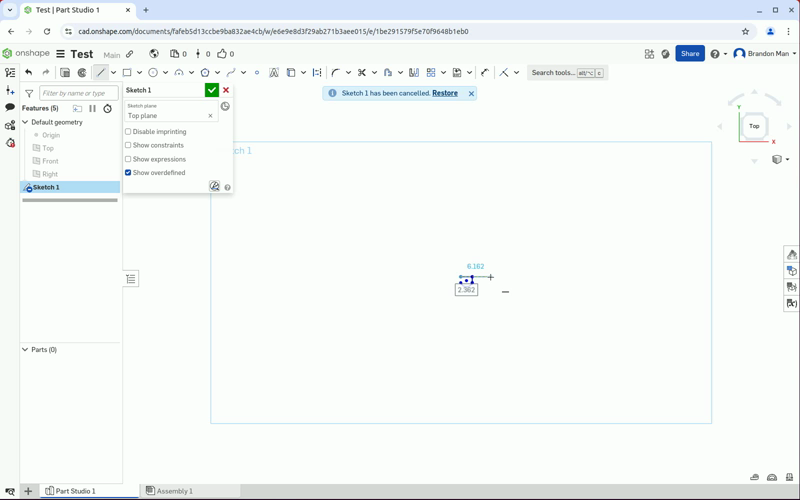
key_down(shift)
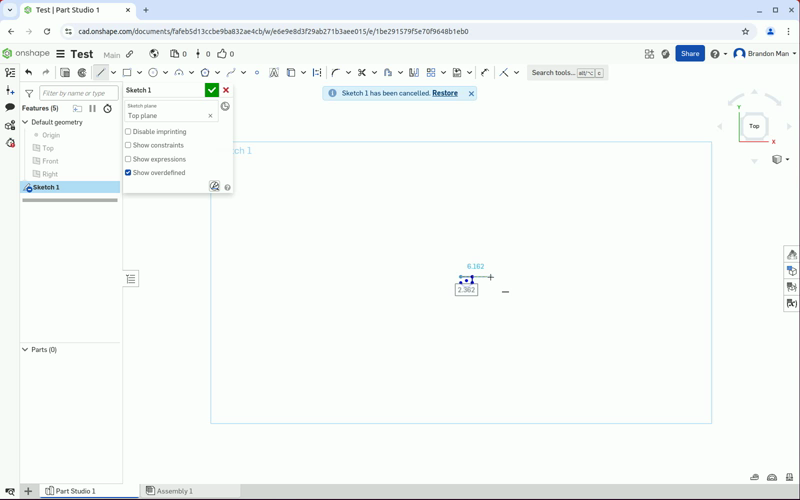
mouse_move(460, 282)
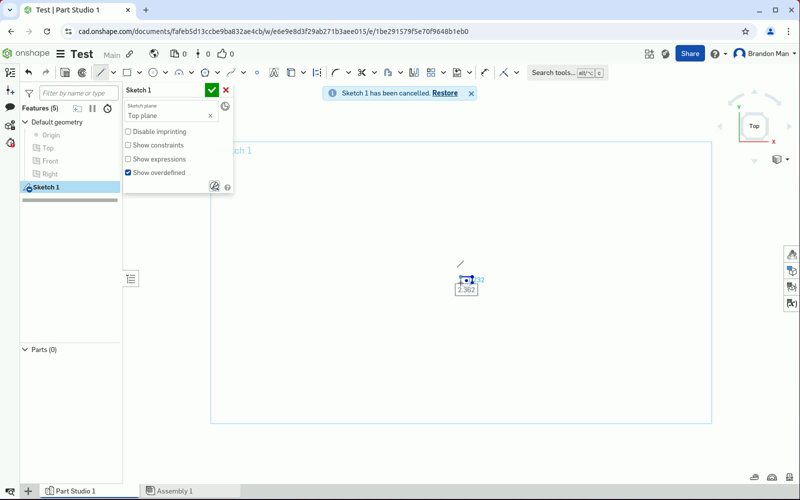
scroll(6)
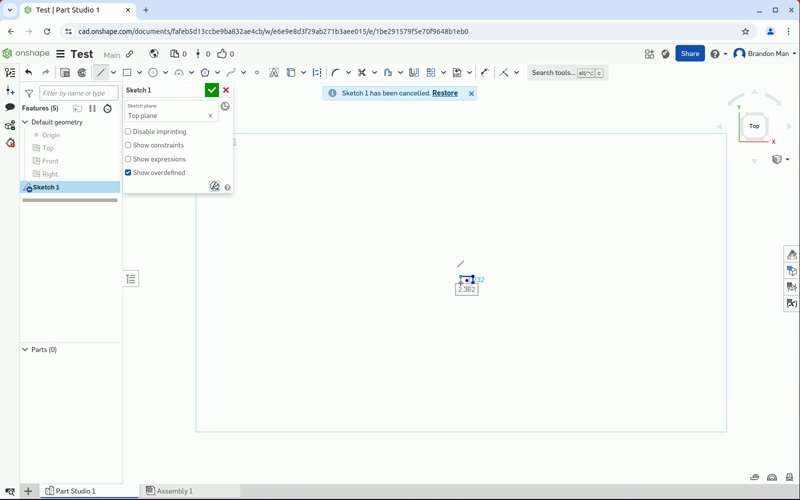
scroll(6)
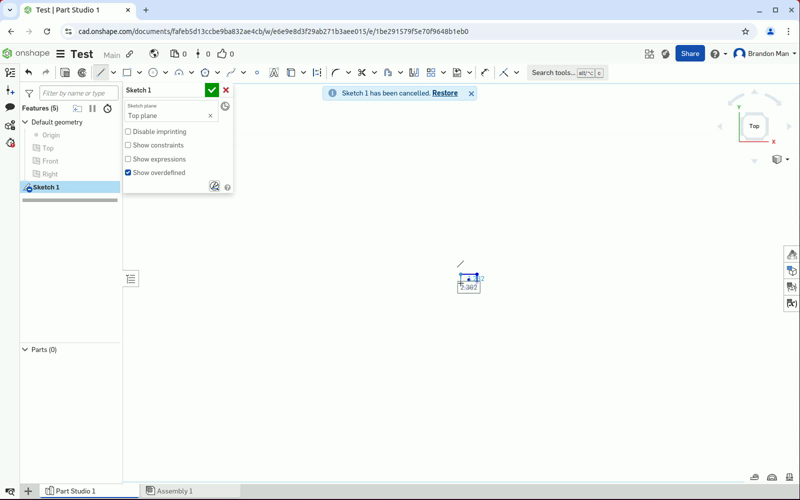
scroll(6)
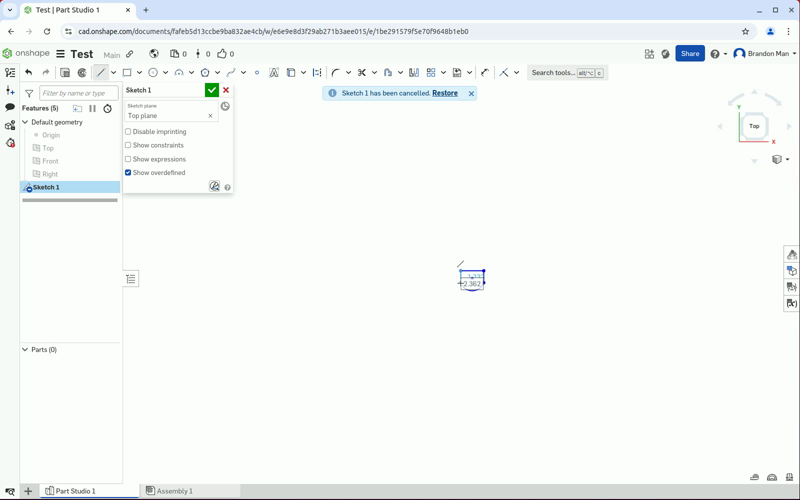
scroll(6)
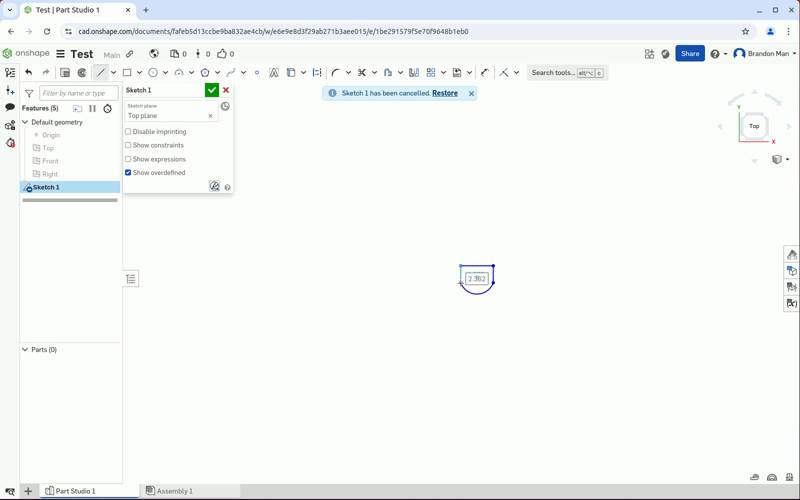
scroll(6)
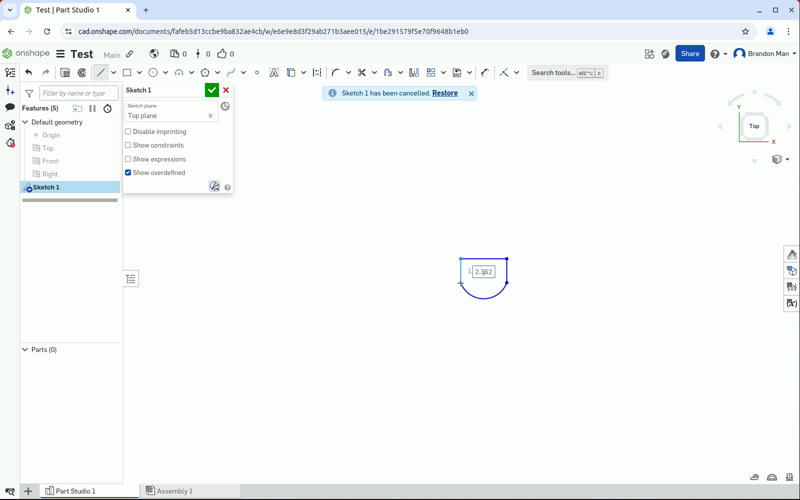
scroll(6)
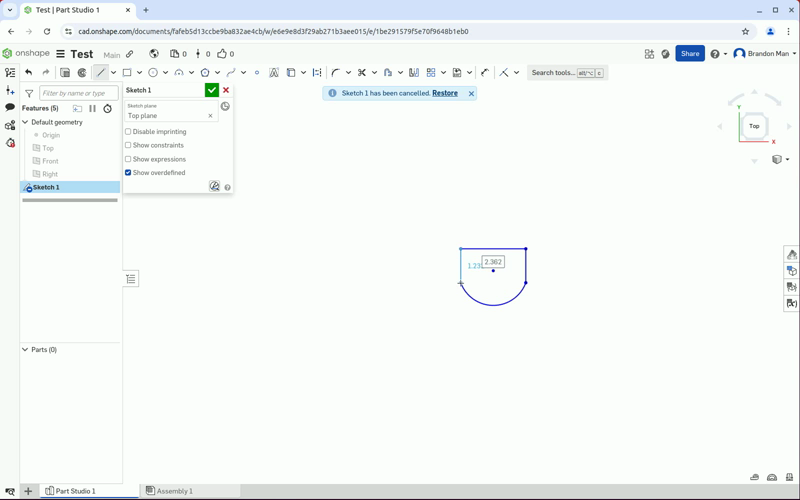
scroll(6)
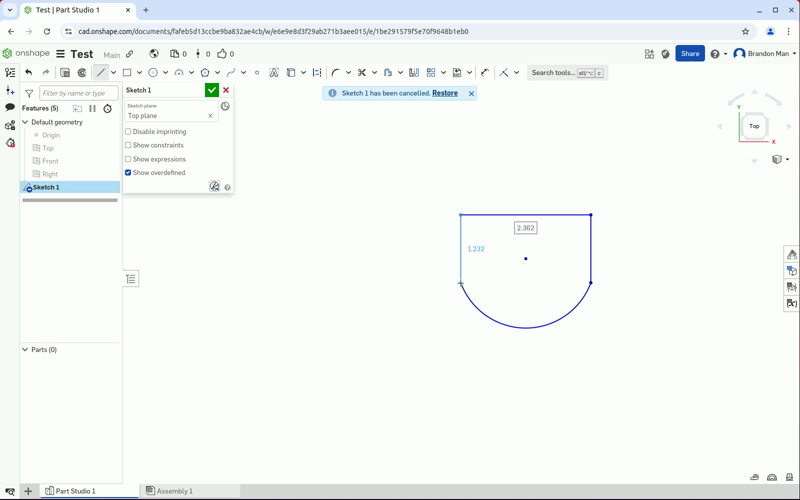
key_up(shift)
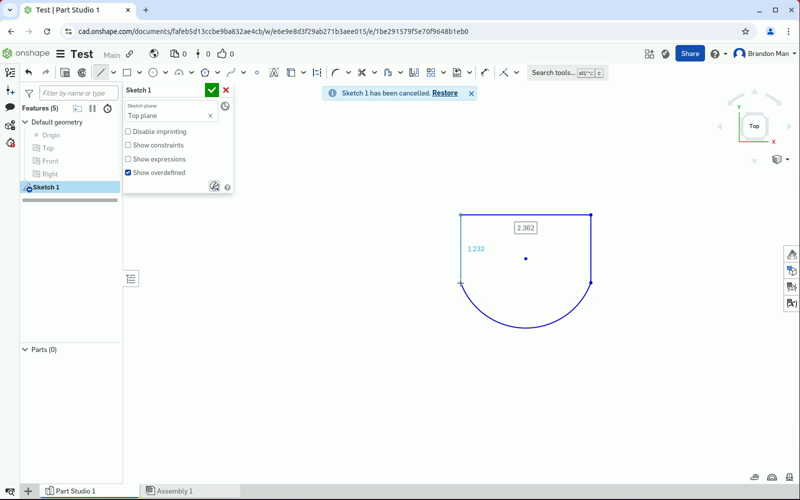
click(460, 282)
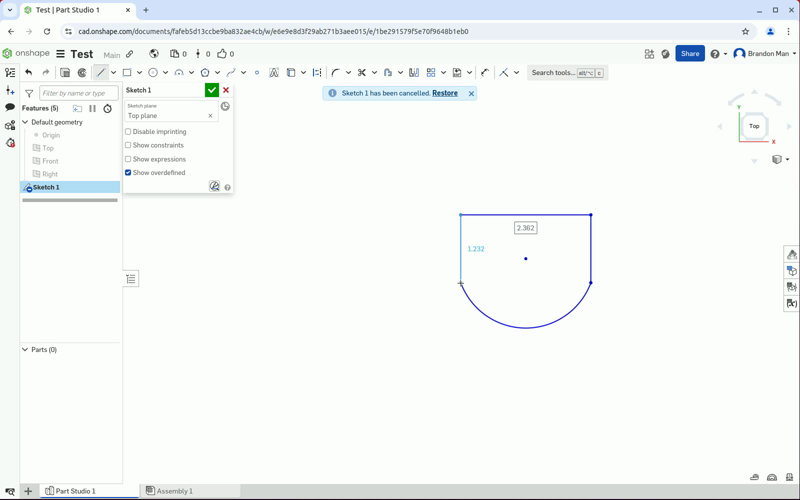
scroll(-6)
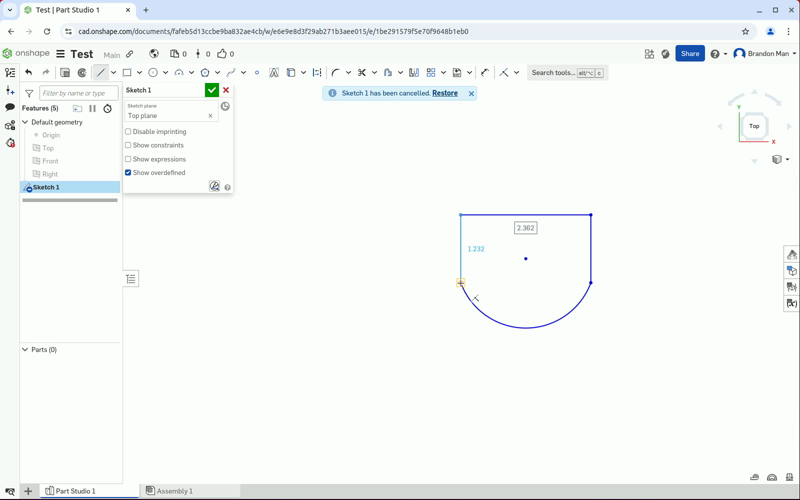
scroll(-6)
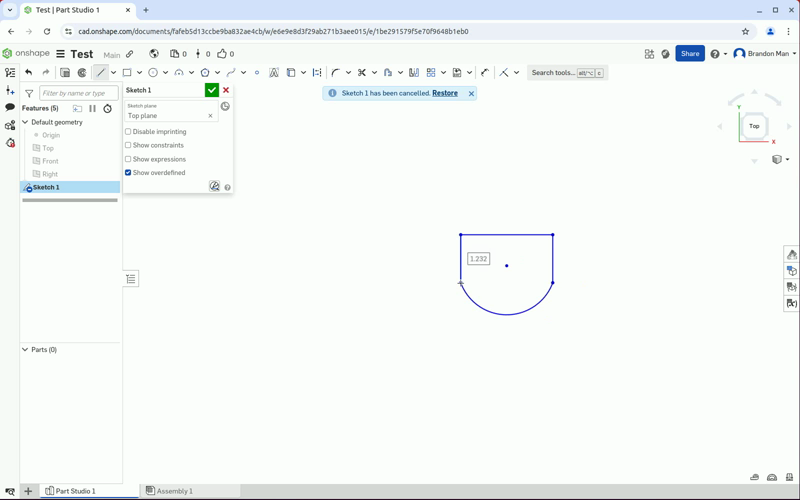
scroll(-6)
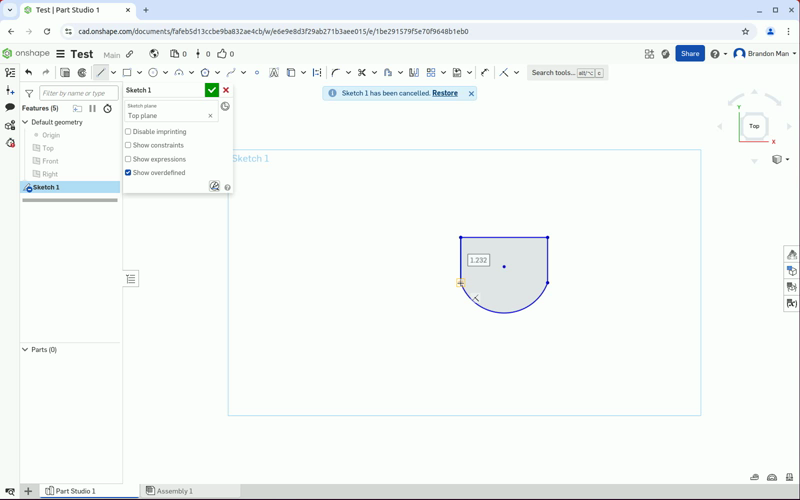
scroll(-6)
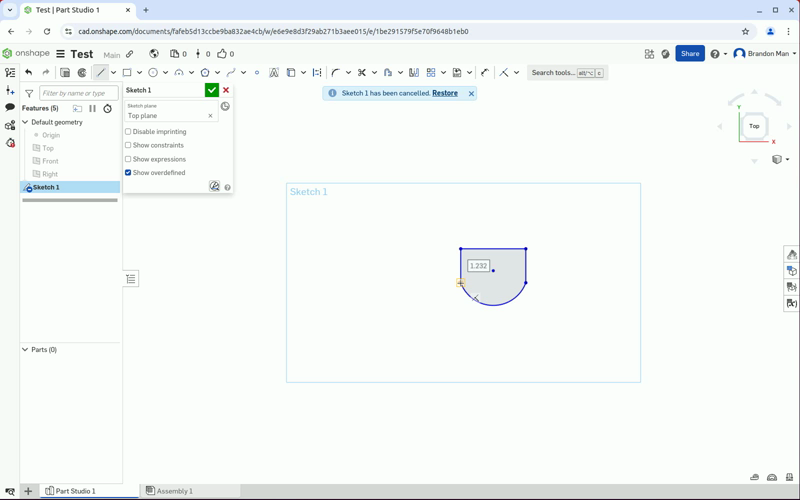
scroll(-6)
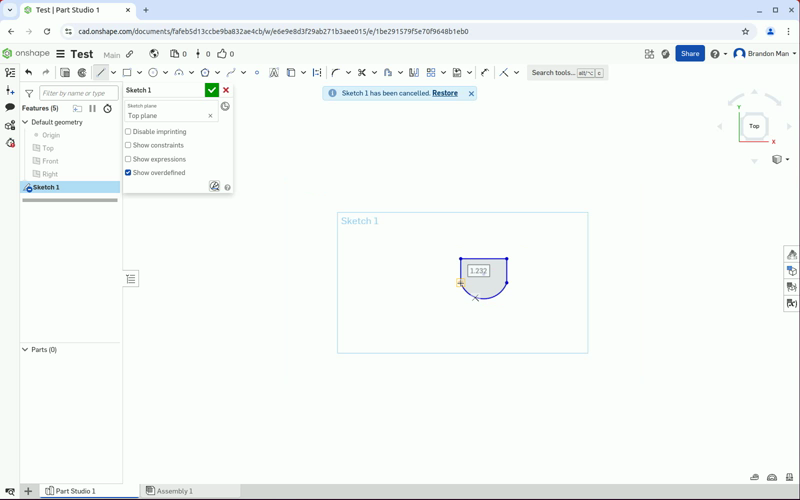
scroll(-6)
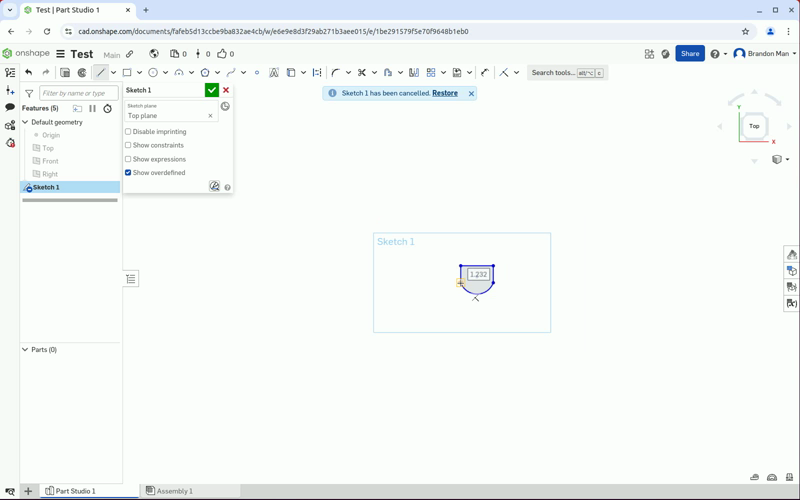
scroll(-6)
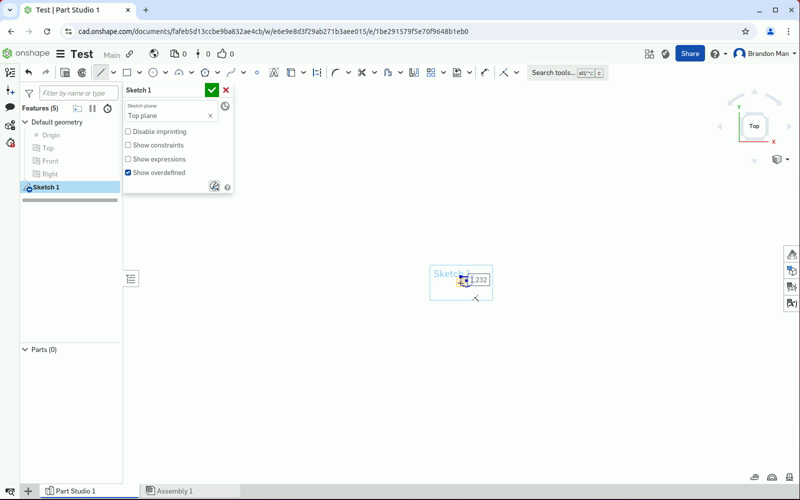
key(esc)
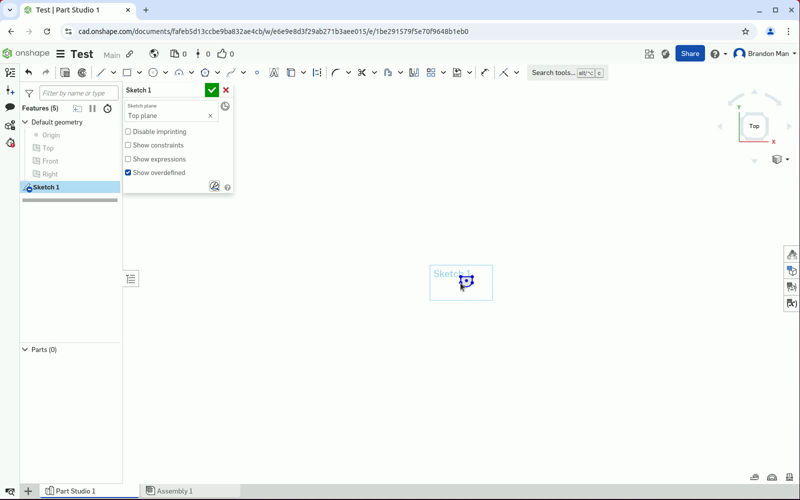
key(a)
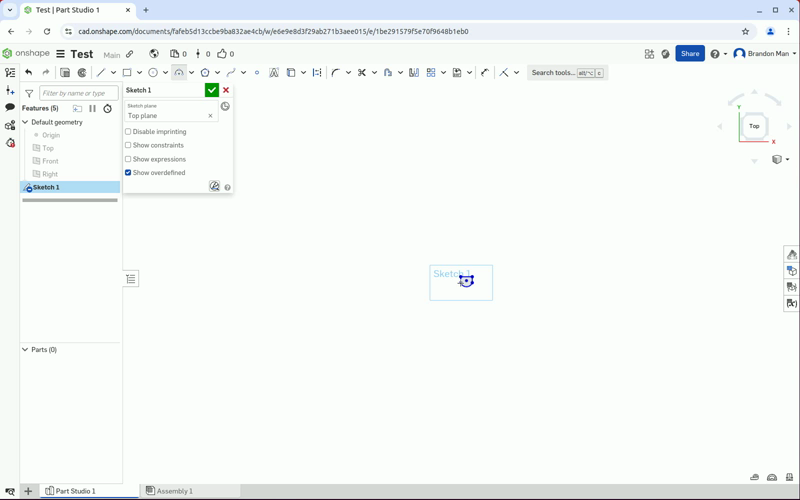
key_down(shift)
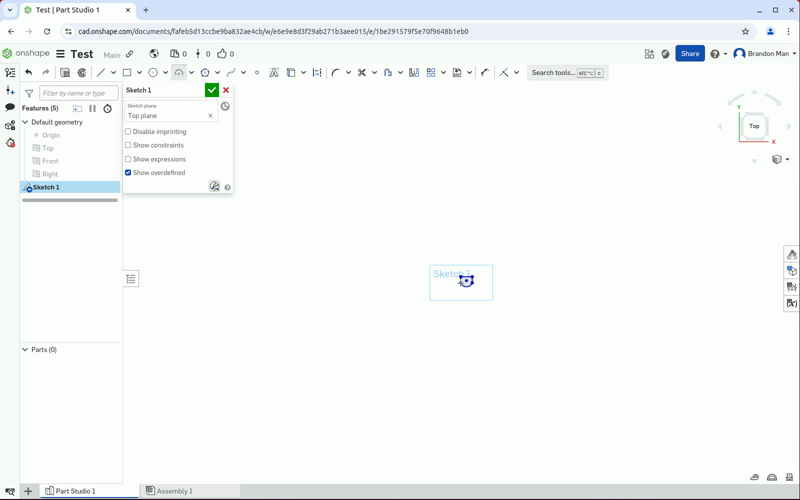
mouse_move(461, 282)
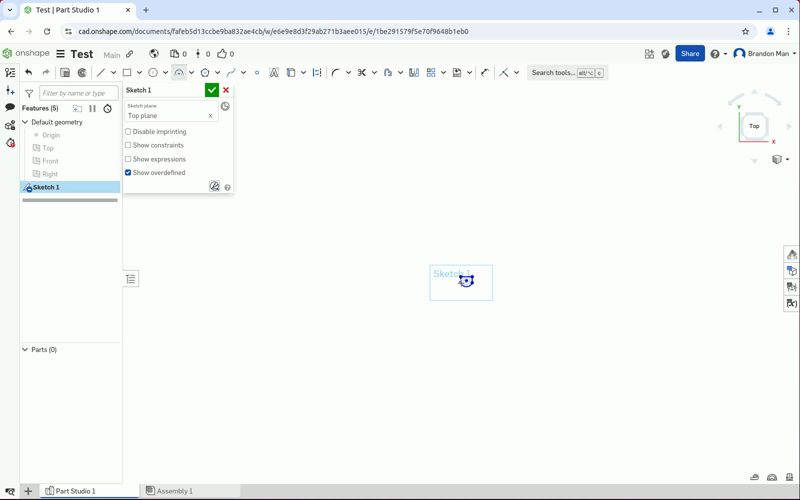
scroll(6)
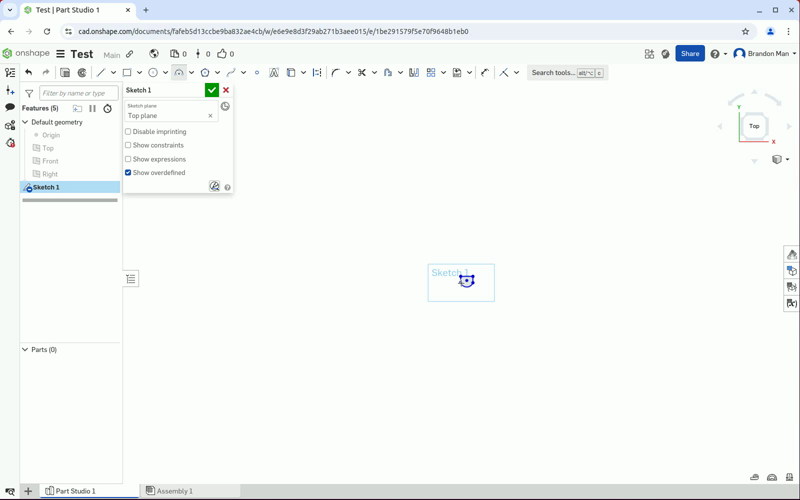
scroll(6)
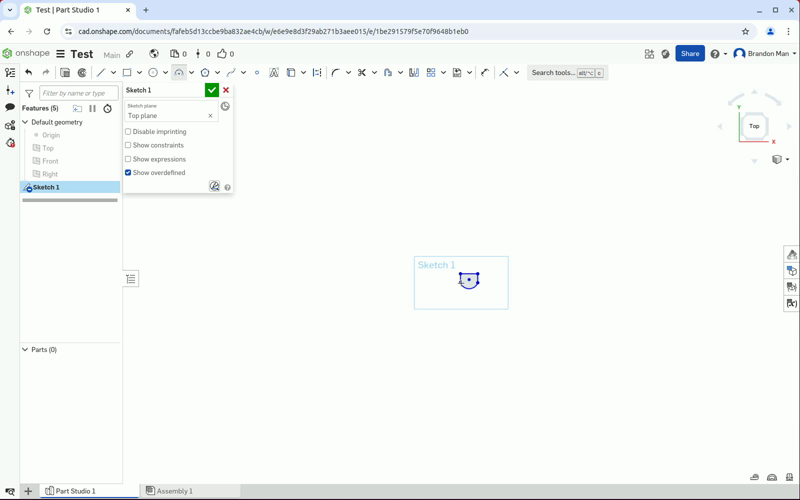
scroll(6)
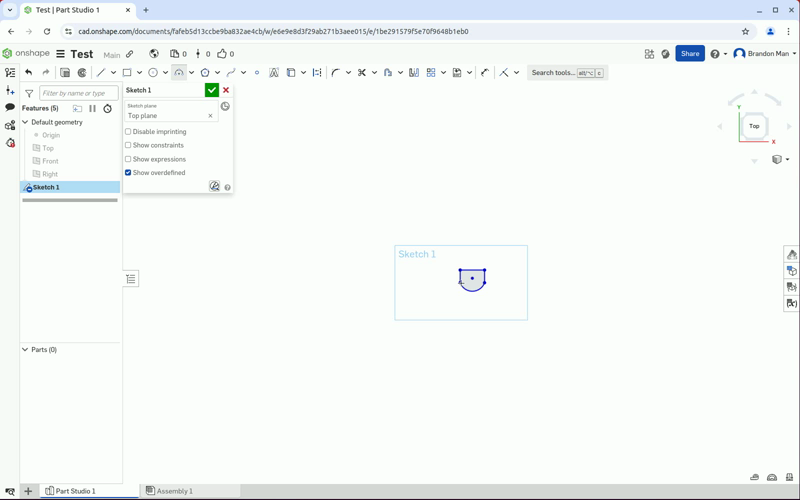
scroll(6)
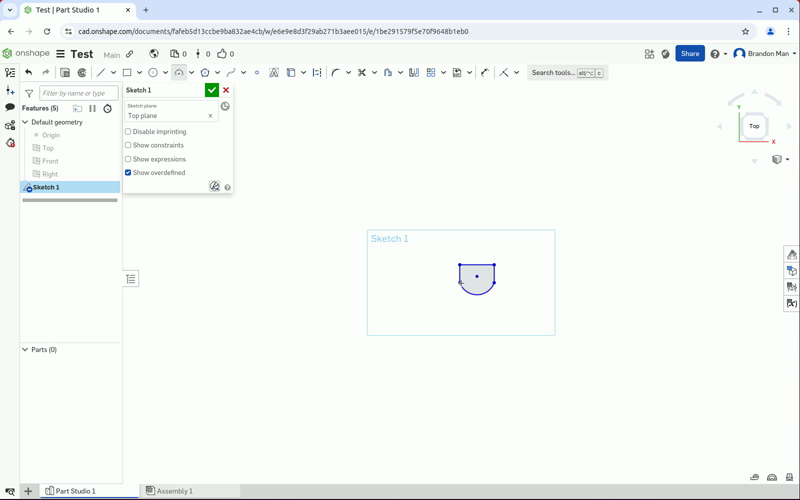
scroll(6)
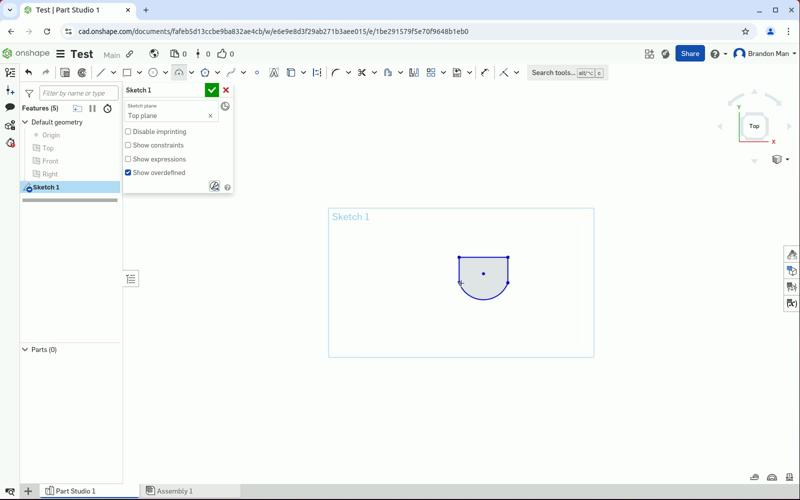
scroll(6)
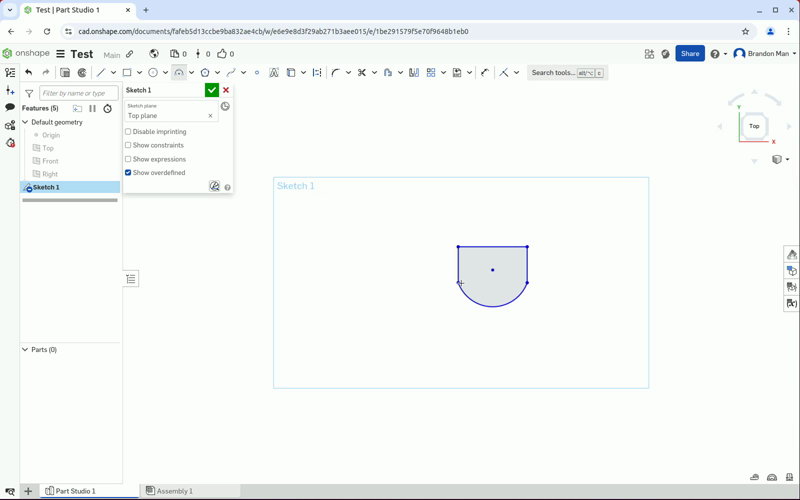
scroll(6)
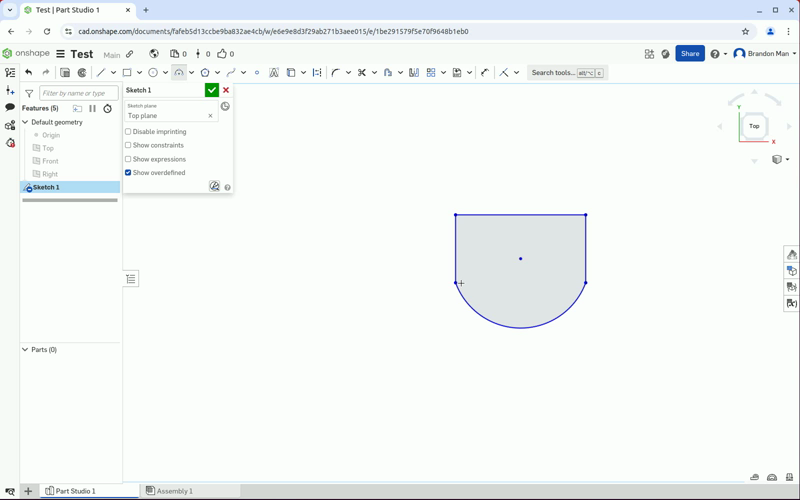
click(461, 282)
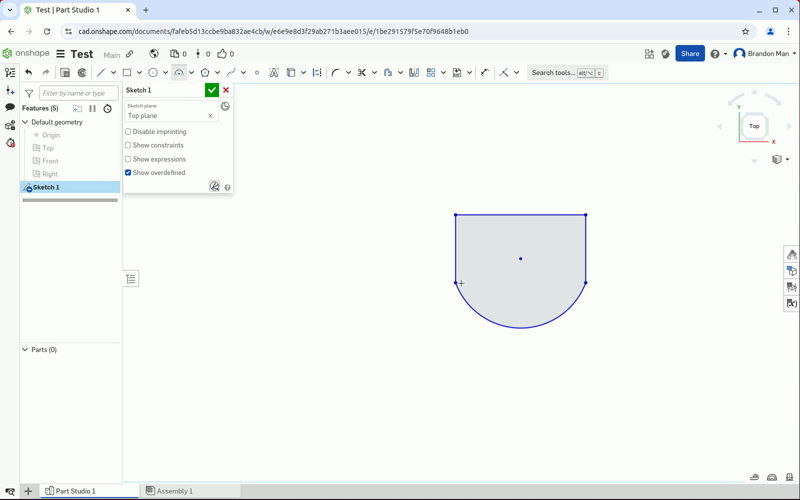
scroll(-6)
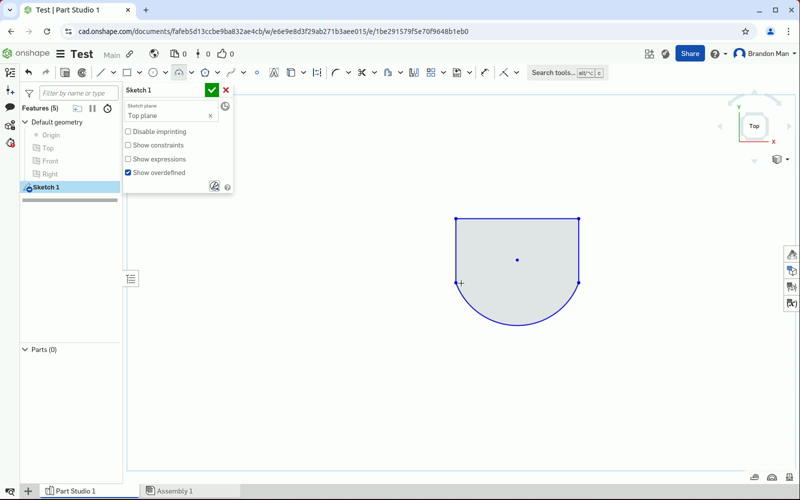
scroll(-6)
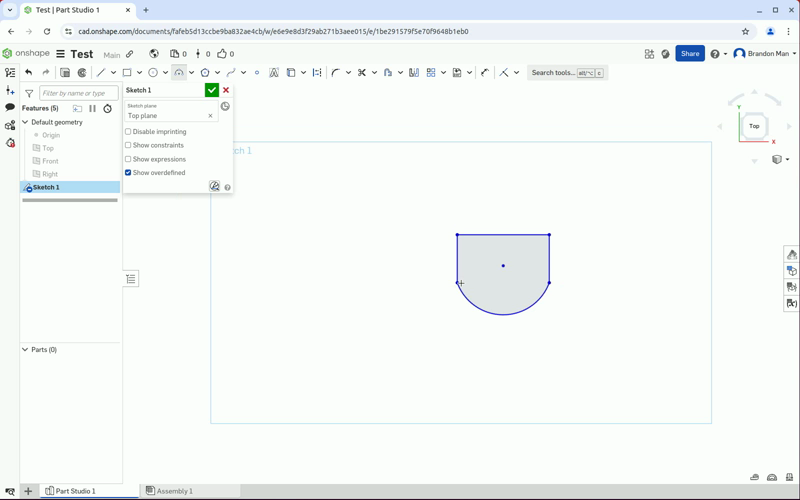
scroll(-6)
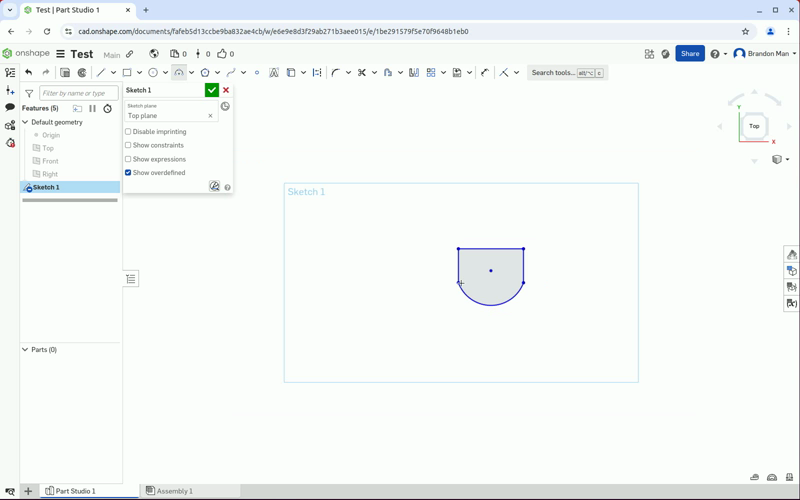
scroll(-6)
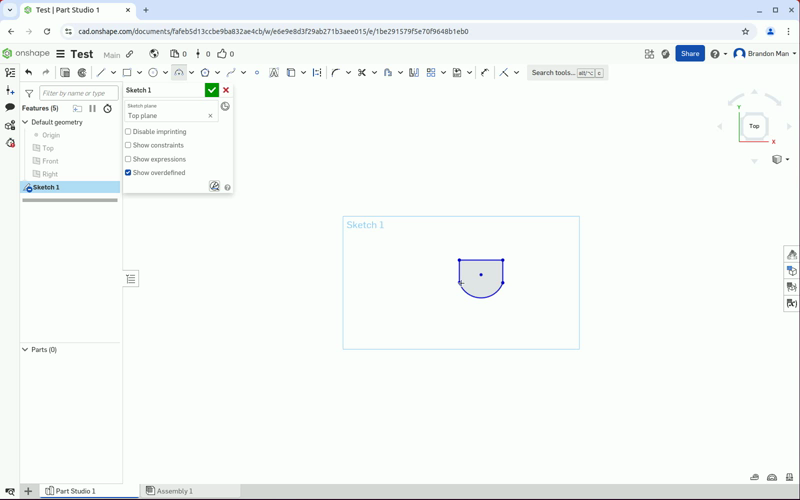
scroll(-6)
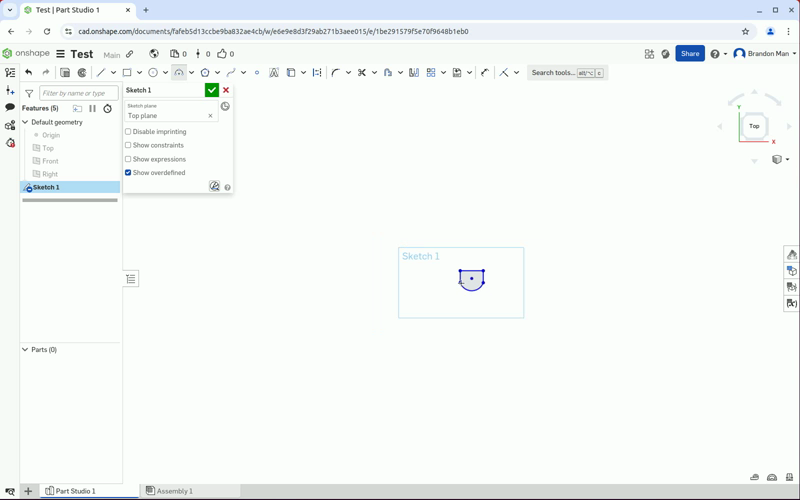
scroll(-6)
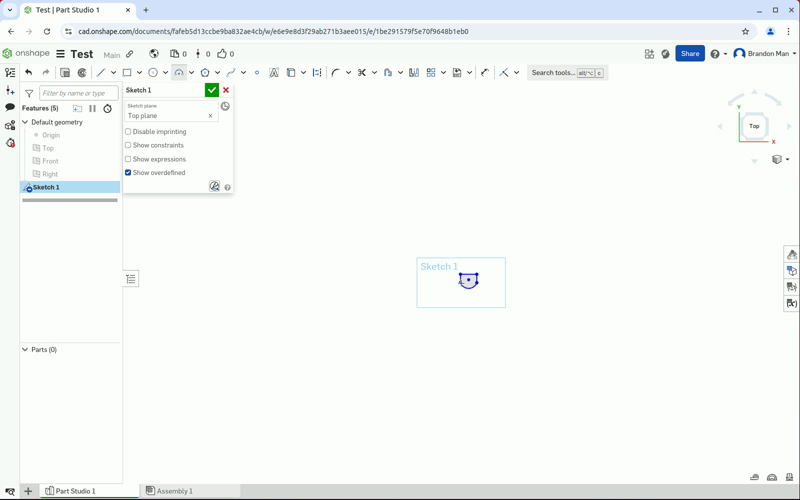
scroll(-6)
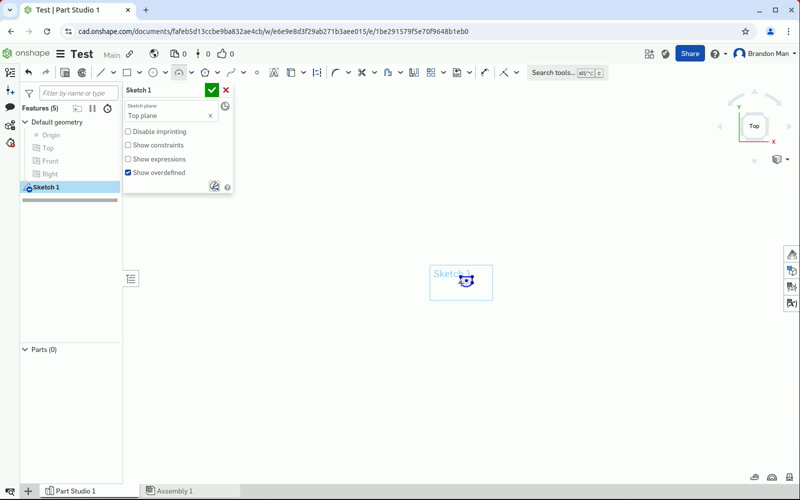
key_up(shift)
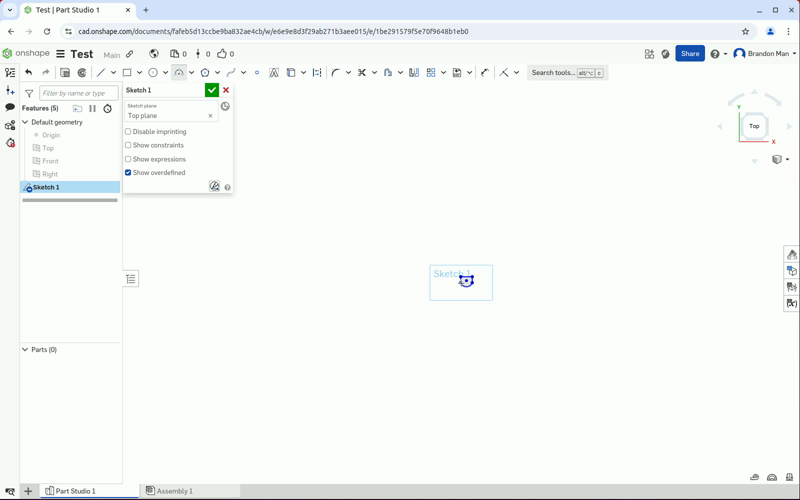
key_down(shift)
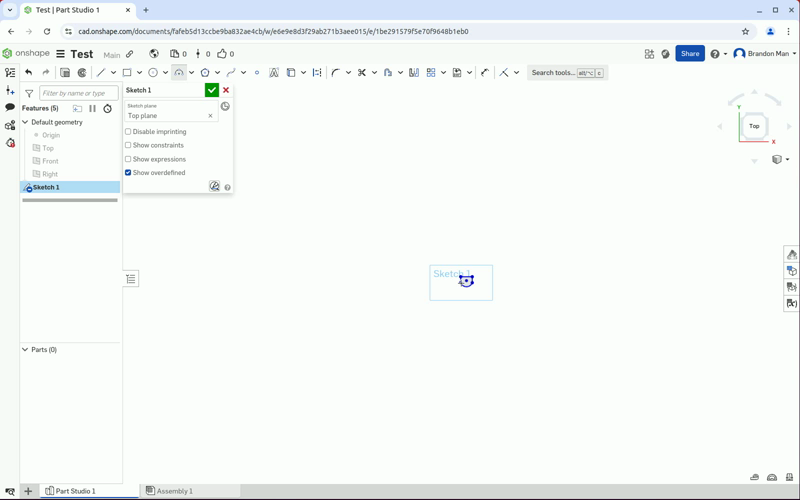
mouse_move(471, 282)
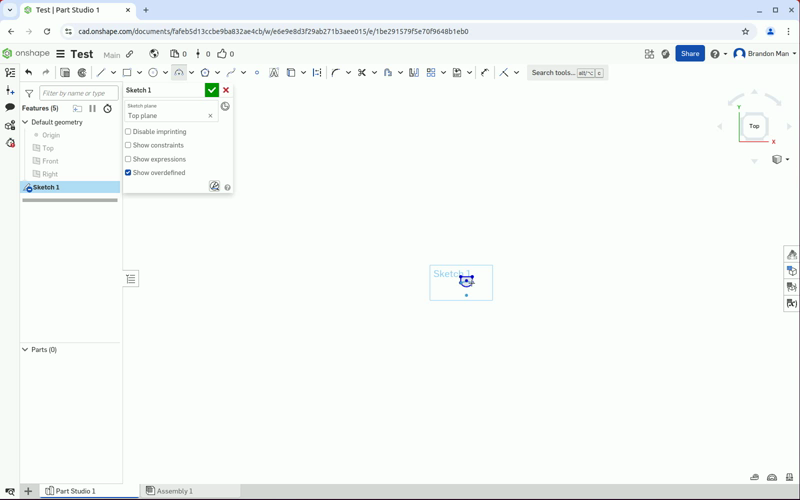
scroll(6)
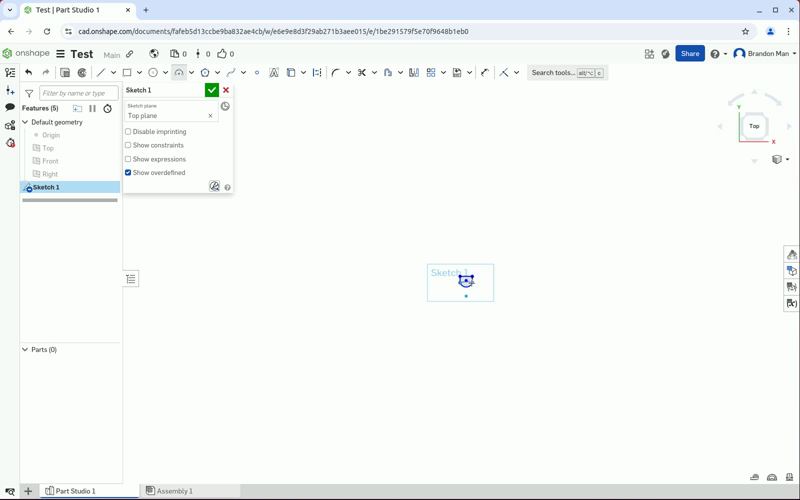
scroll(6)
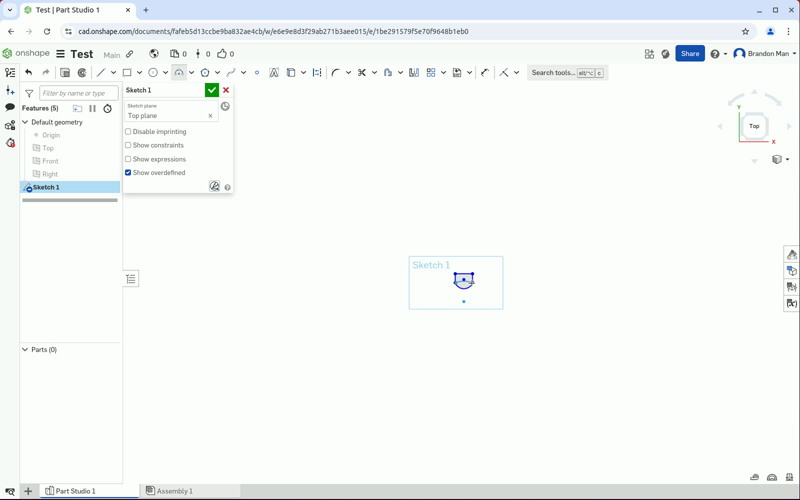
scroll(6)
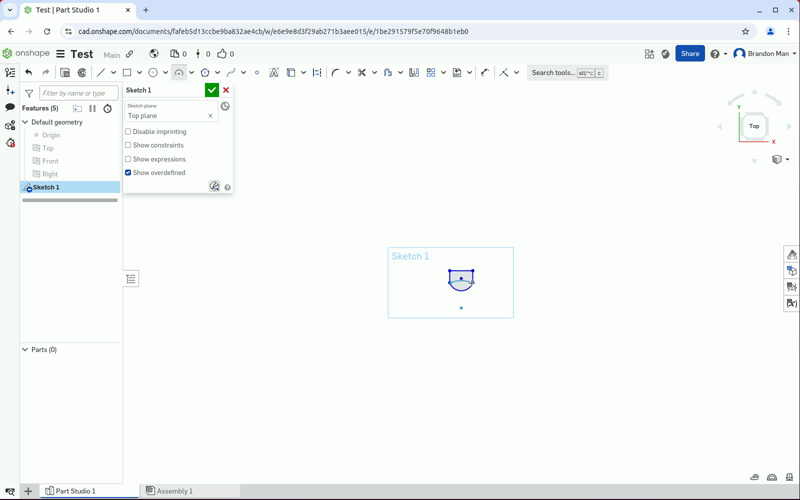
scroll(6)
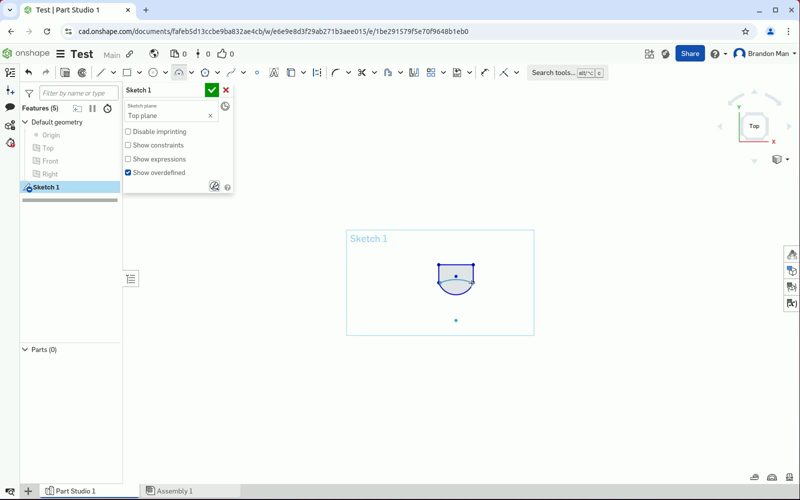
scroll(6)
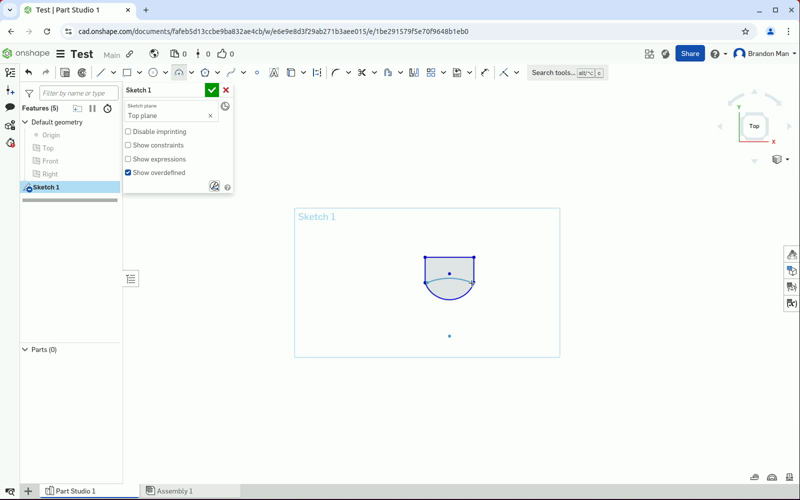
scroll(6)
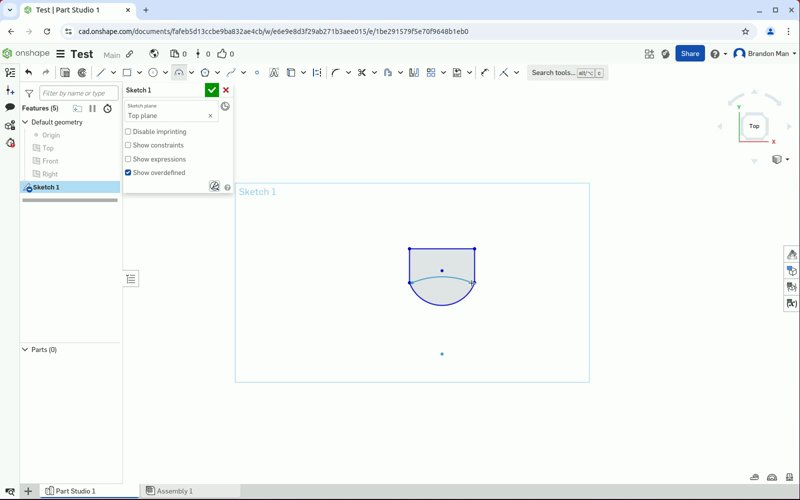
scroll(6)
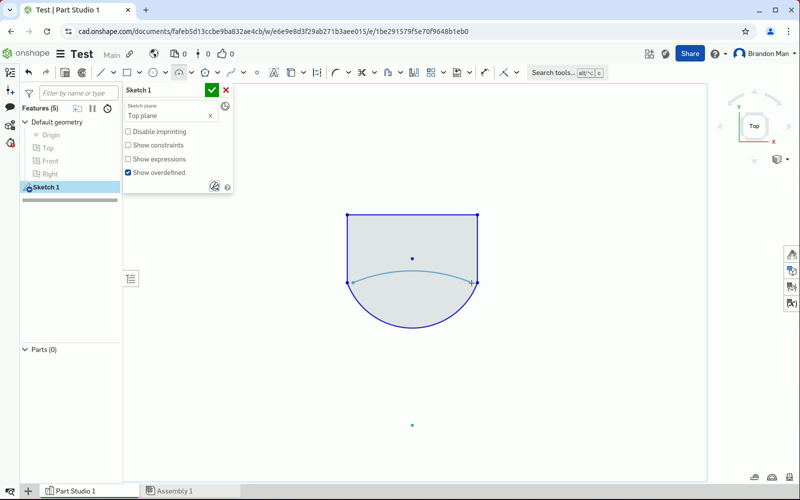
click(471, 282)
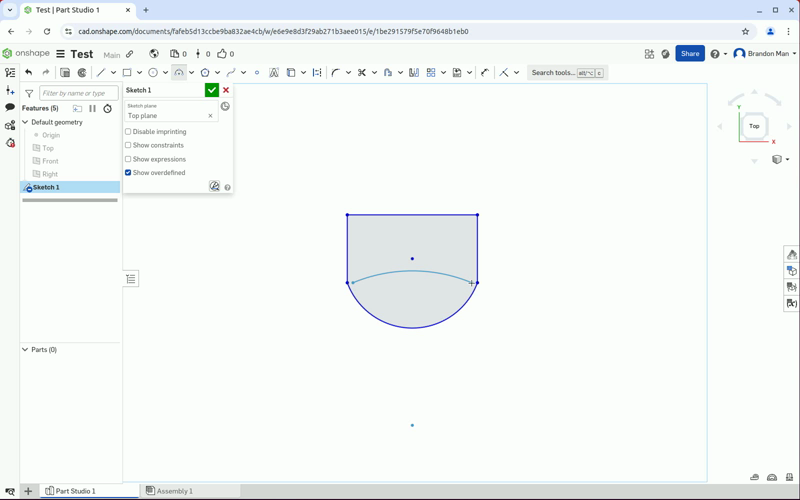
scroll(-6)
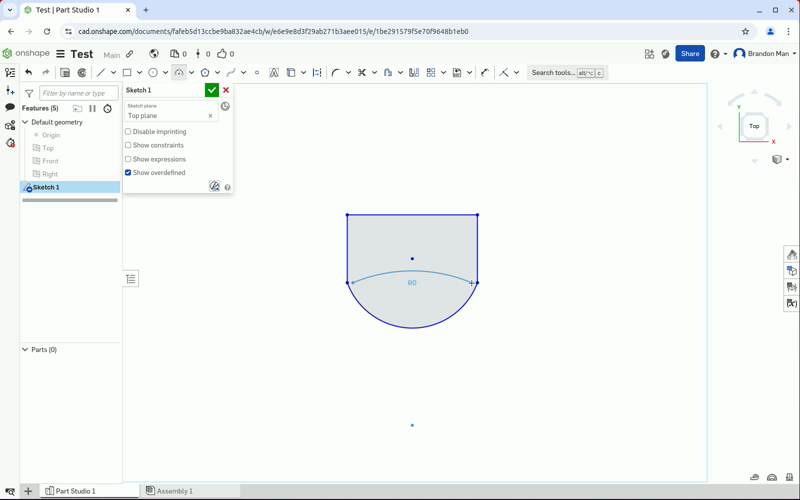
scroll(-6)
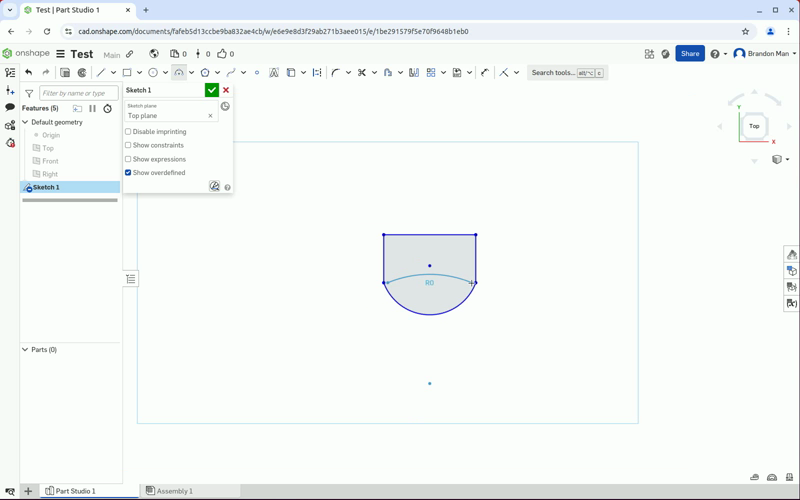
scroll(-6)
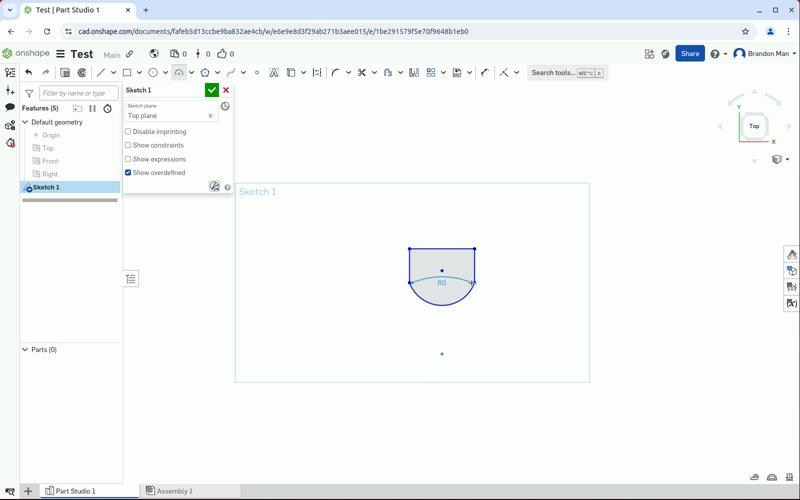
scroll(-6)
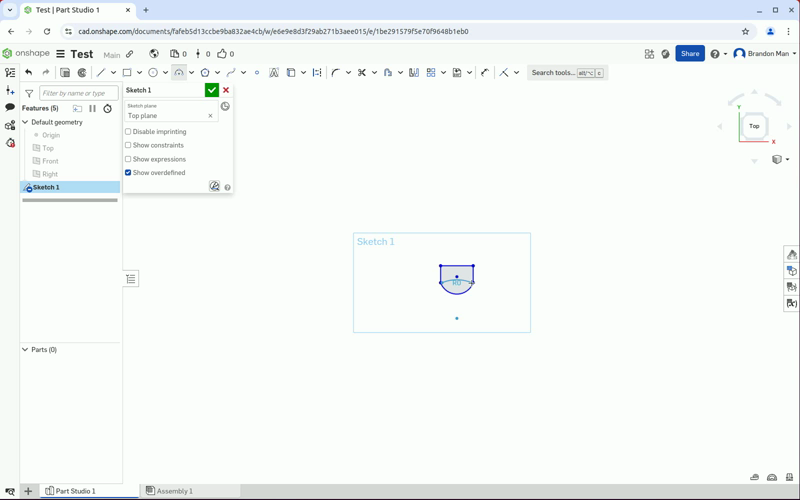
scroll(-6)
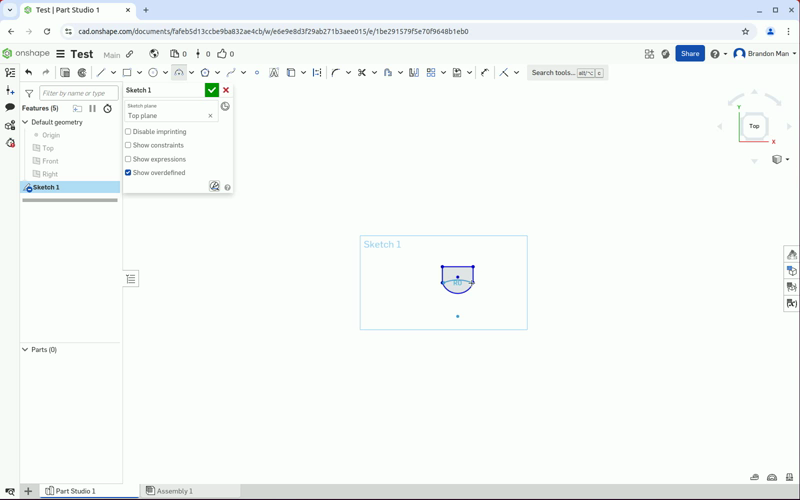
scroll(-6)
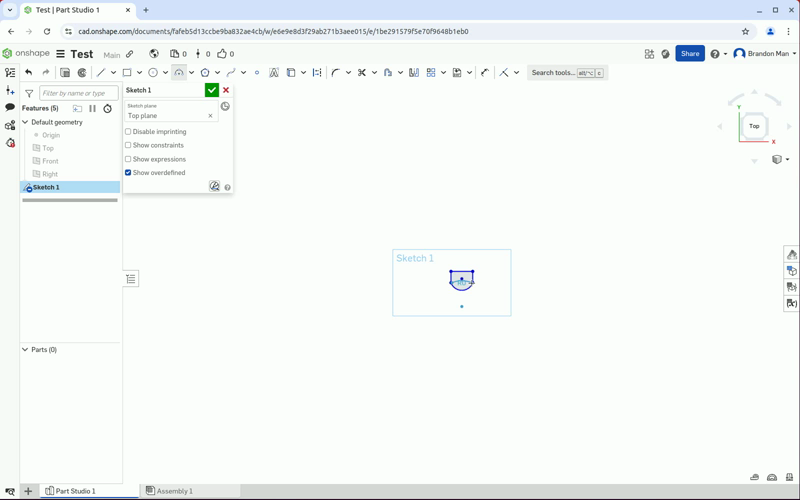
scroll(-6)
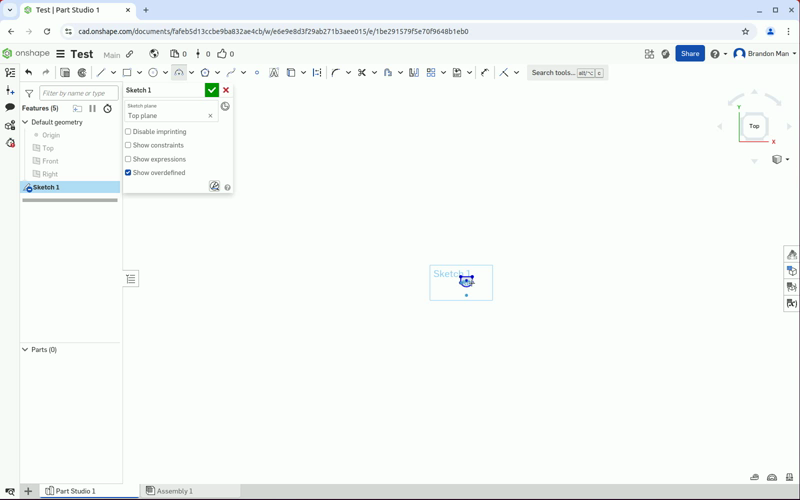
mouse_move(466, 286)
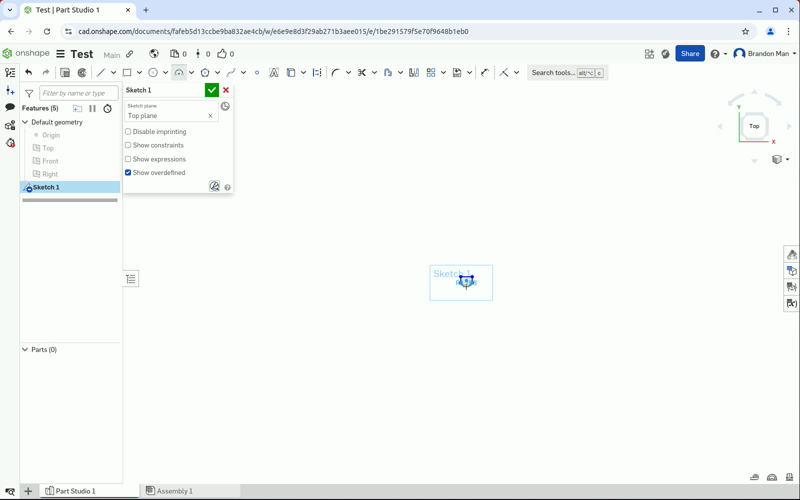
click(466, 286)
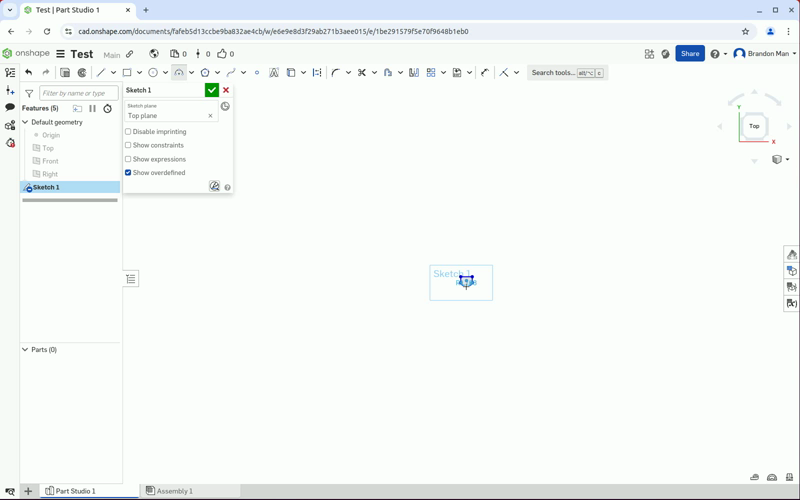
key_up(shift)
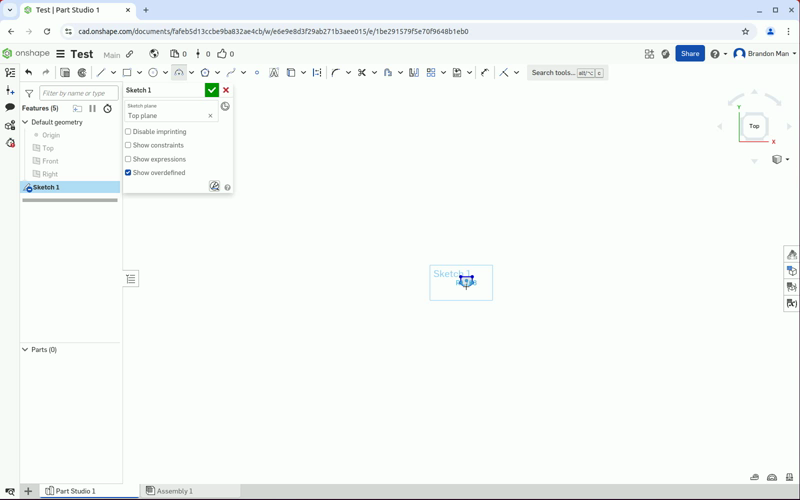
key(esc)
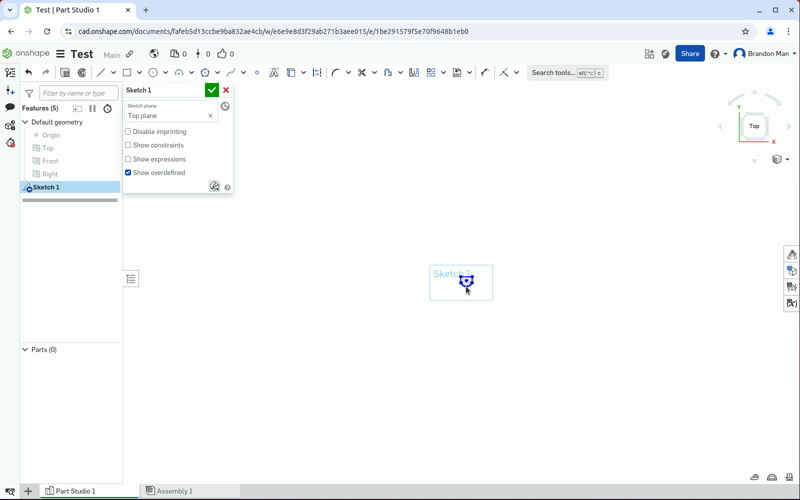
key(l)
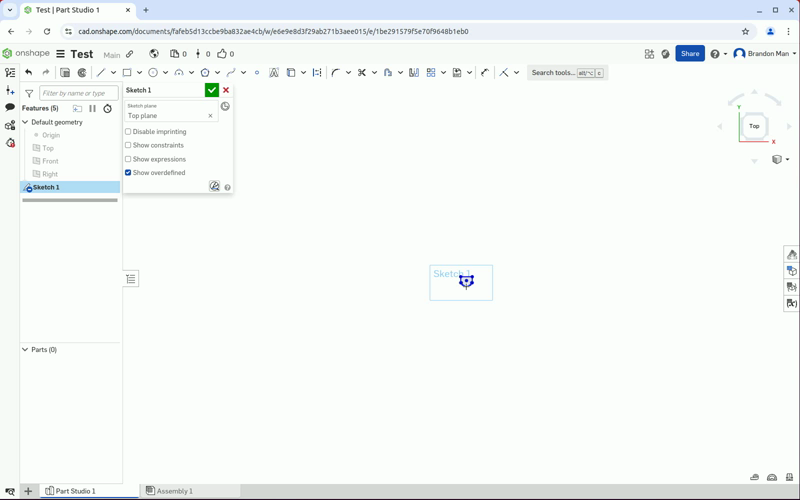
mouse_move(471, 282)
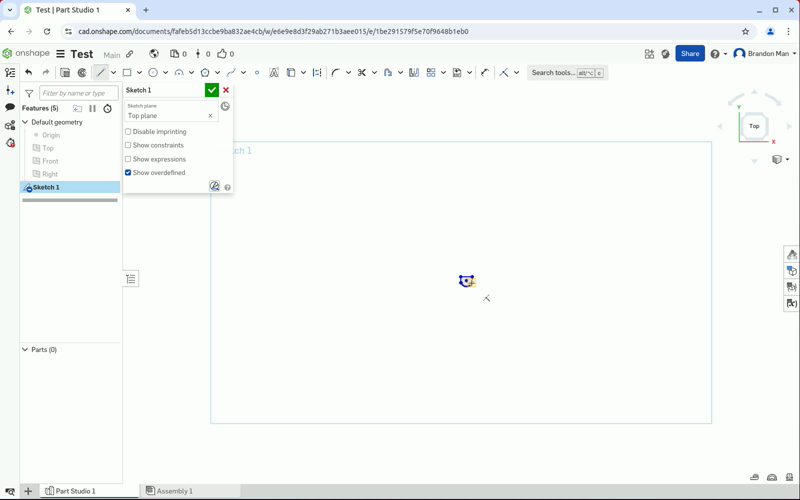
scroll(6)
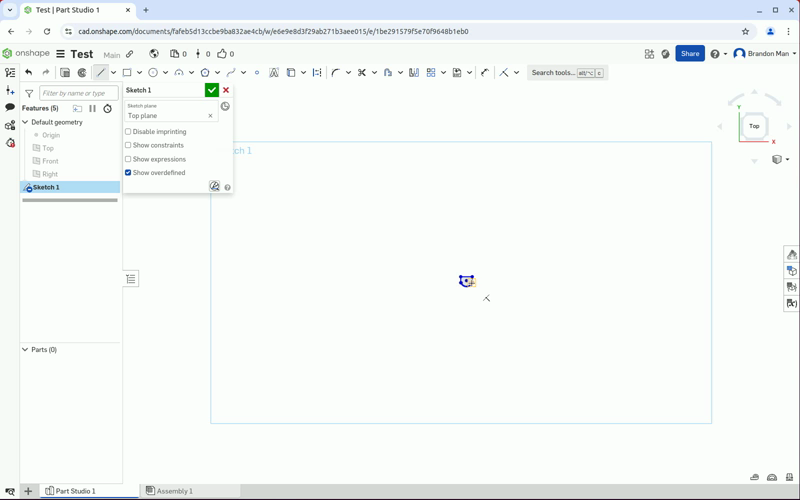
scroll(6)
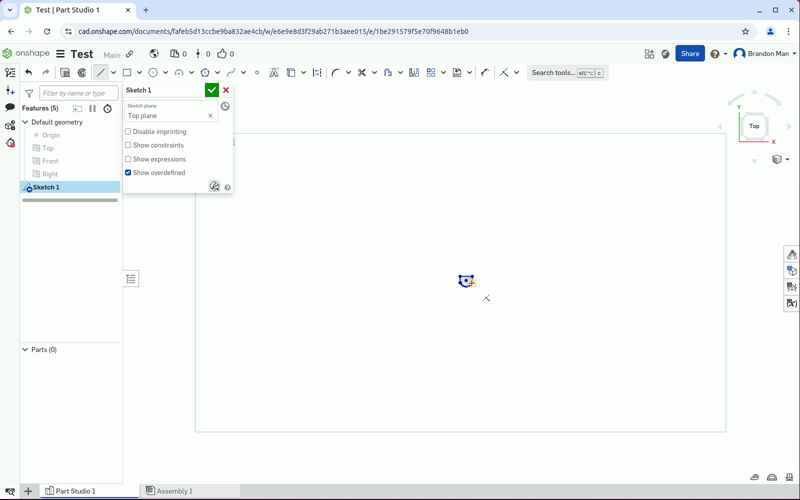
scroll(6)
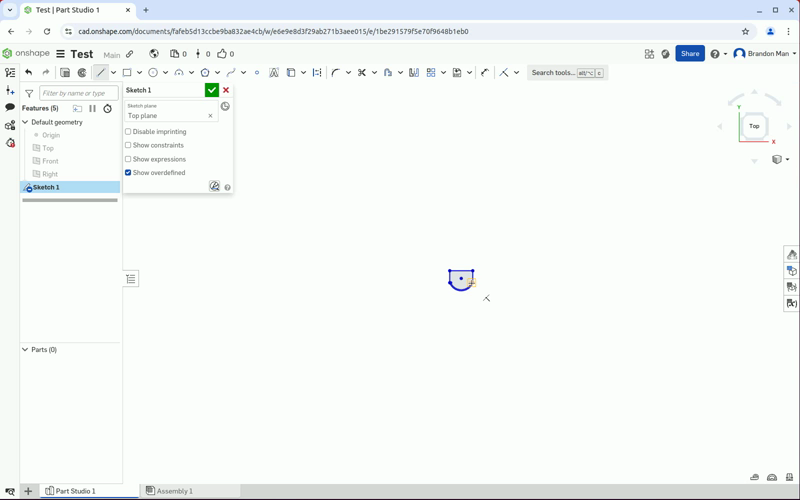
scroll(6)
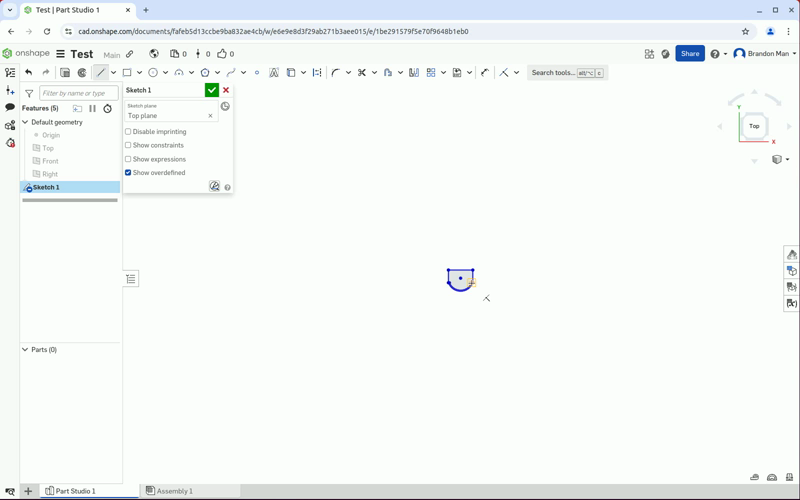
scroll(6)
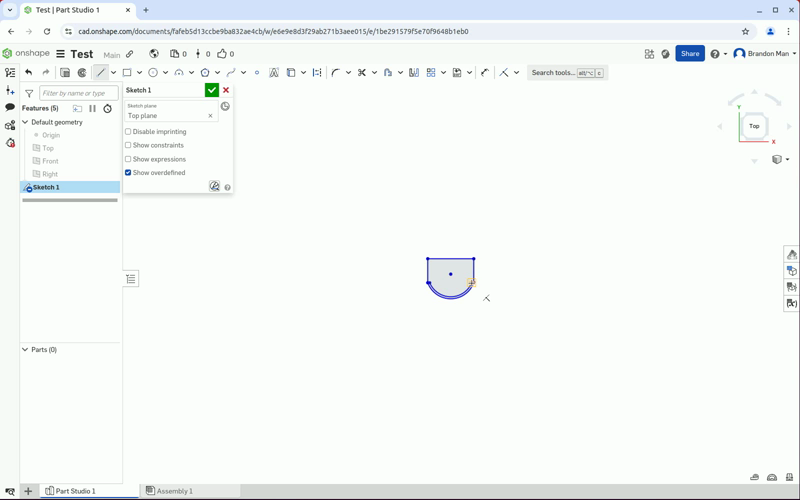
scroll(6)
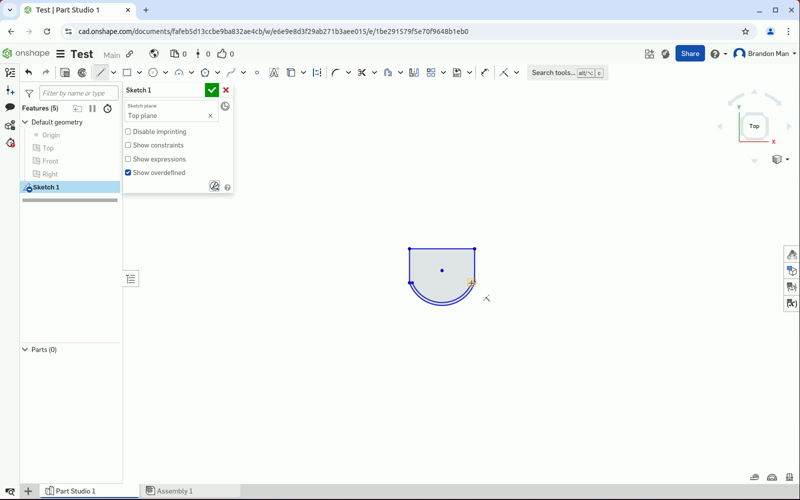
scroll(6)
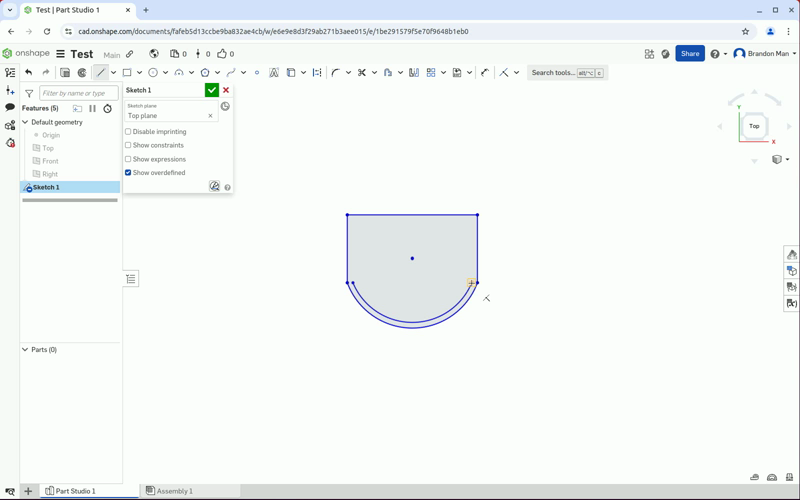
click(471, 282)
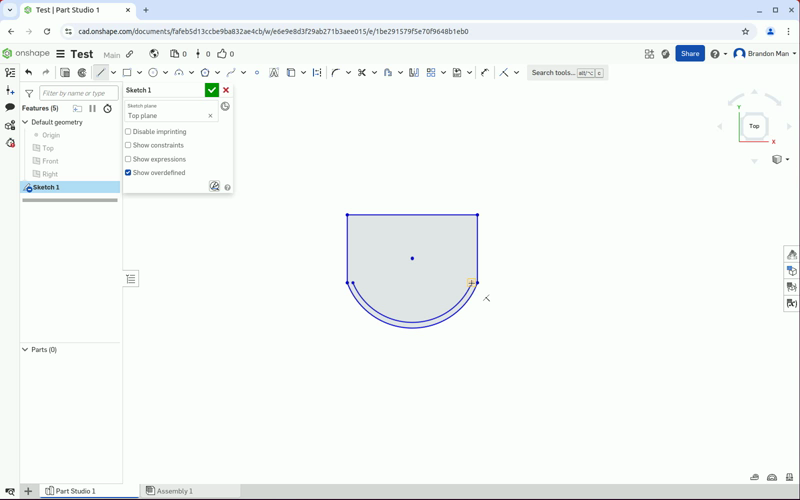
scroll(-6)
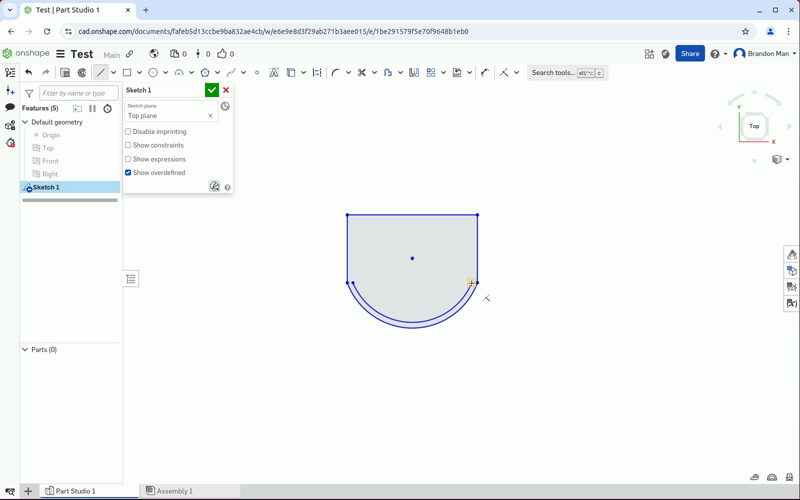
scroll(-6)
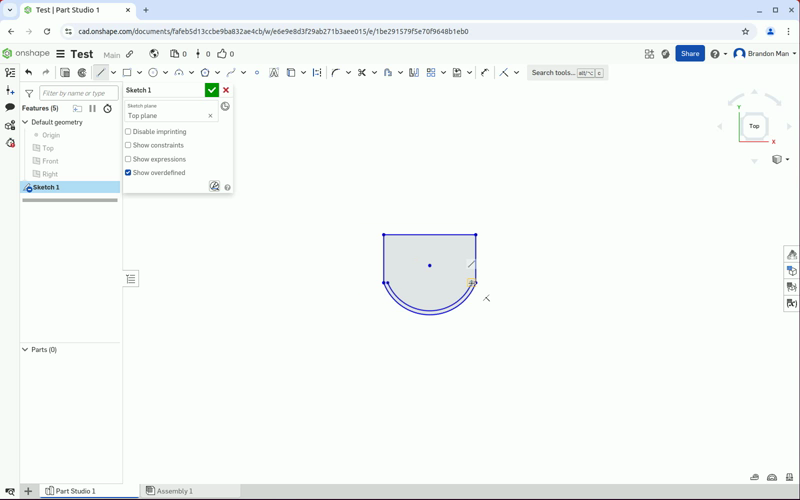
scroll(-6)
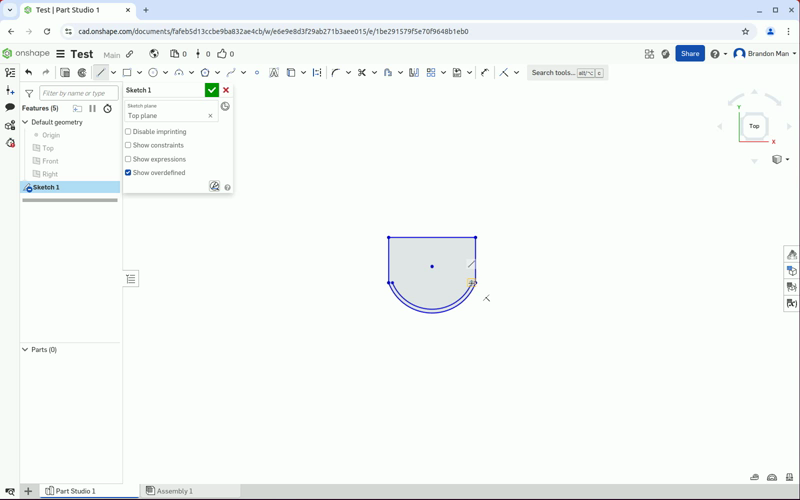
scroll(-6)
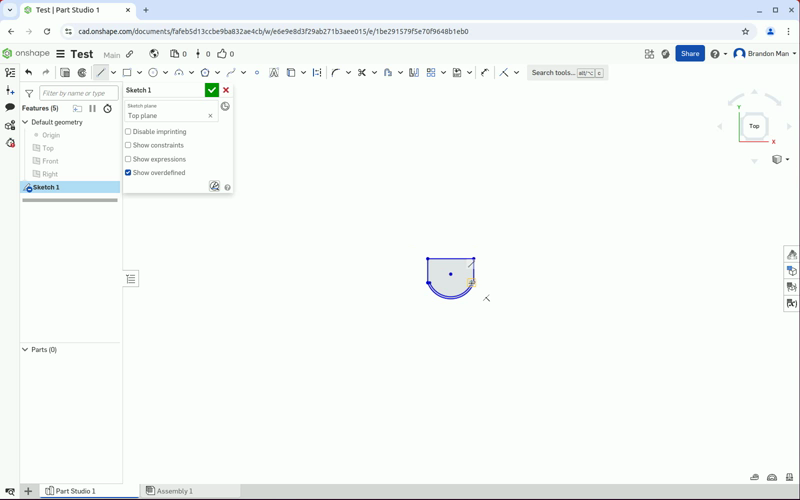
scroll(-6)
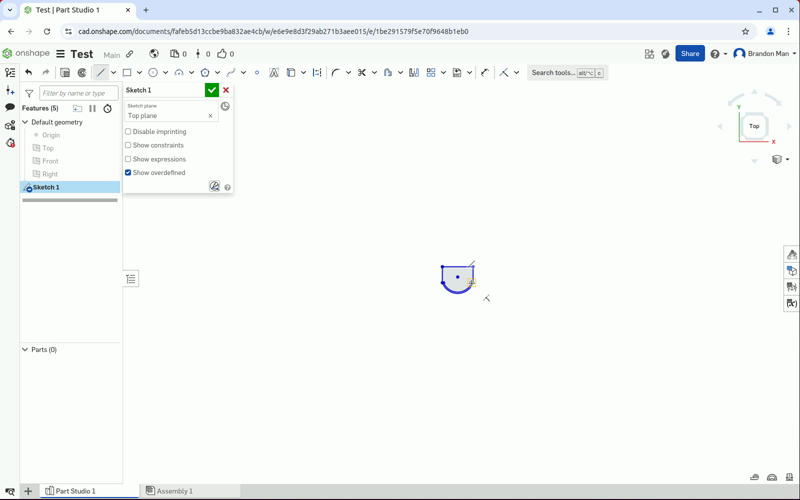
scroll(-6)
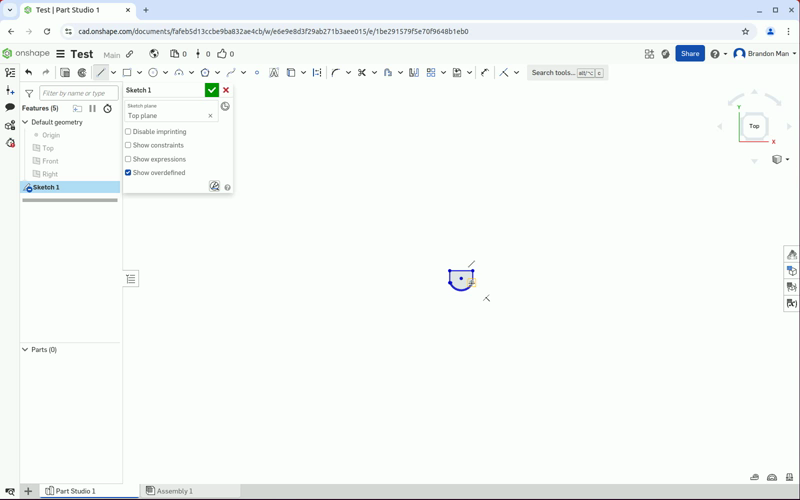
scroll(-6)
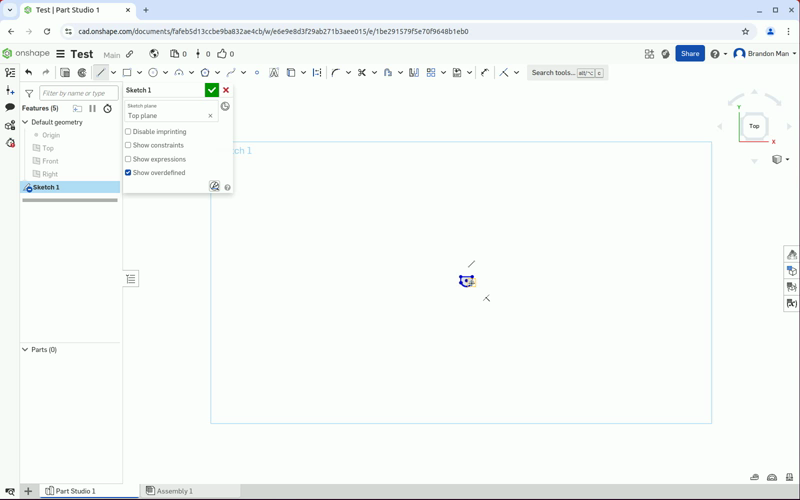
mouse_move(501, 282)
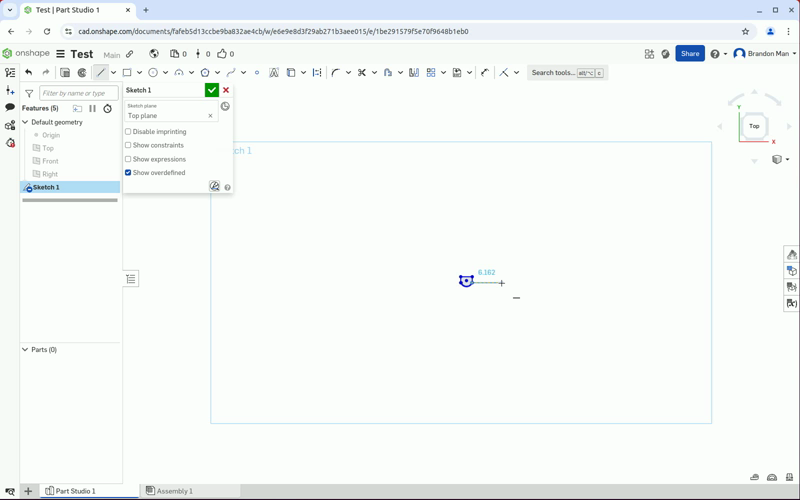
key_down(shift)
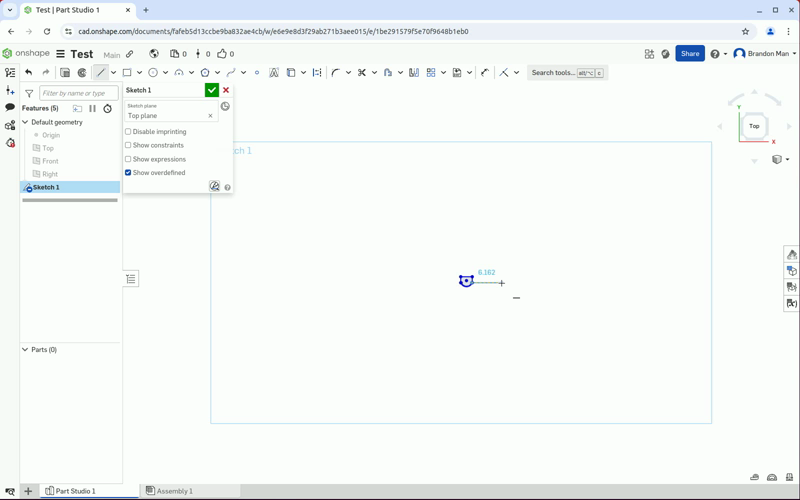
mouse_move(461, 282)
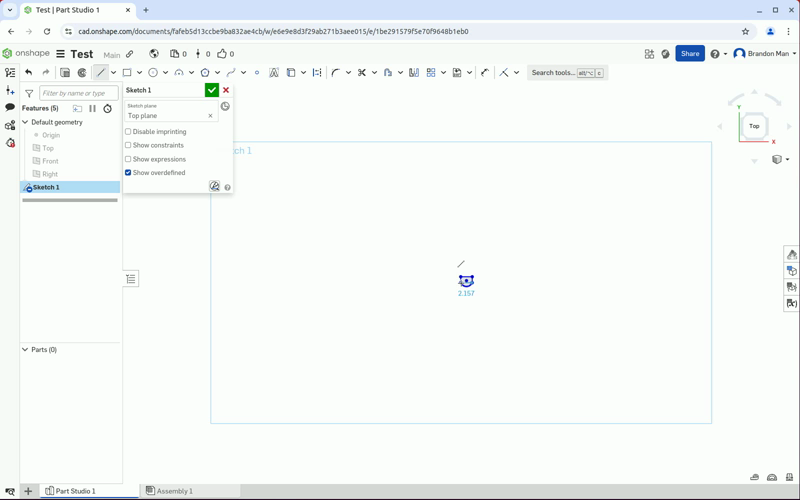
scroll(6)
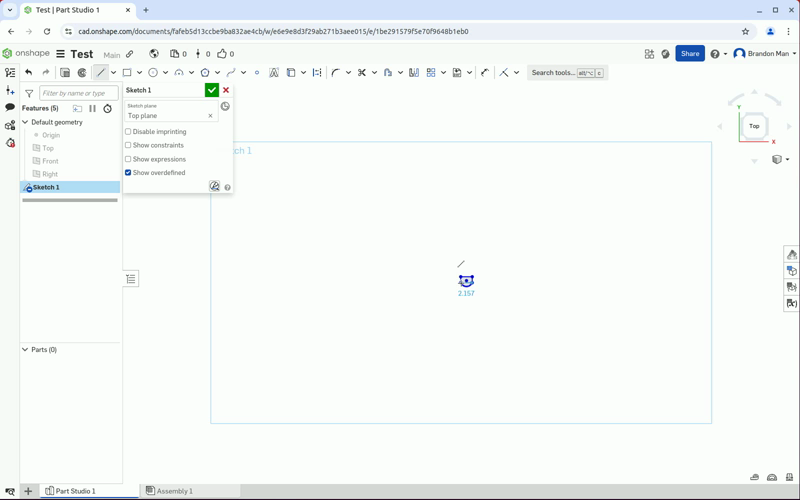
scroll(6)
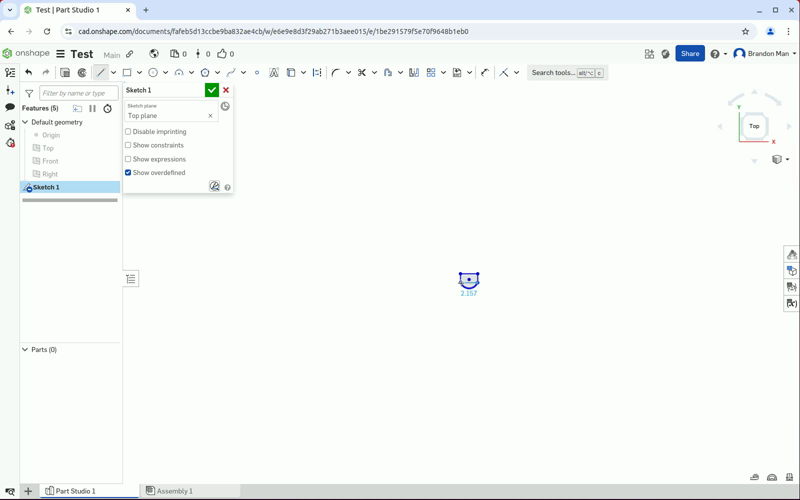
scroll(6)
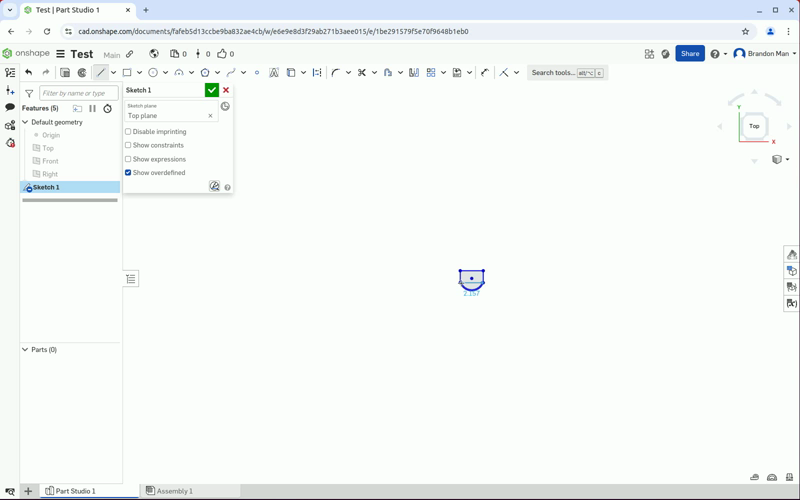
scroll(6)
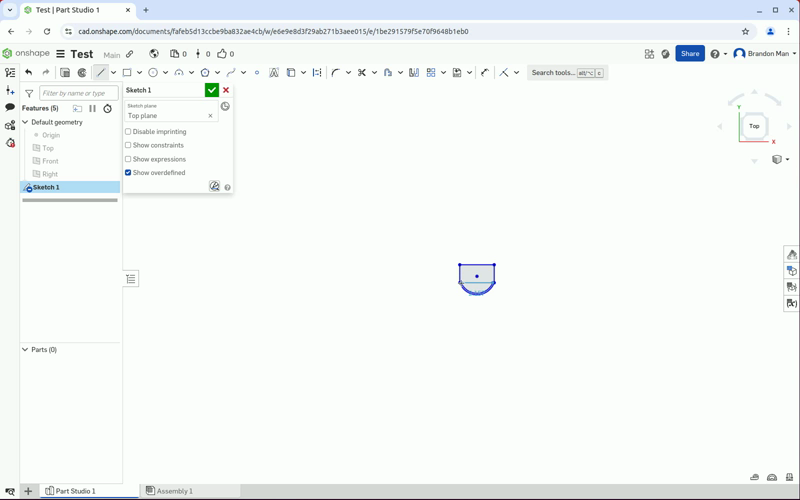
scroll(6)
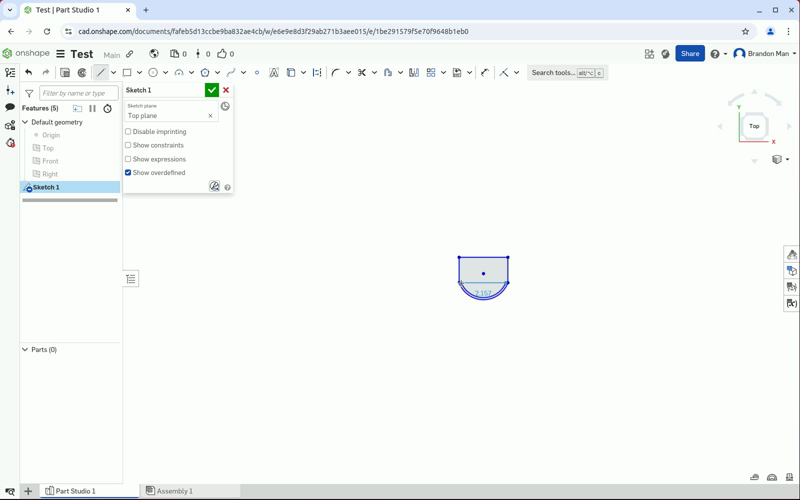
scroll(6)
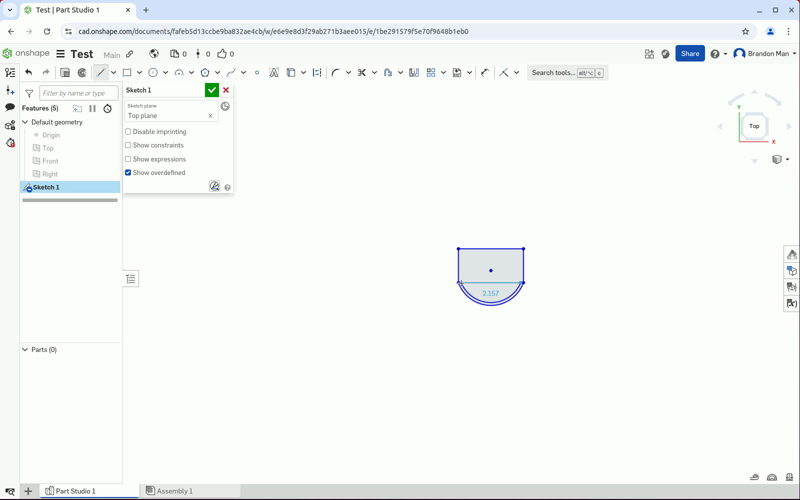
scroll(6)
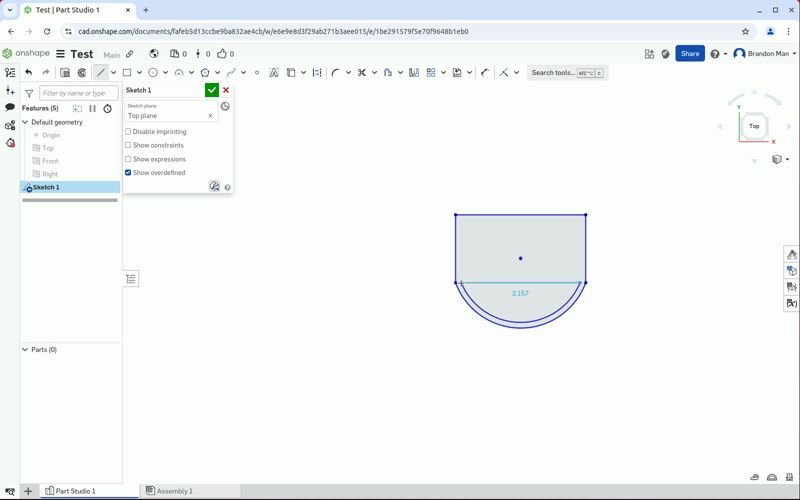
key_up(shift)
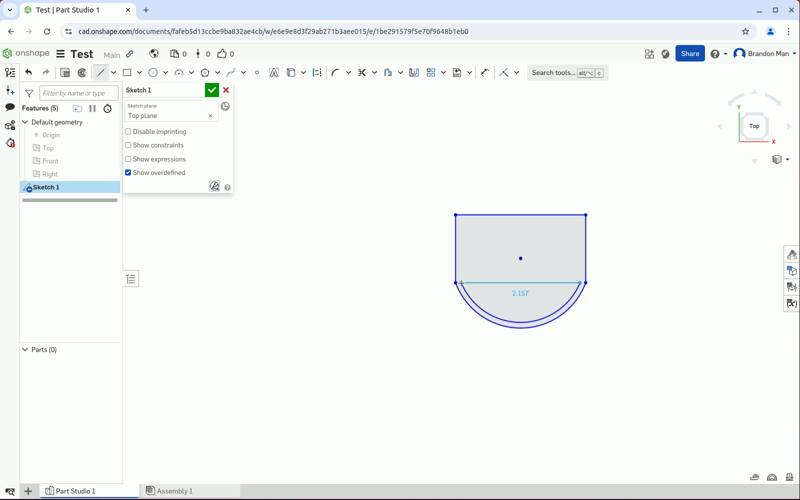
click(461, 282)
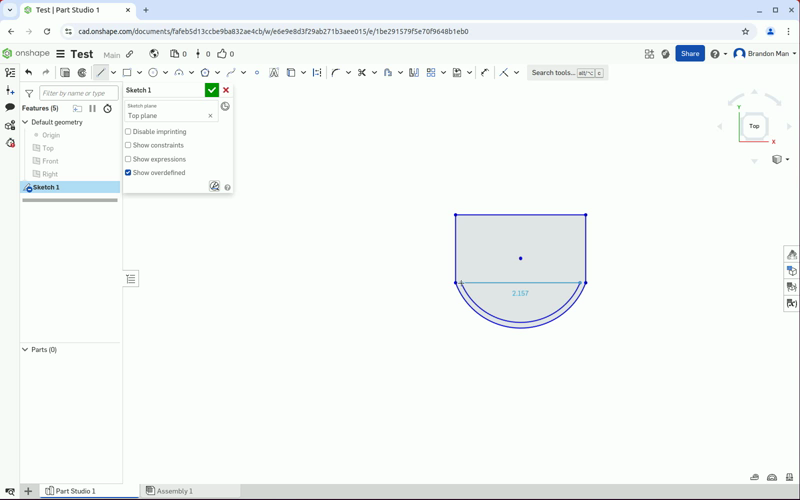
scroll(-6)
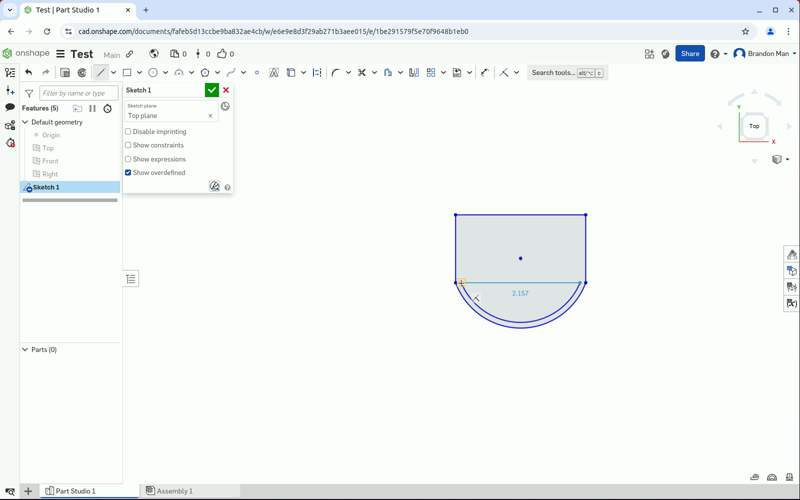
scroll(-6)
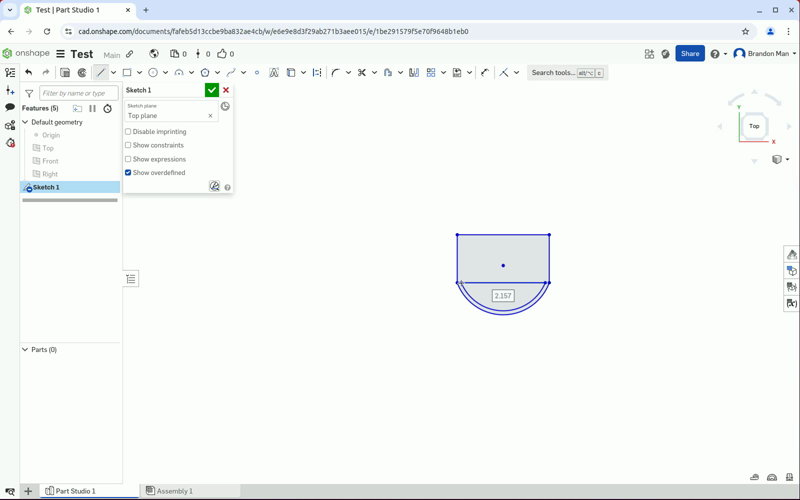
scroll(-6)
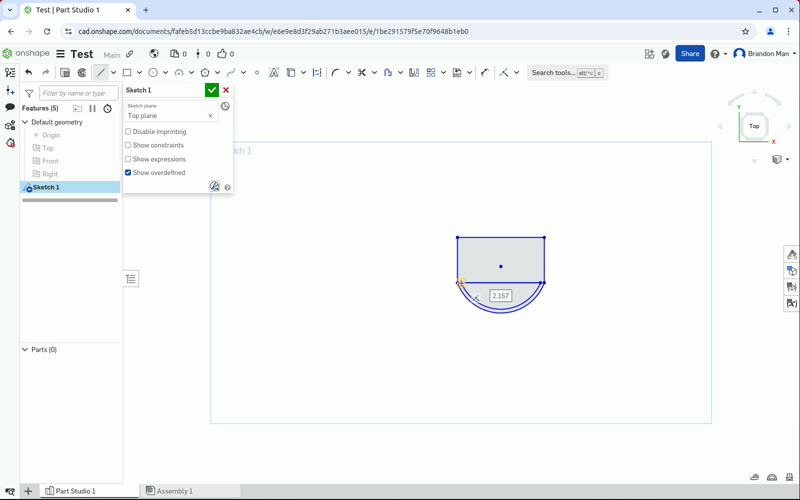
scroll(-6)
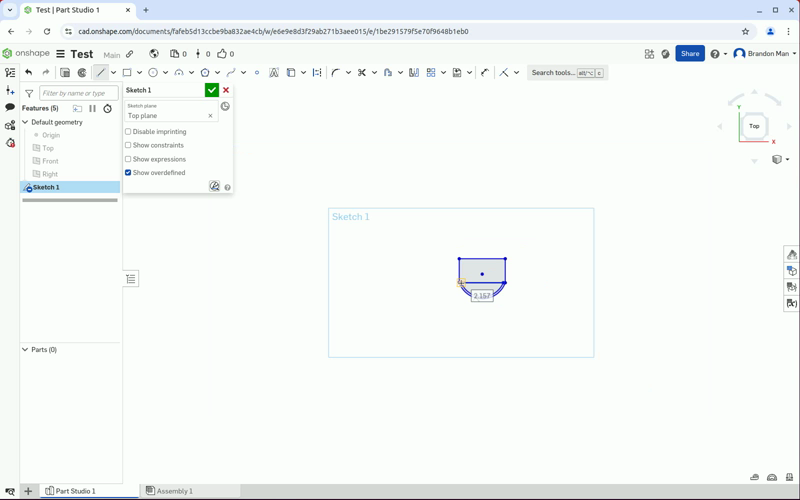
scroll(-6)
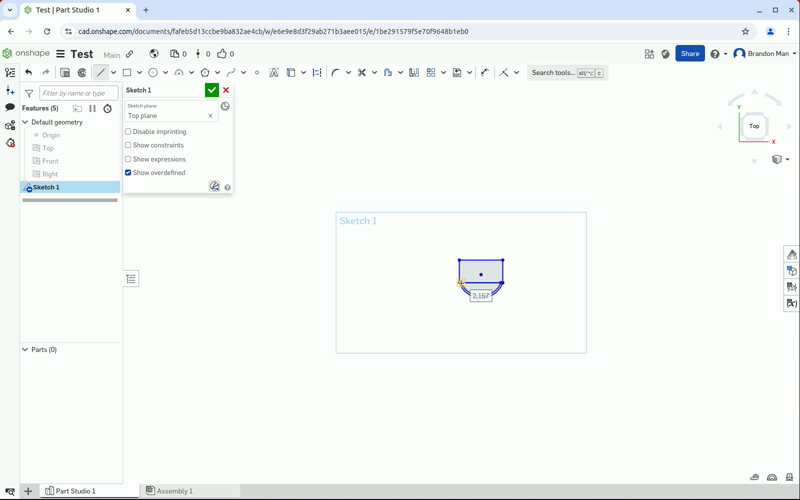
scroll(-6)
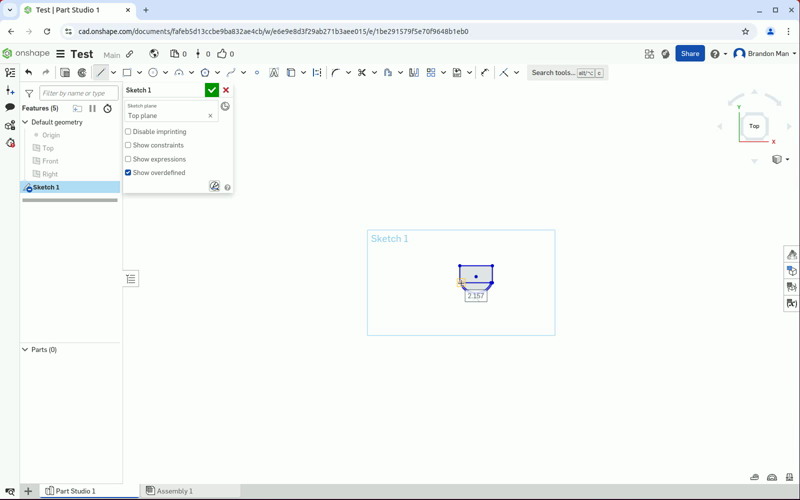
scroll(-6)
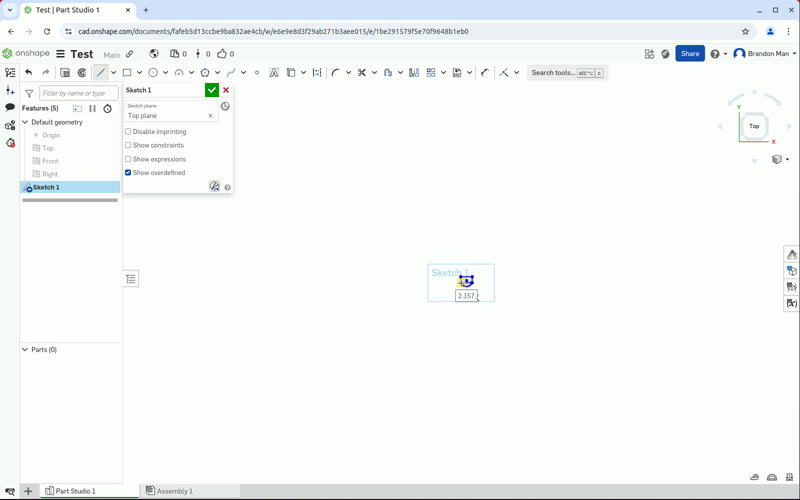
key(esc)
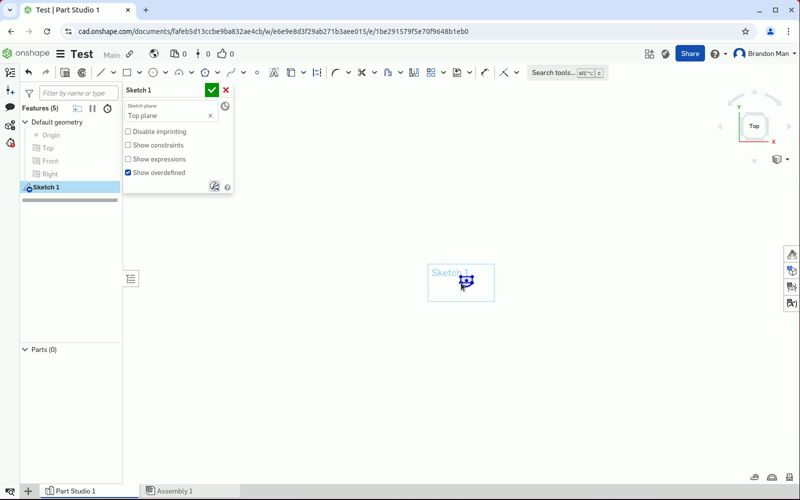
mouse_move(461, 278)
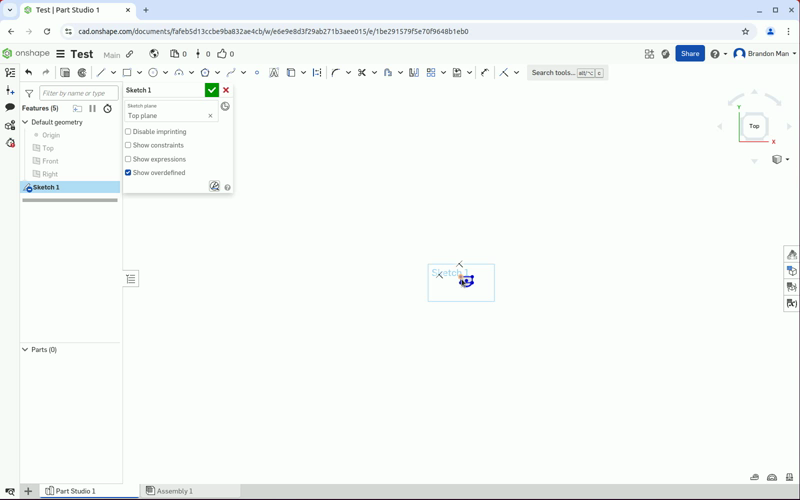
scroll(6)
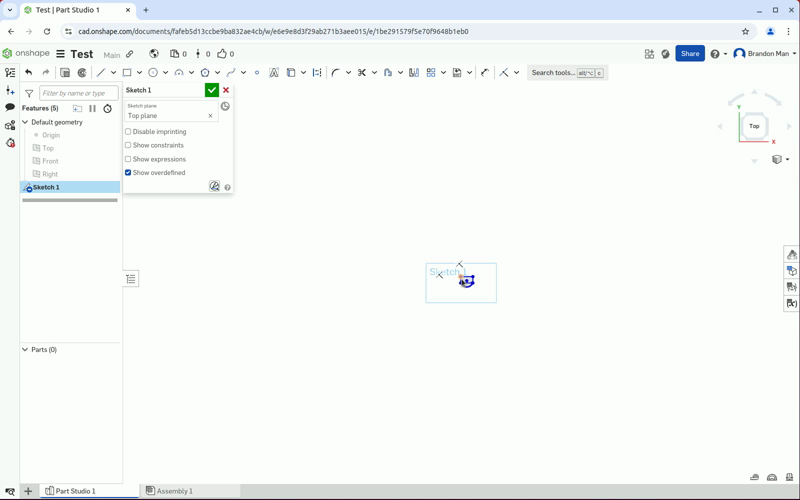
scroll(6)
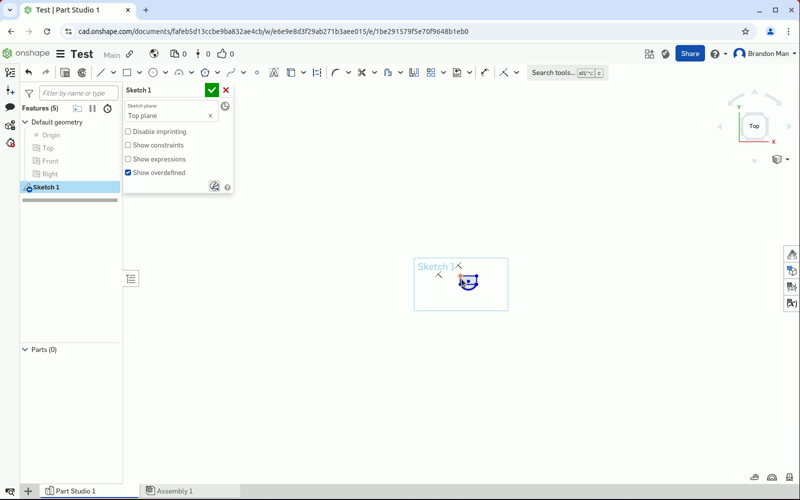
scroll(6)
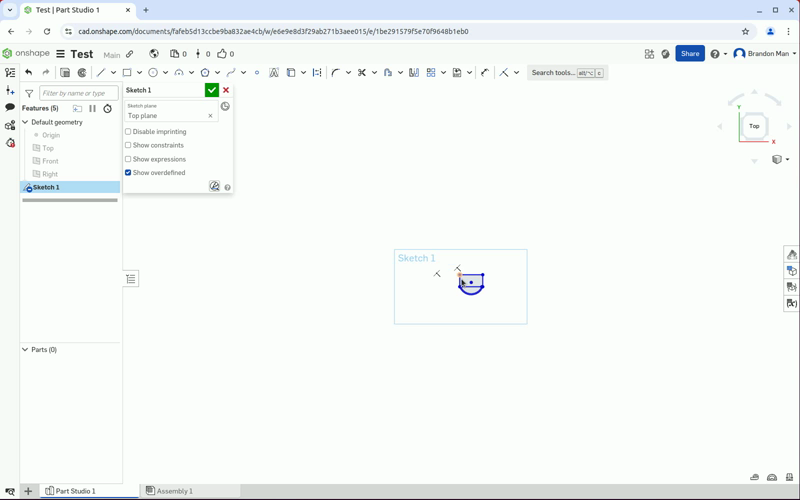
scroll(6)
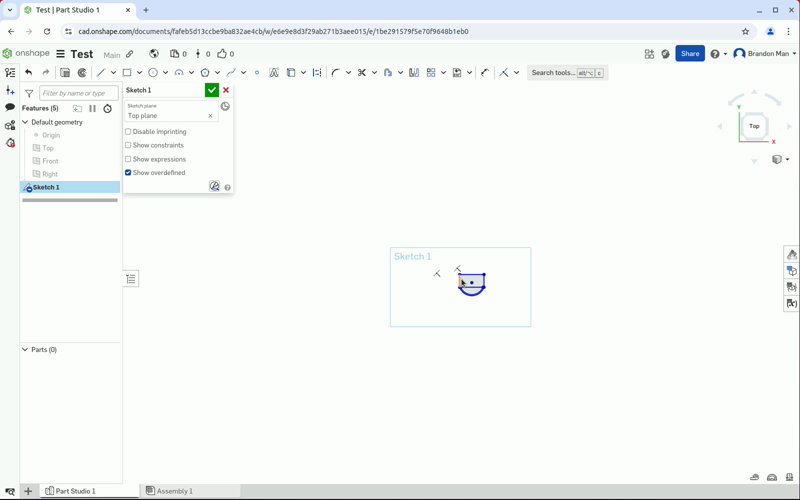
scroll(6)
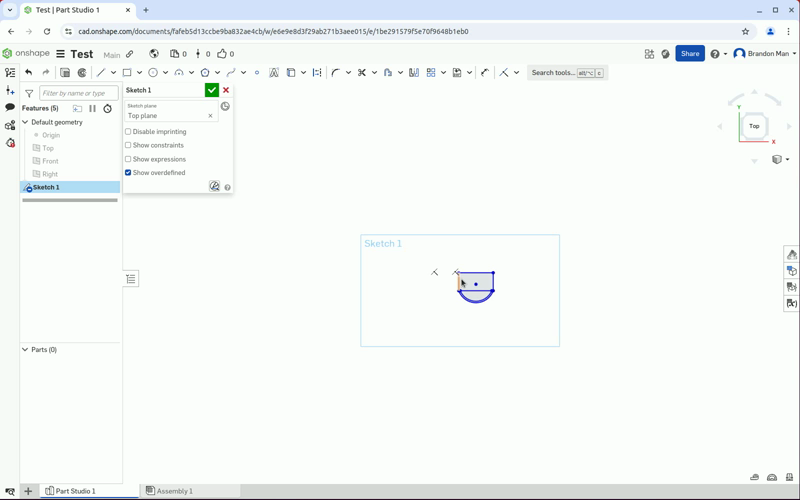
scroll(6)
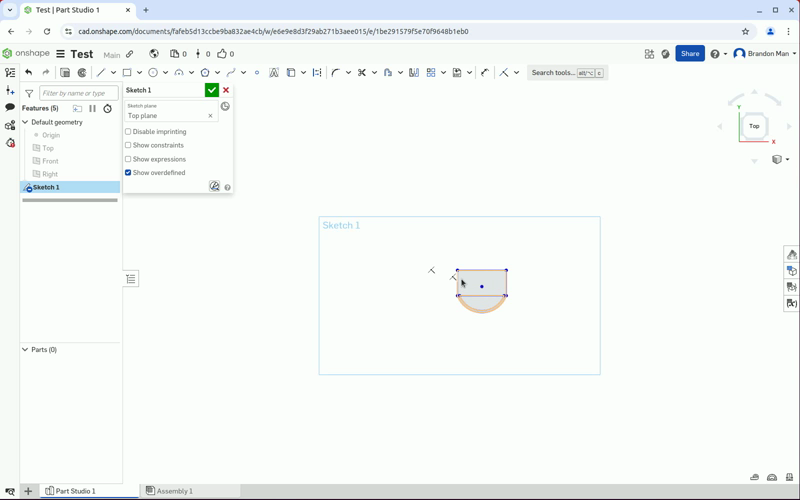
scroll(6)
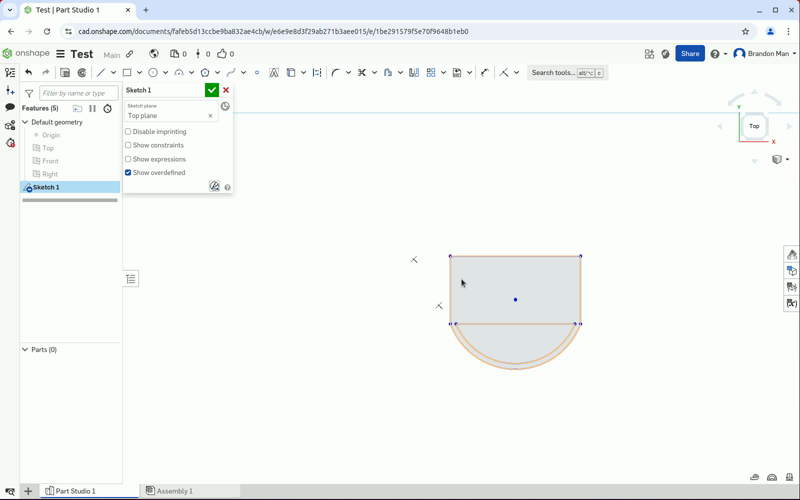
click(461, 278)
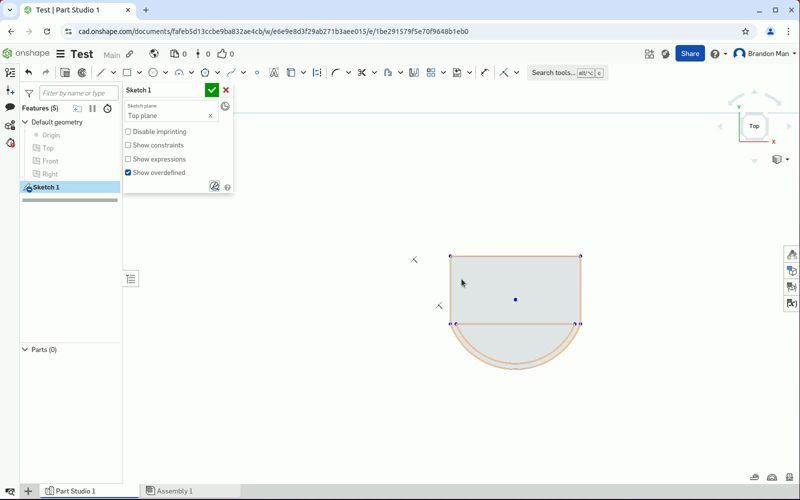
scroll(-6)
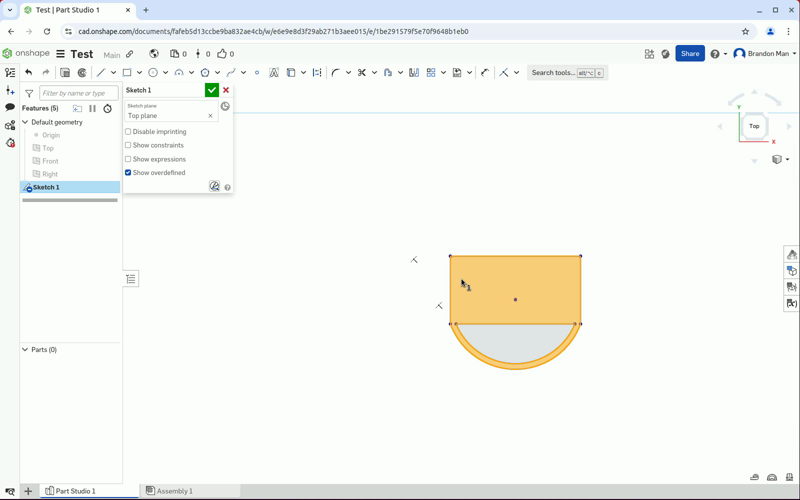
scroll(-6)
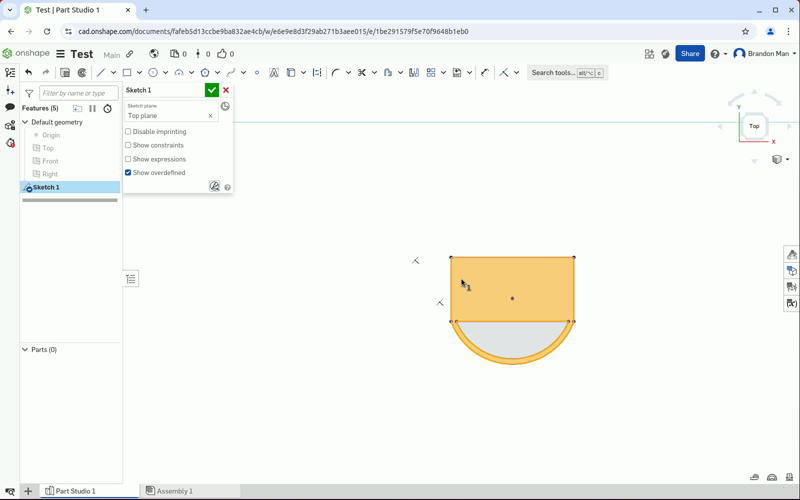
scroll(-6)
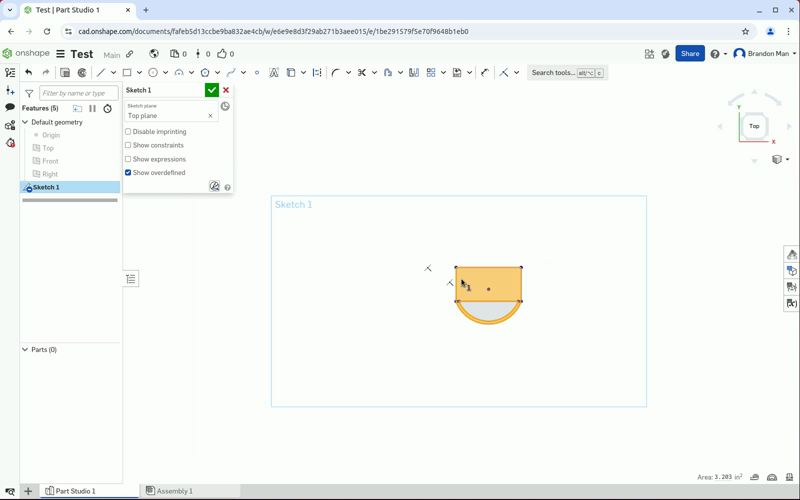
scroll(-6)
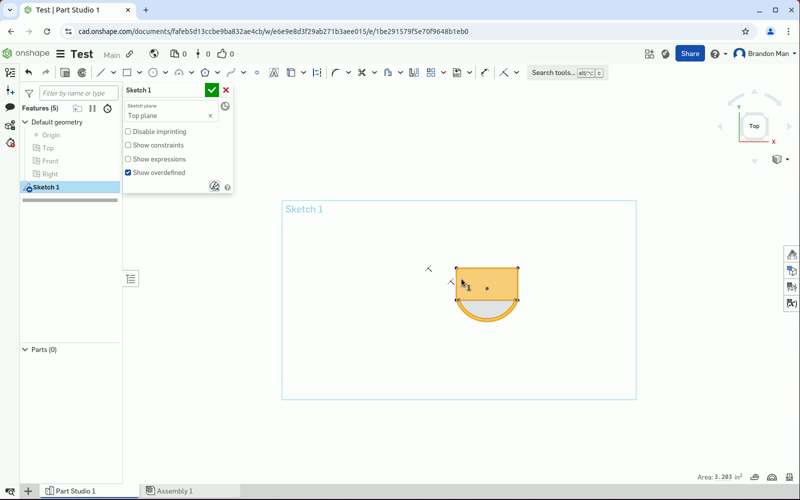
scroll(-6)
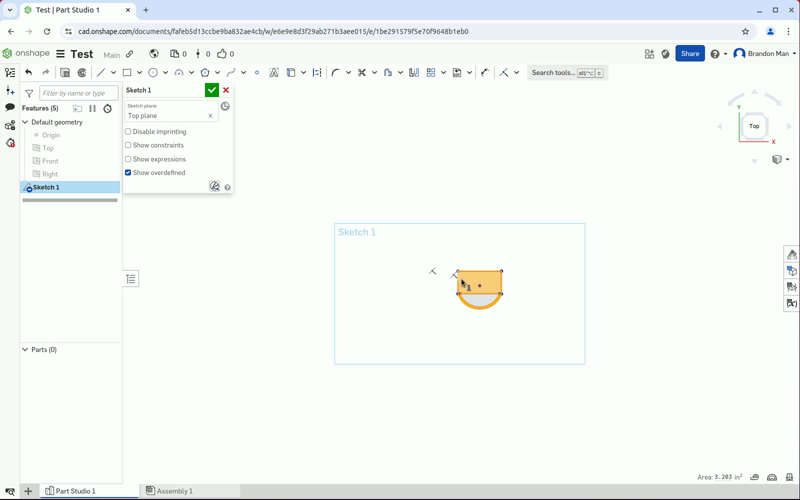
scroll(-6)
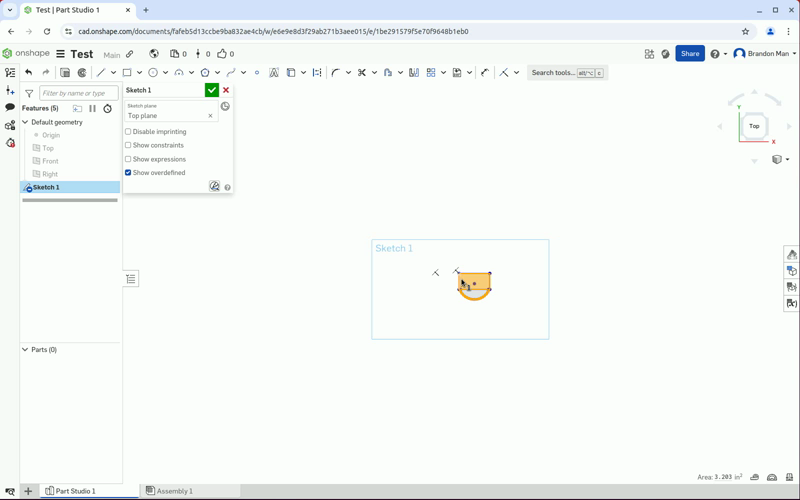
scroll(-6)
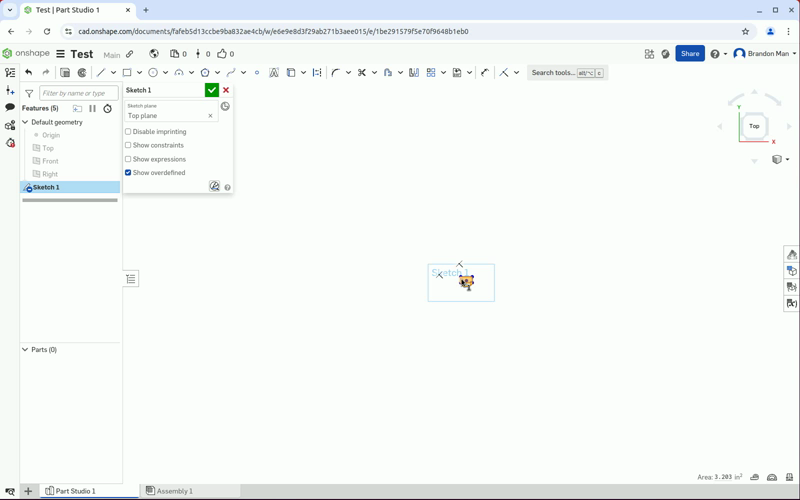
mouse_move(73, 352)
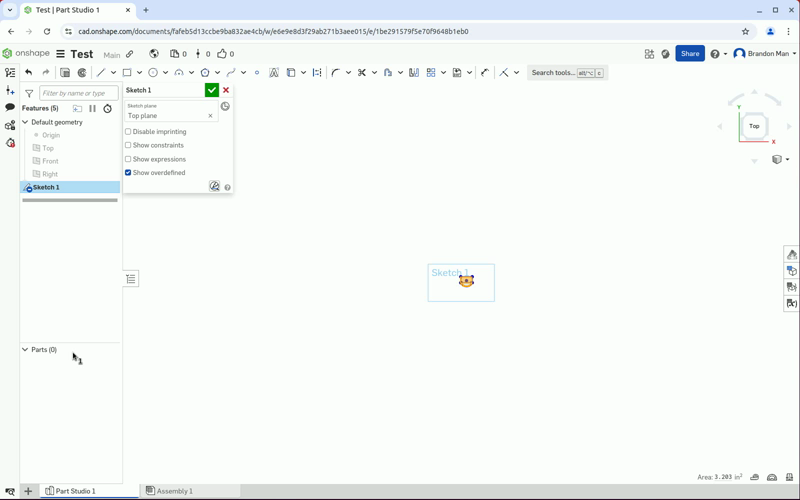
key(shift+y)
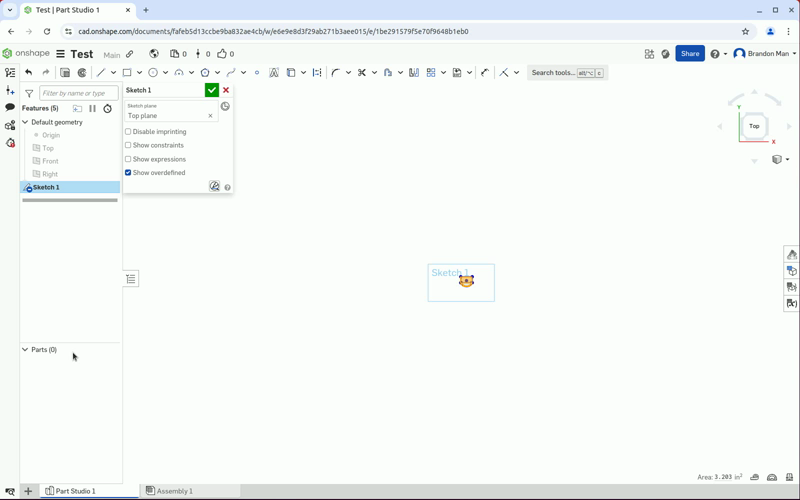
key(shift+e)
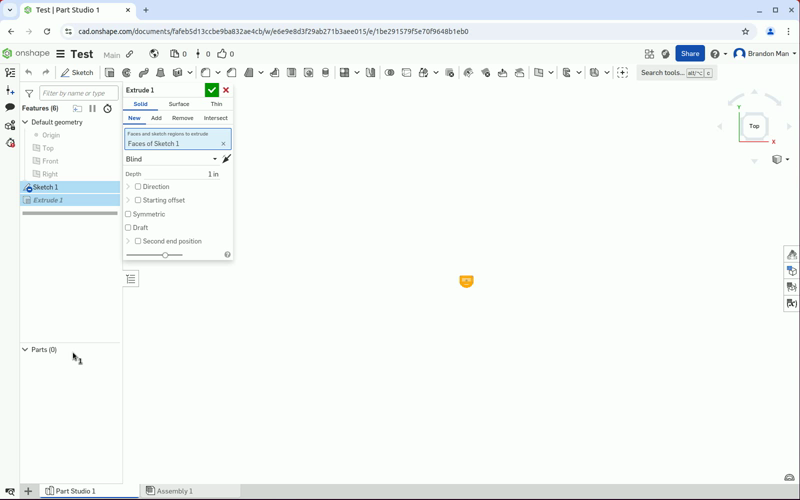
mouse_move(143, 106)
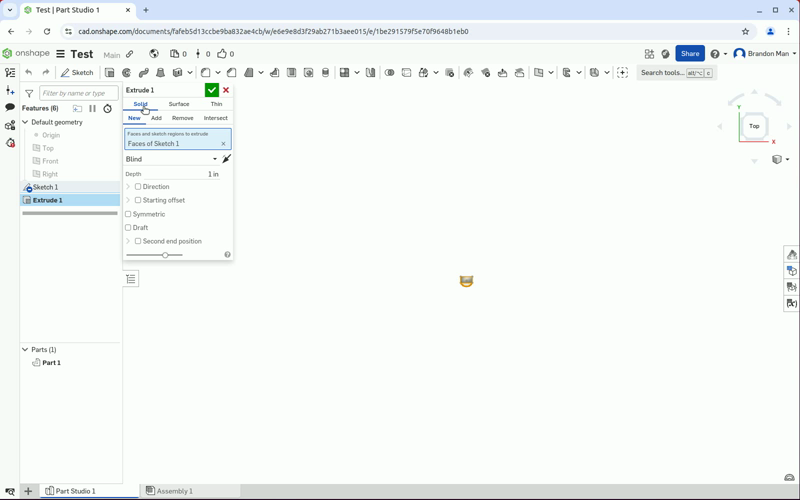
click(143, 106)
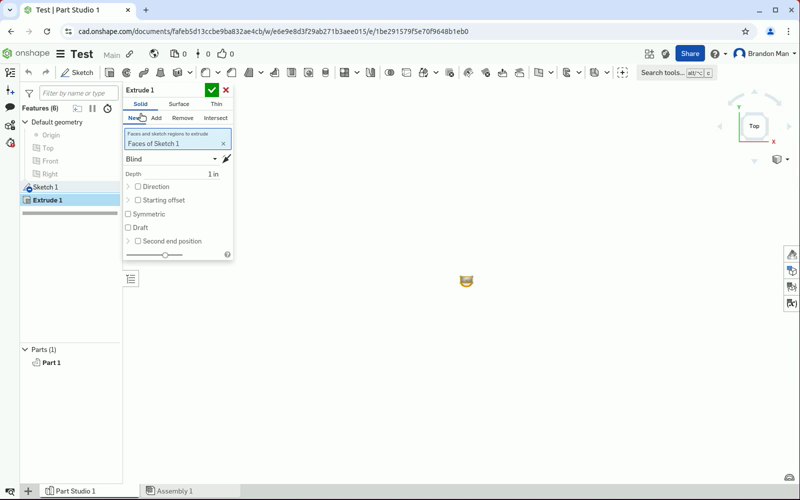
mouse_move(137, 120)
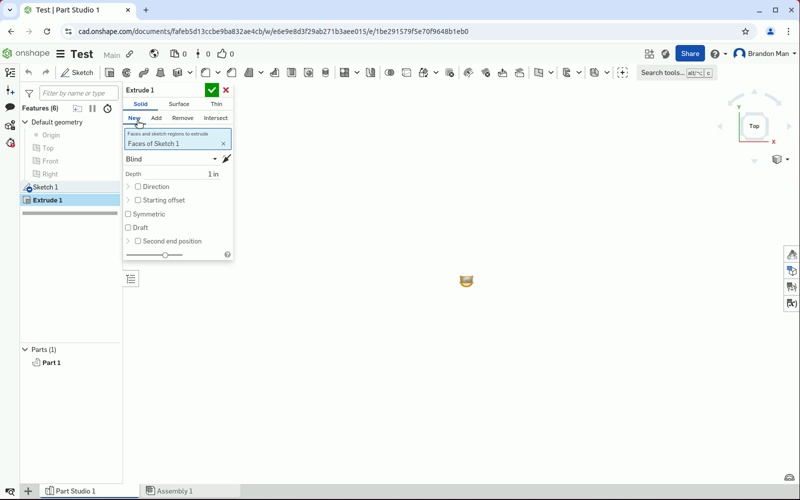
click(137, 120)
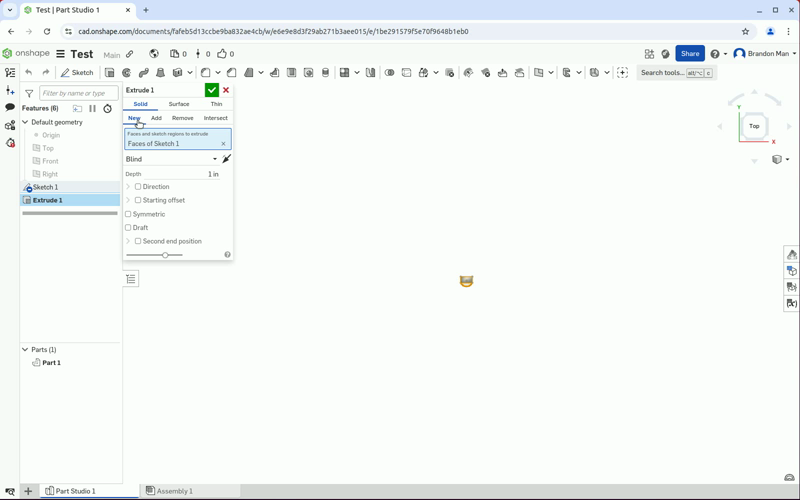
key(tab, 4)
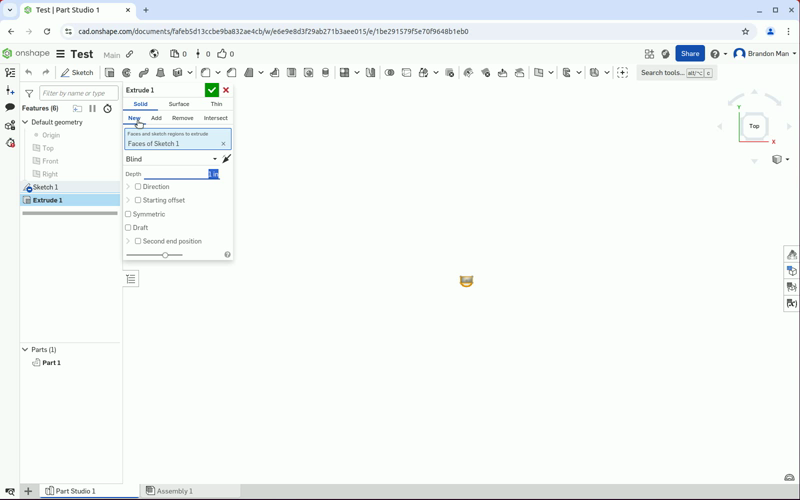
text(0.963)
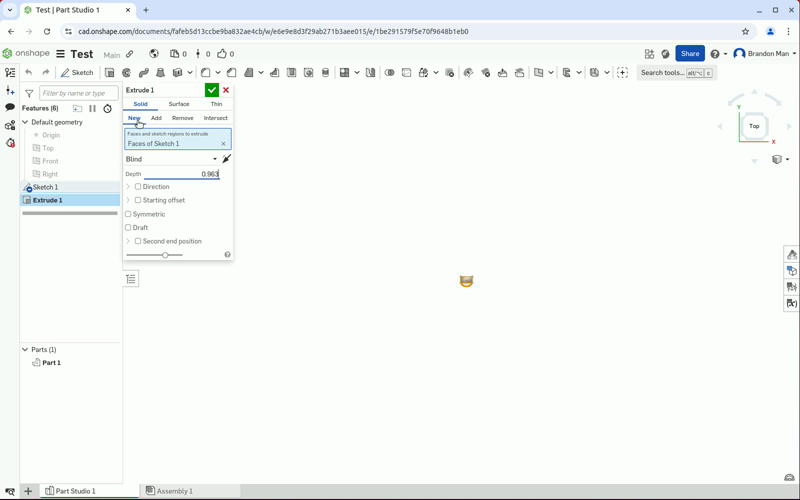
key(enter)
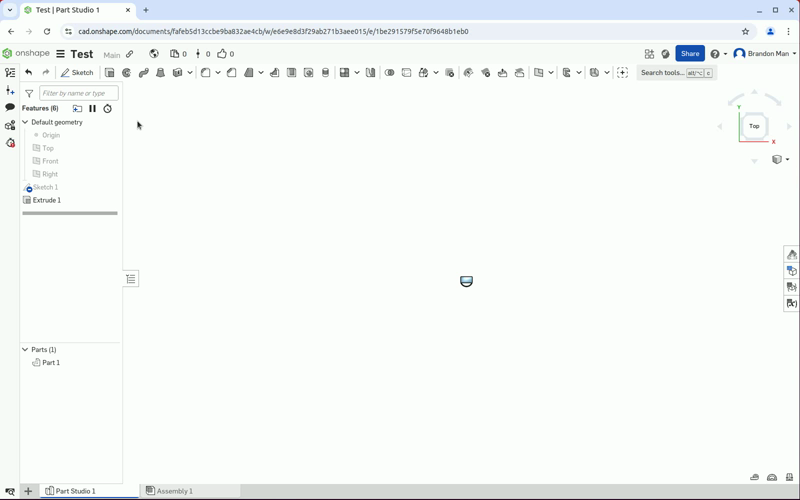
key(shift+h)
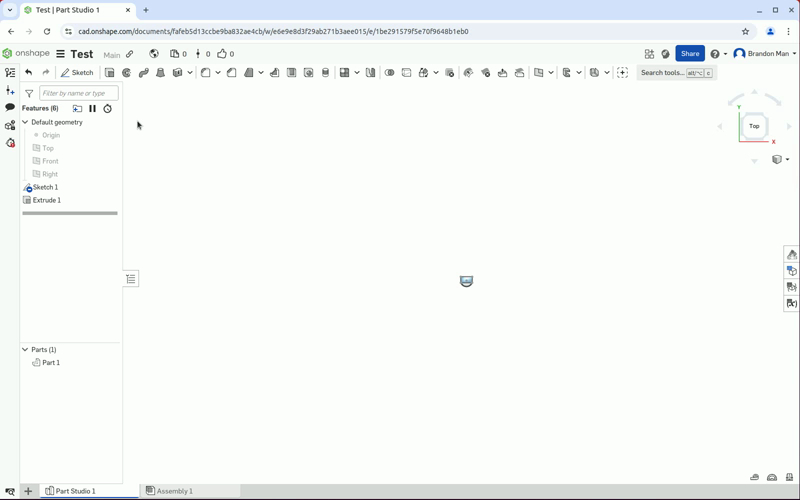
key(shift+h)
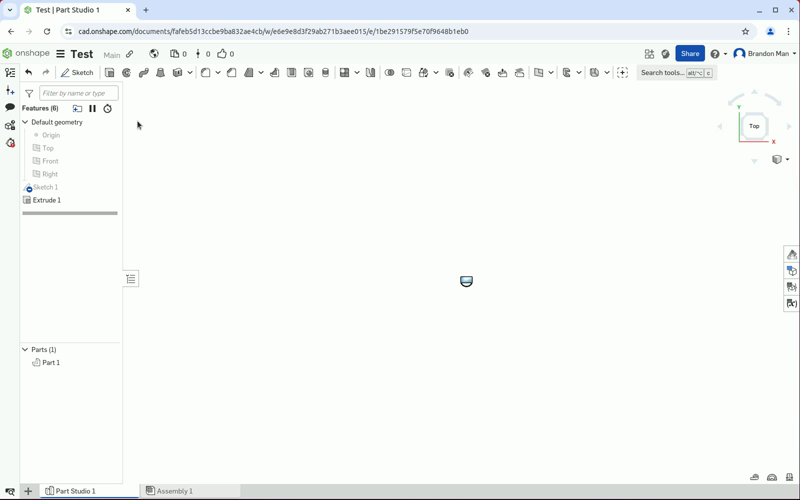
mouse_move(73, 189)
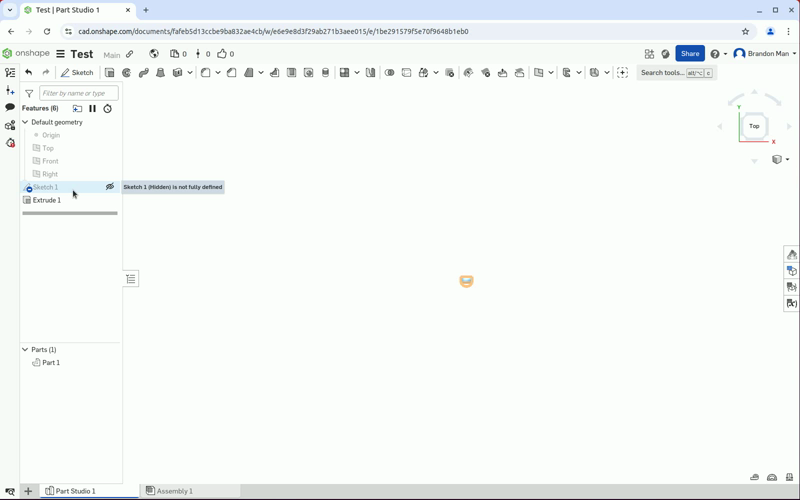
click(73, 189)
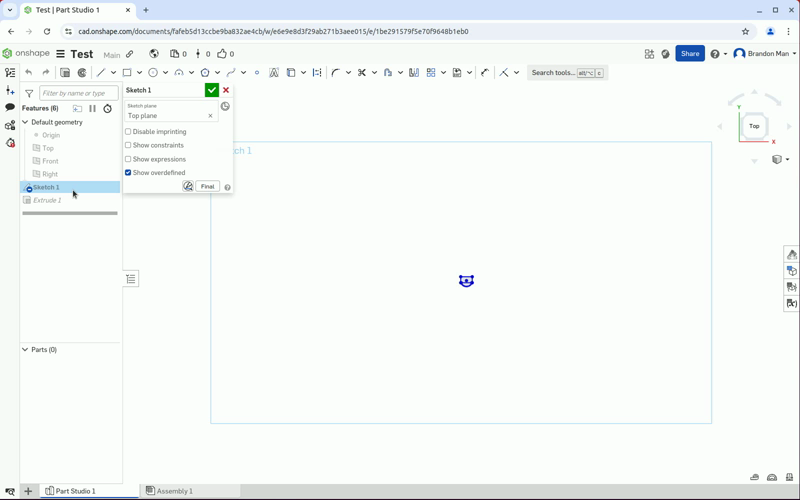
mouse_move(229, 92)
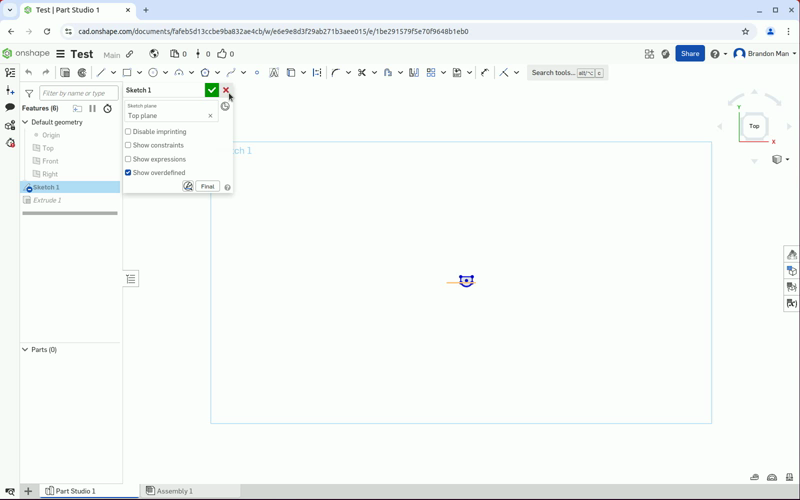
click(229, 92)
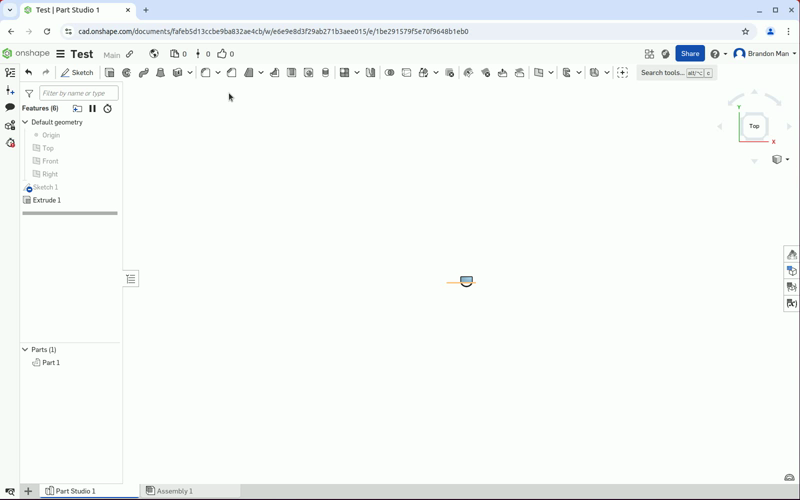
mouse_move(73, 352)
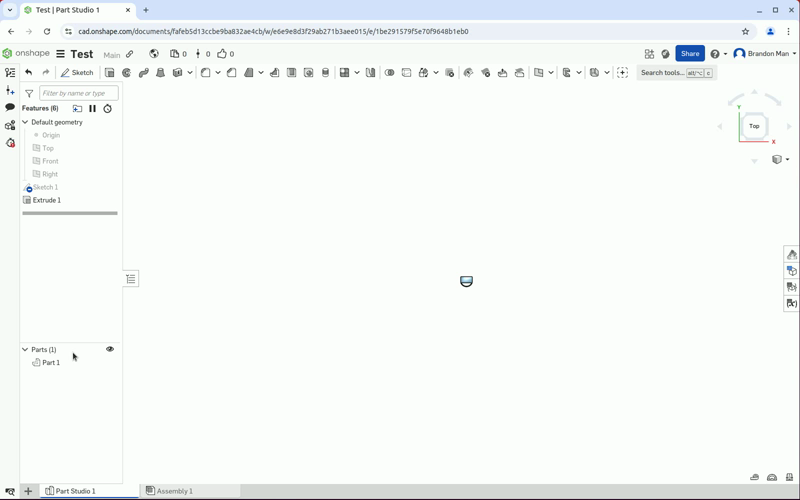
key(y)
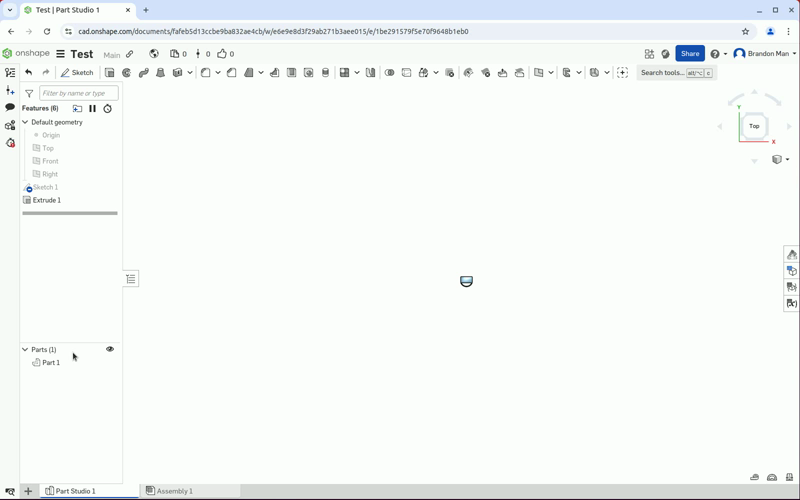
key(shift+p)
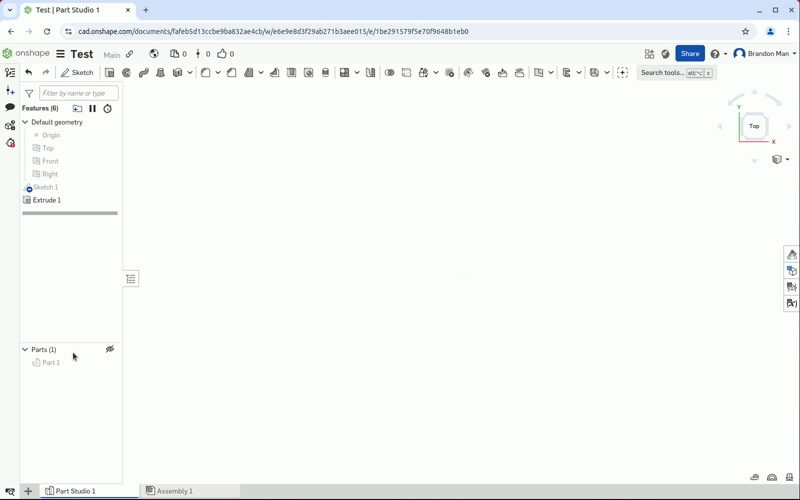
key(space)
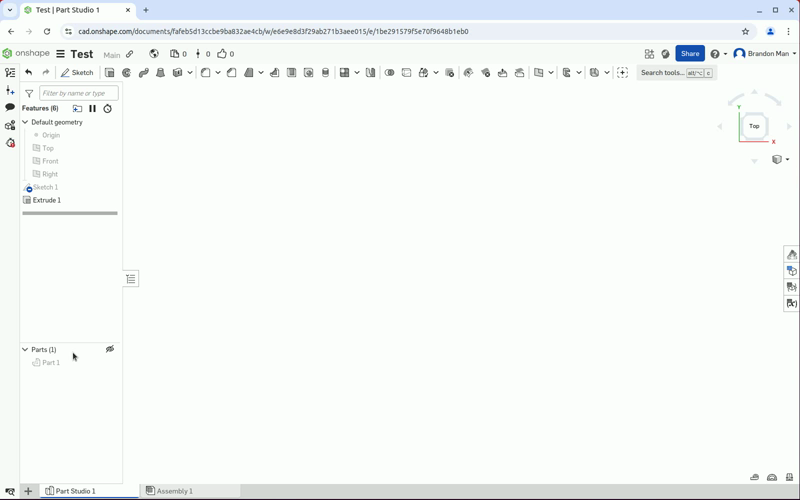
key_down(shift)
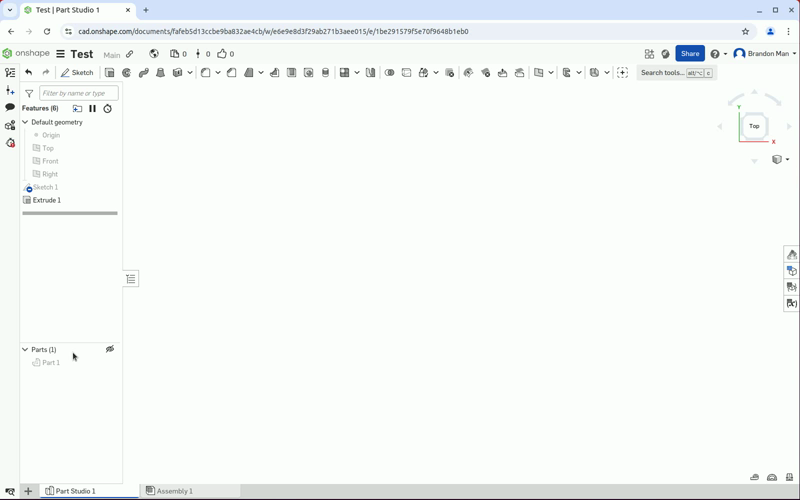
key(up)
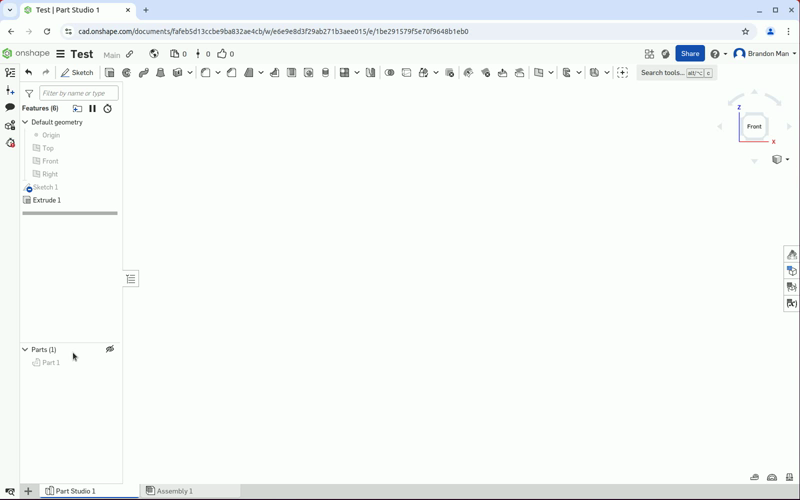
key_up(shift)
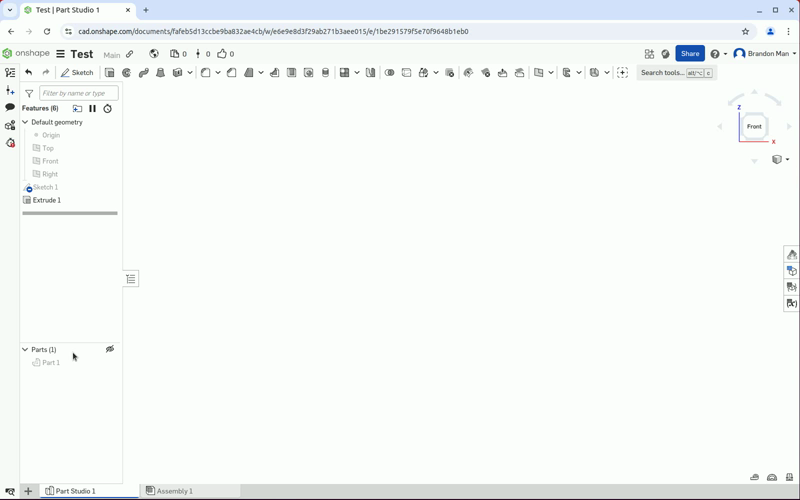
key(space)
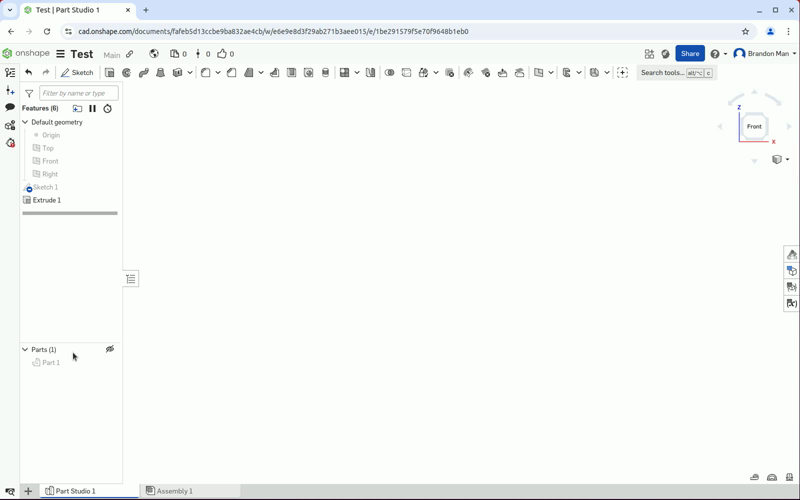
key_down(shift)
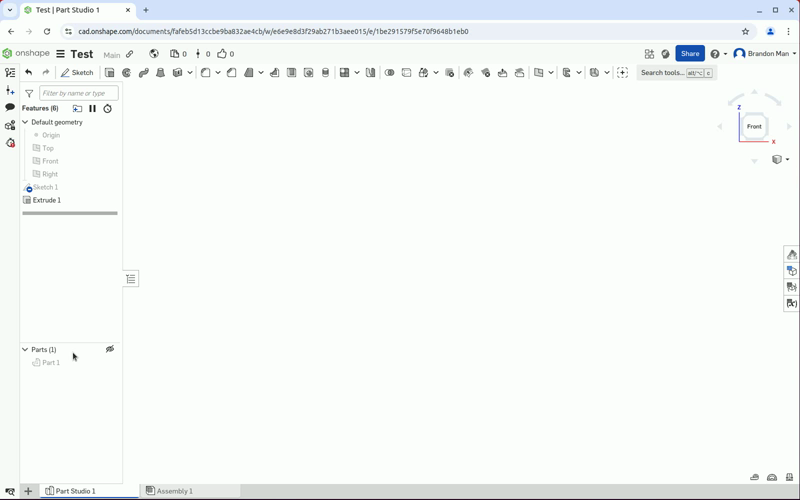
key(left)
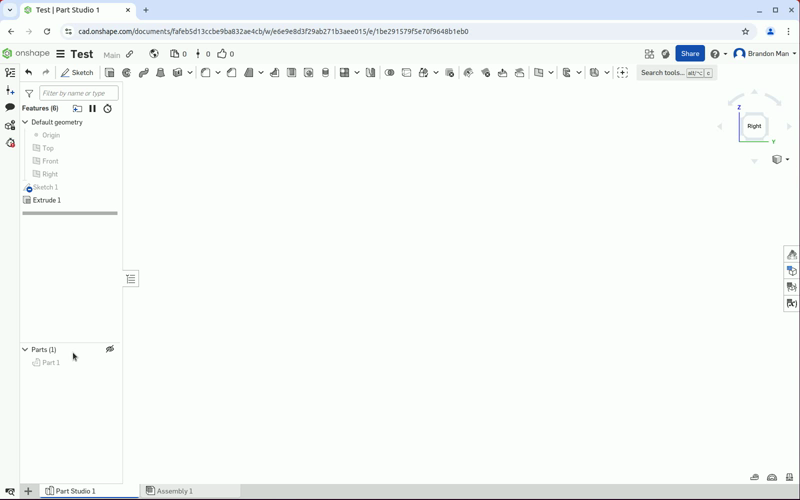
key_up(shift)
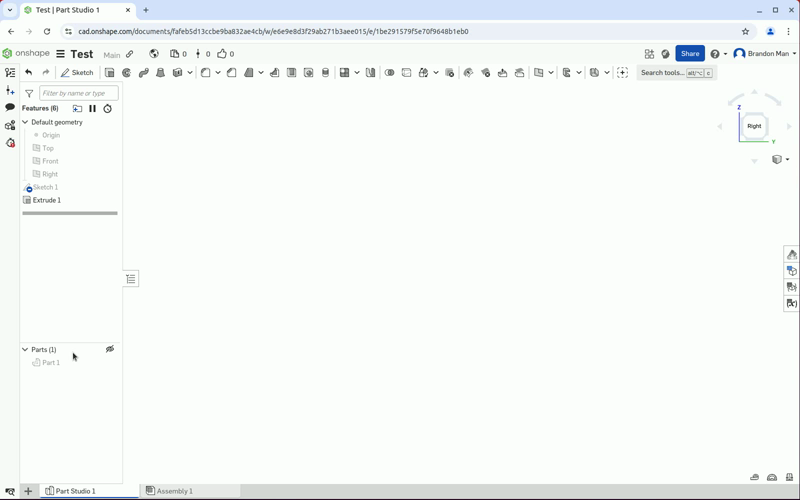
mouse_move(73, 352)
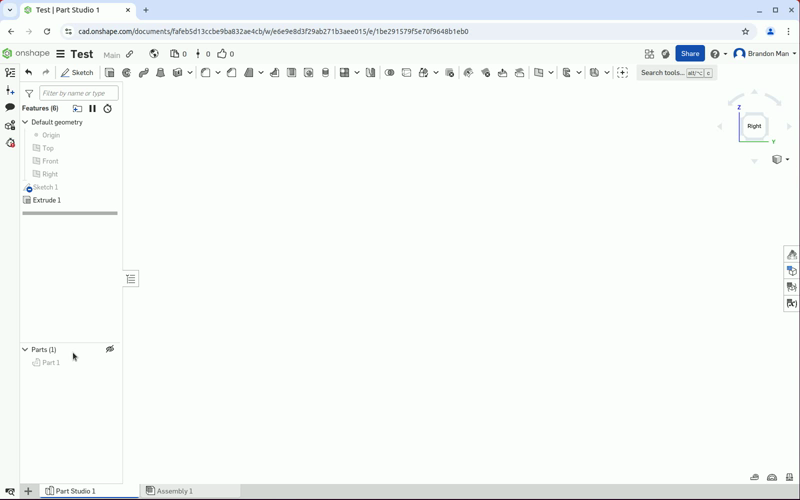
key(shift+y)
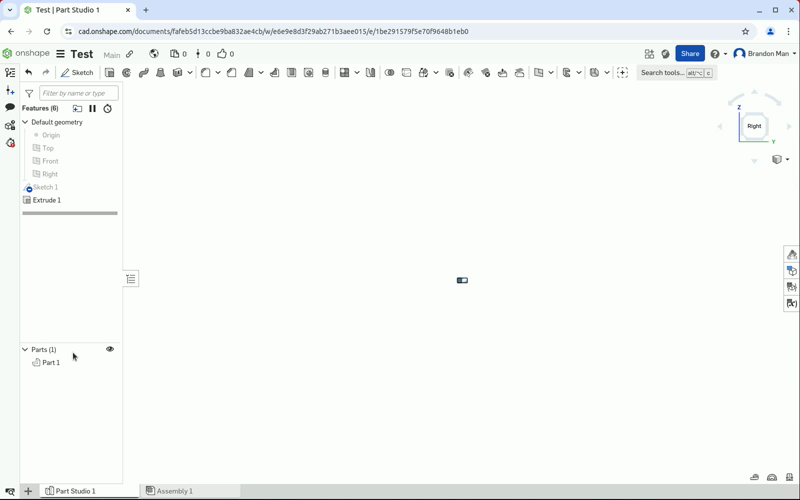
mouse_move(541, 75)
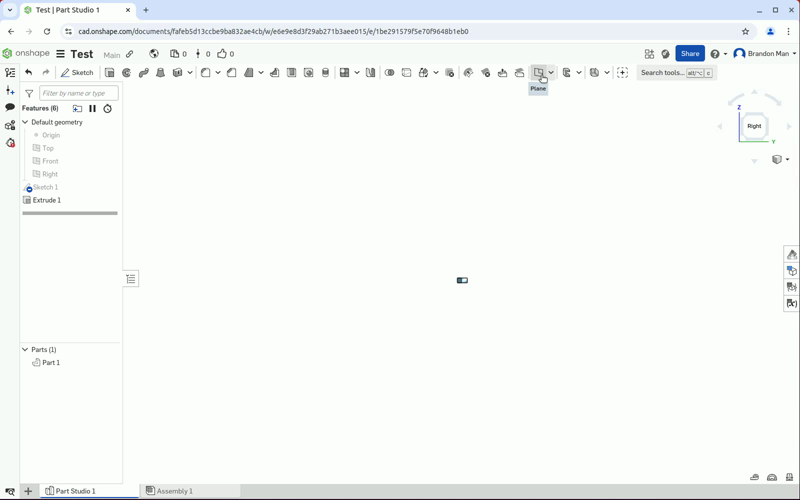
click(541, 75)
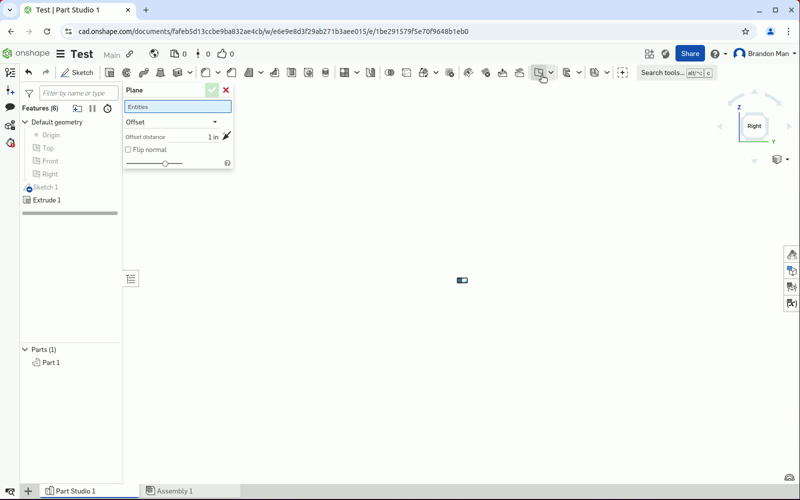
mouse_move(73, 176)
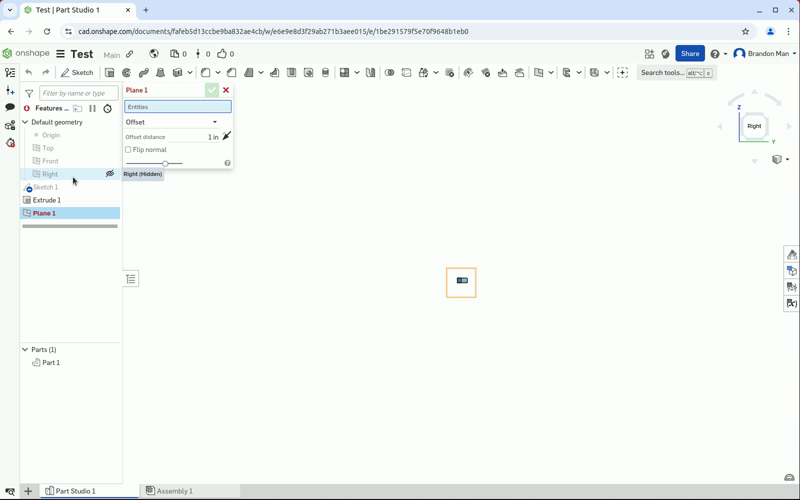
click(73, 176)
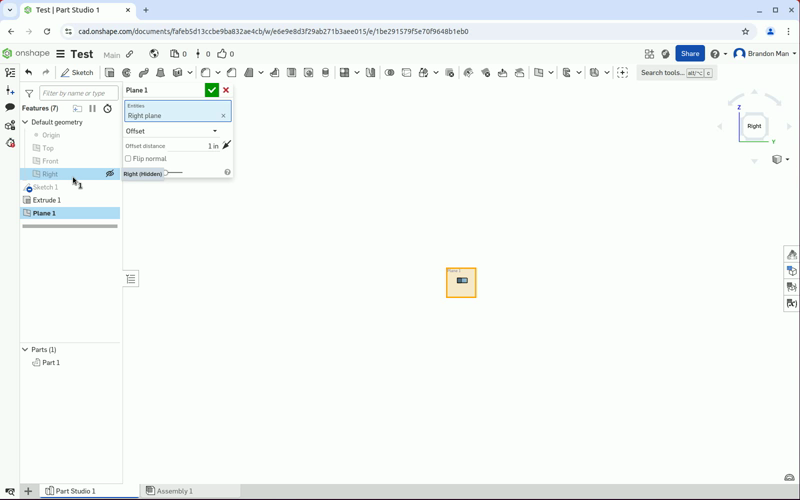
key(tab, 2)
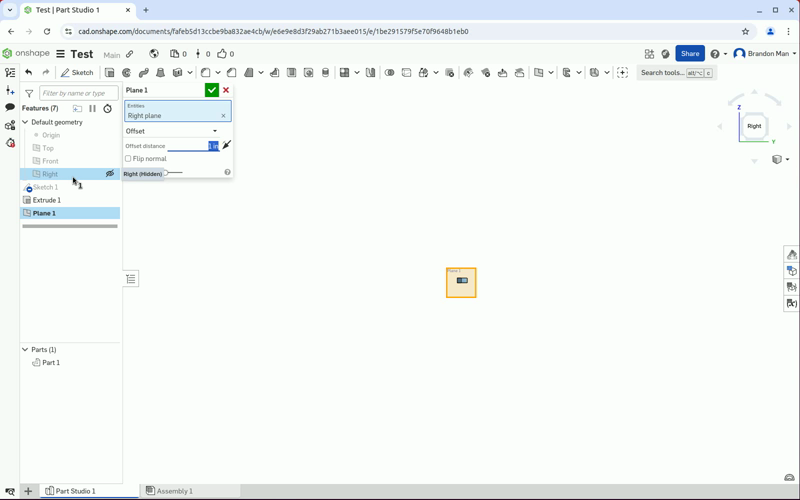
text(2.157)
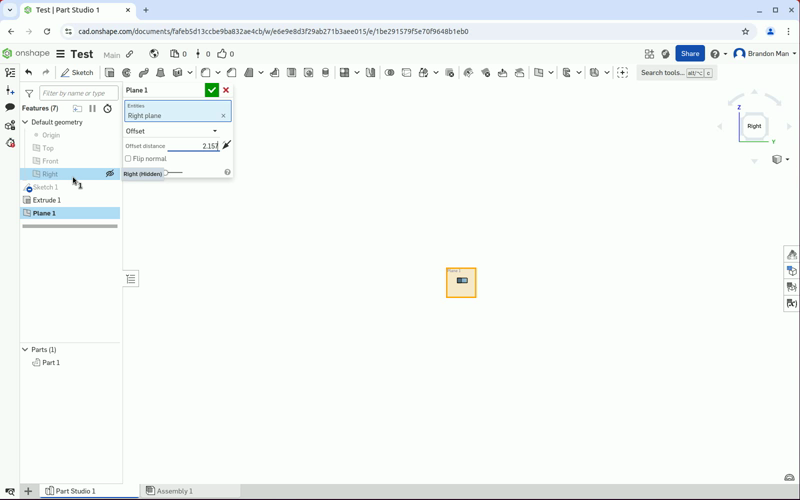
key(enter, 2)
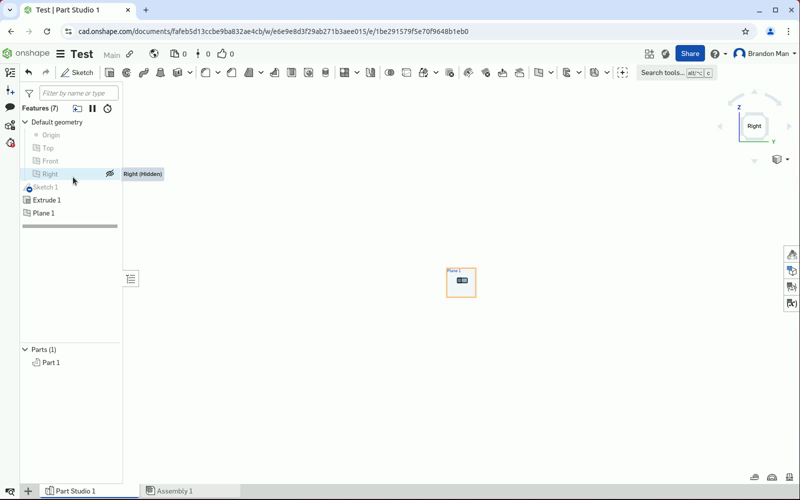
key(shift+s)
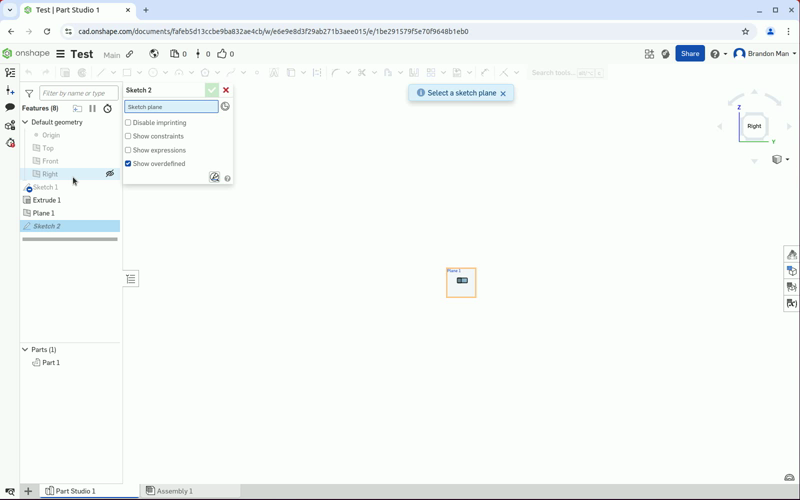
mouse_move(73, 215)
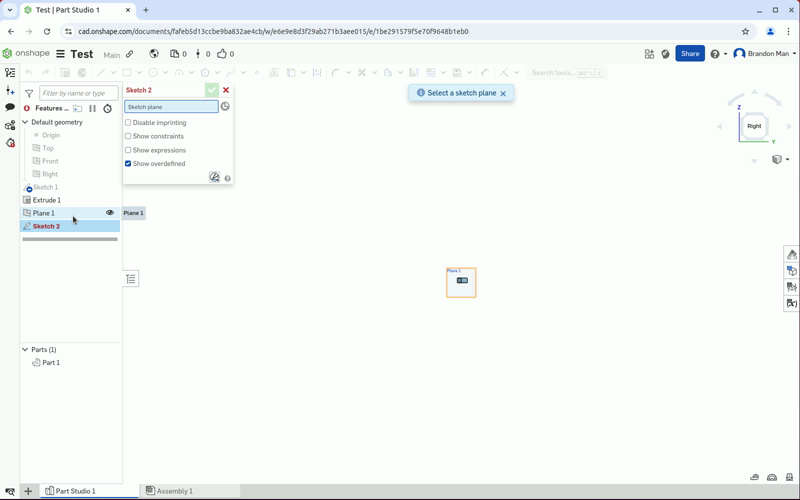
click(73, 215)
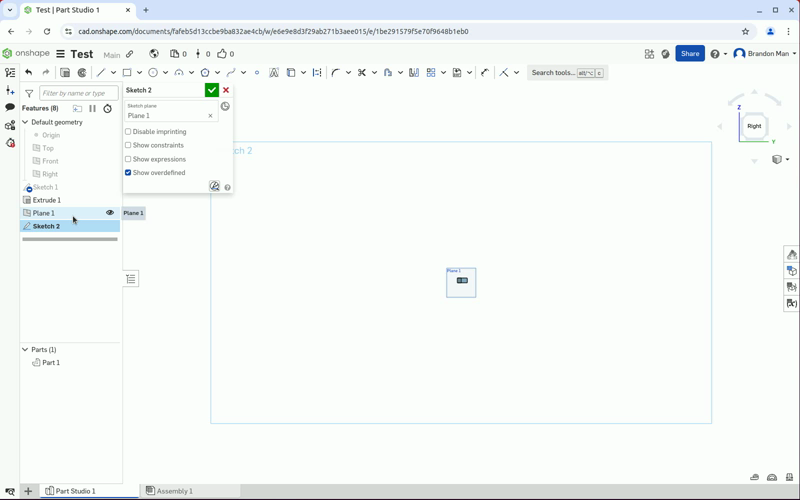
mouse_move(73, 352)
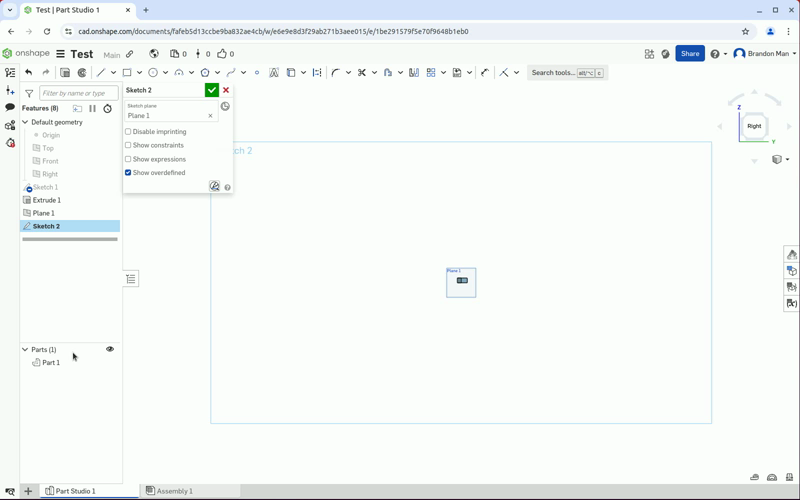
key(y)
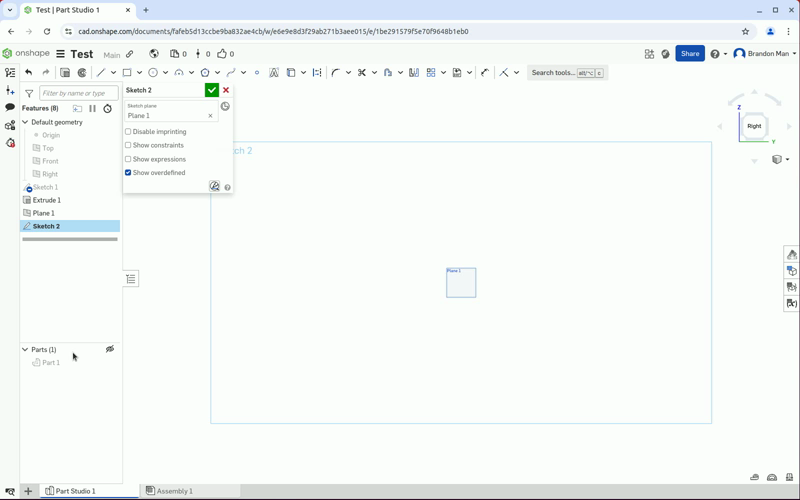
key(c)
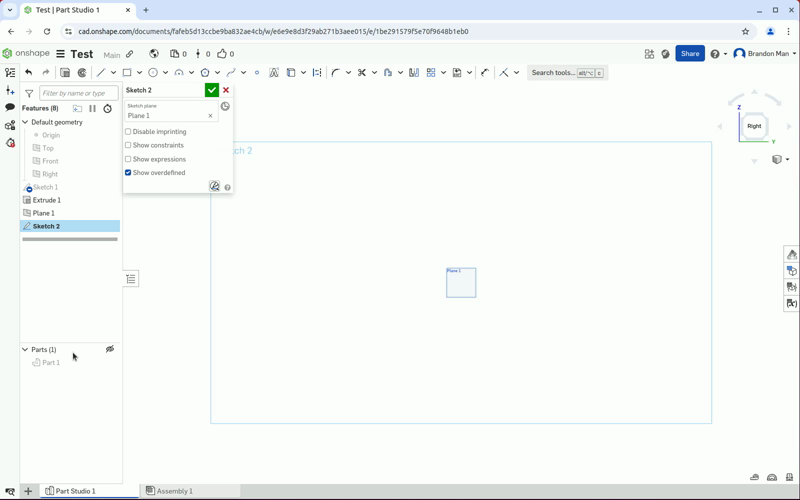
key_down(shift)
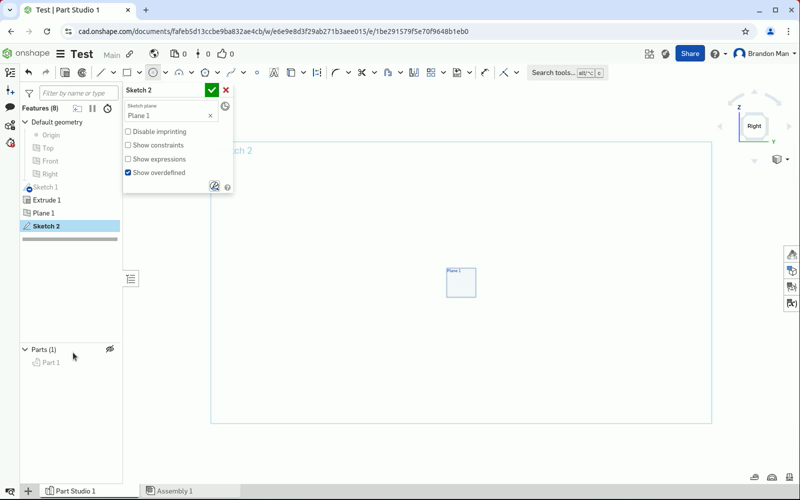
mouse_move(463, 280)
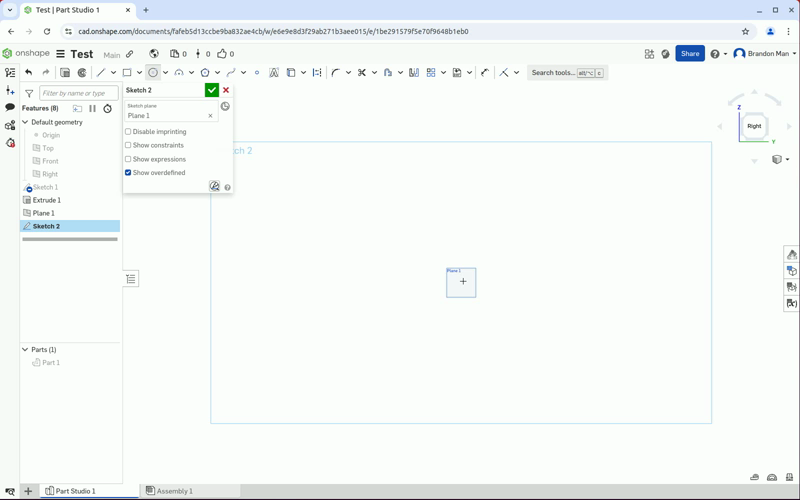
click(463, 280)
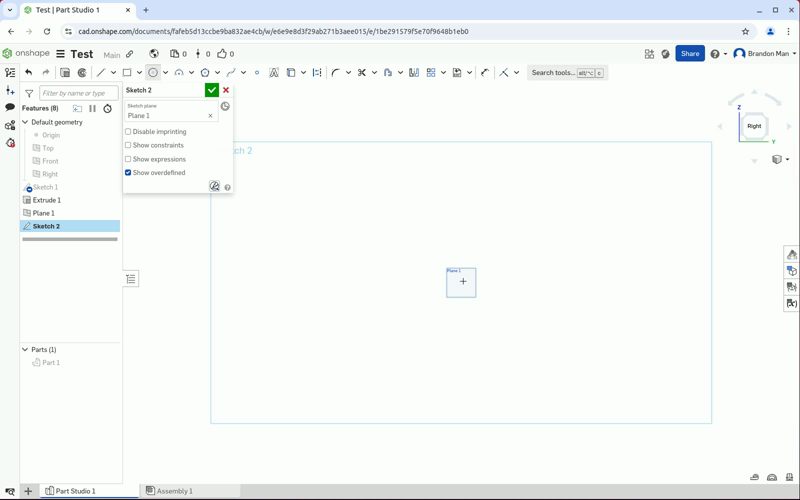
key_up(shift)
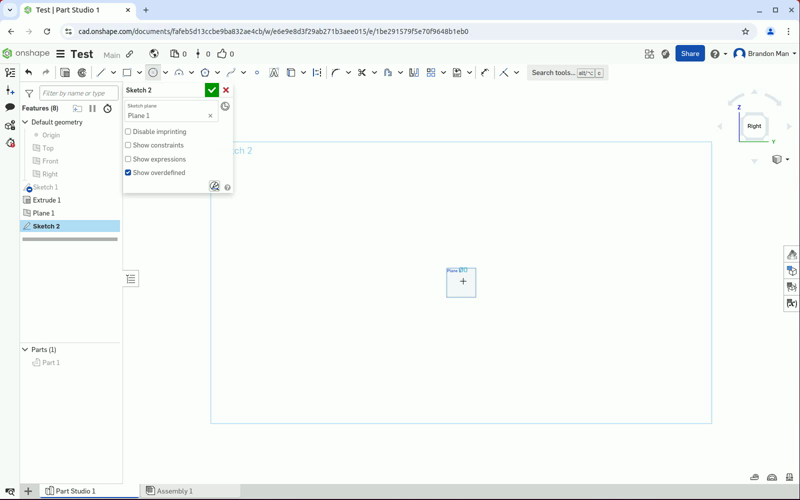
mouse_move(464, 280)
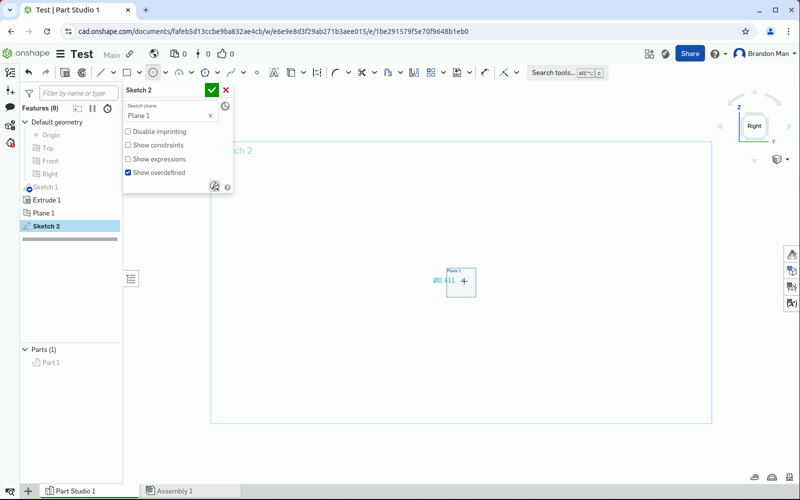
scroll(6)
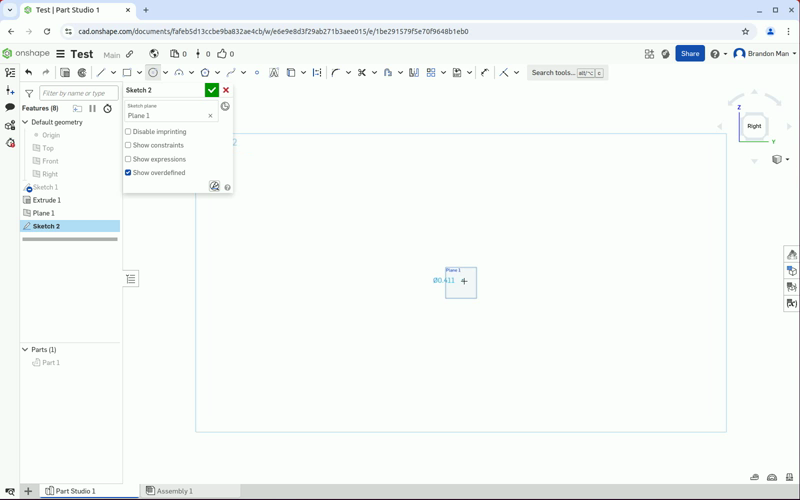
scroll(6)
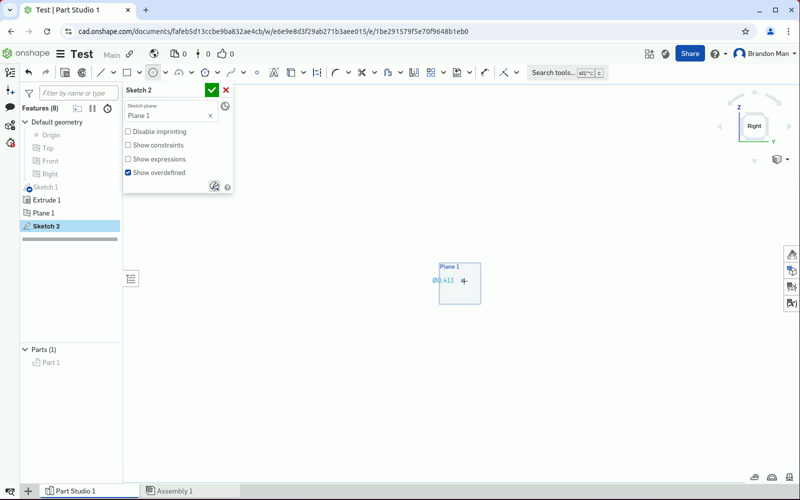
scroll(6)
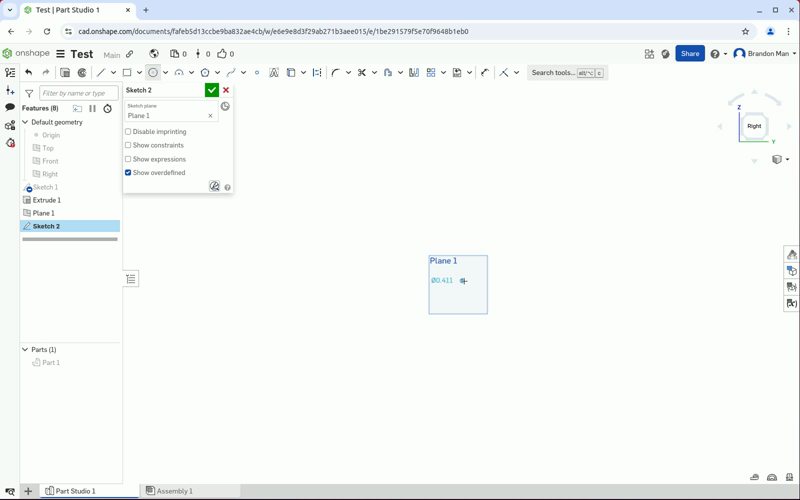
scroll(6)
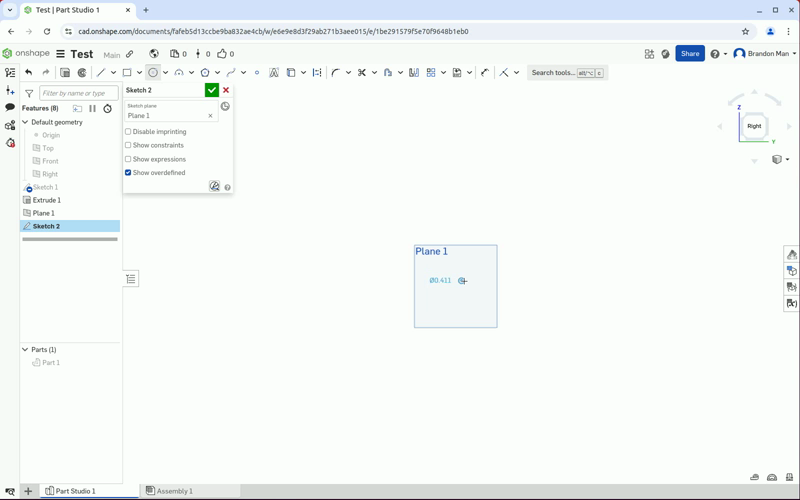
scroll(6)
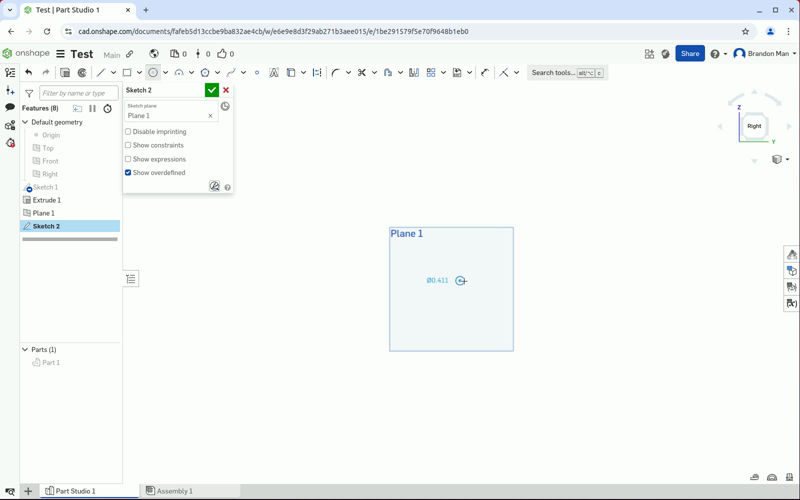
scroll(6)
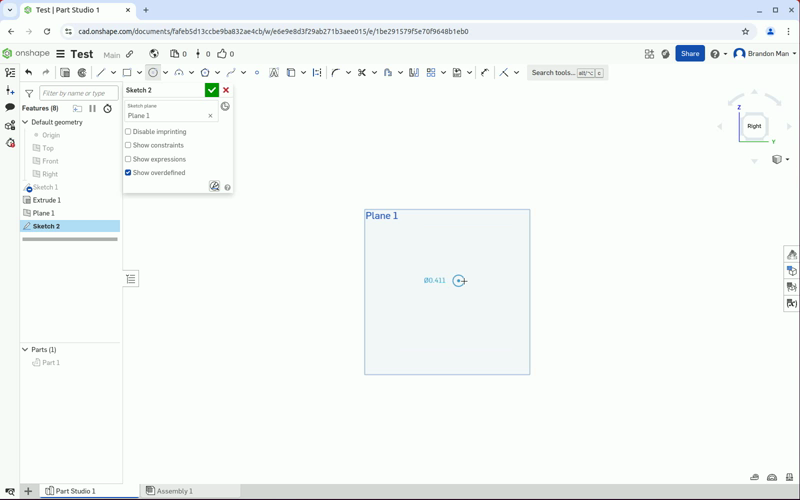
scroll(6)
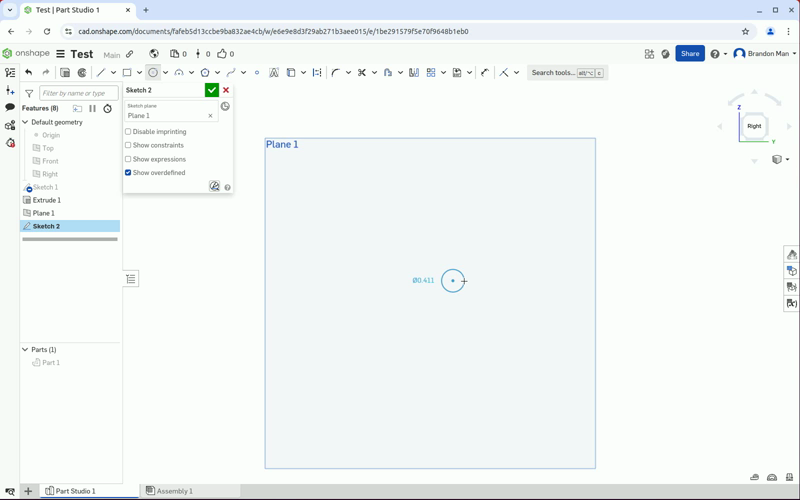
click(464, 280)
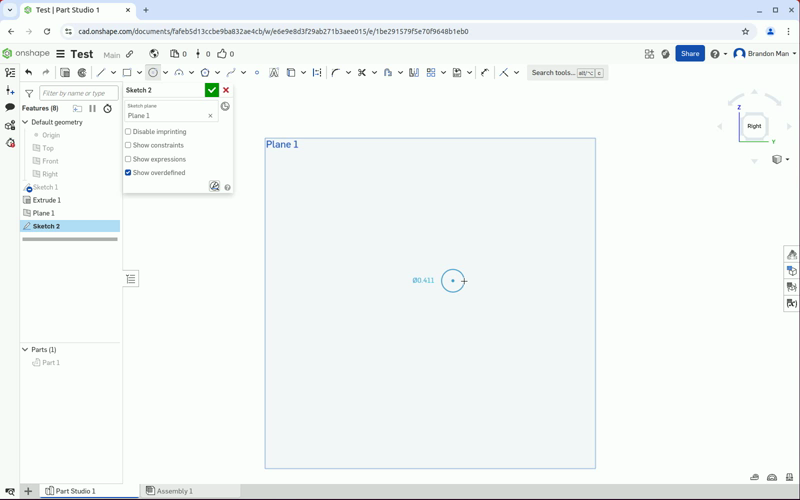
scroll(-6)
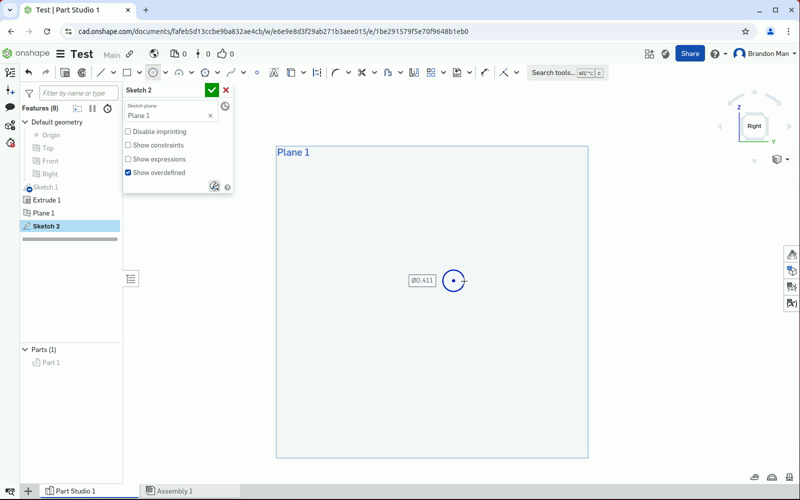
scroll(-6)
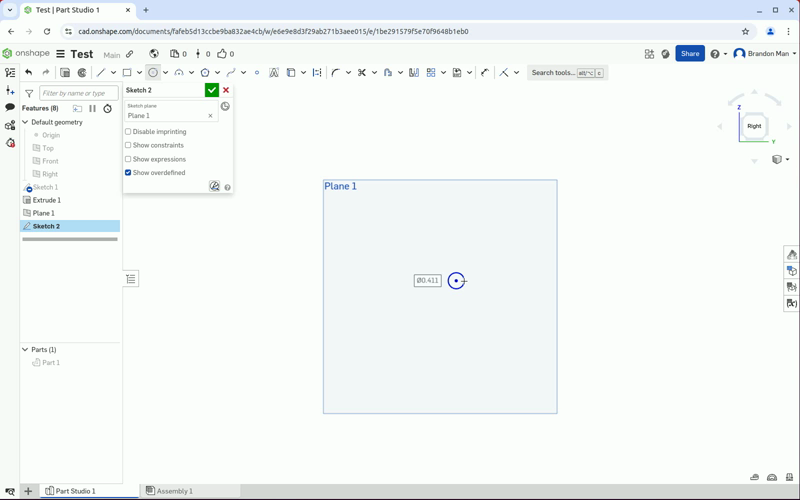
scroll(-6)
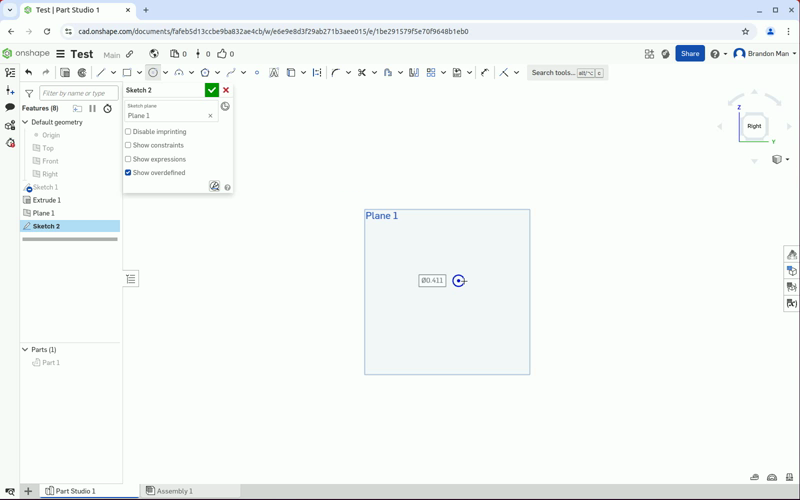
scroll(-6)
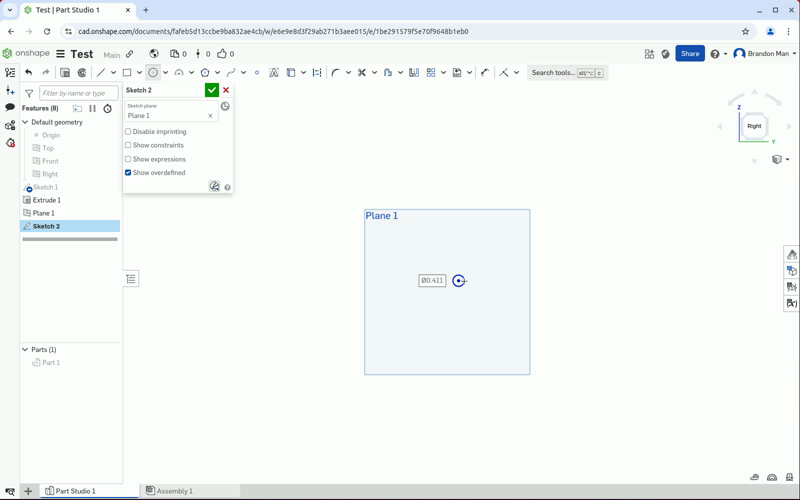
scroll(-6)
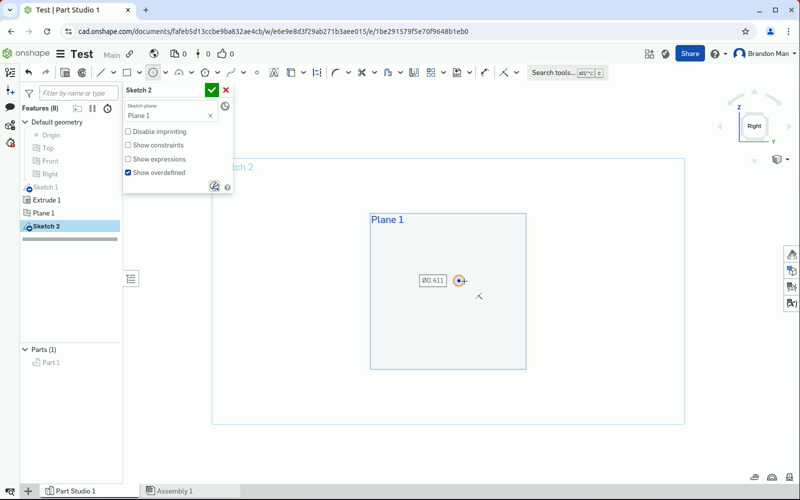
scroll(-6)
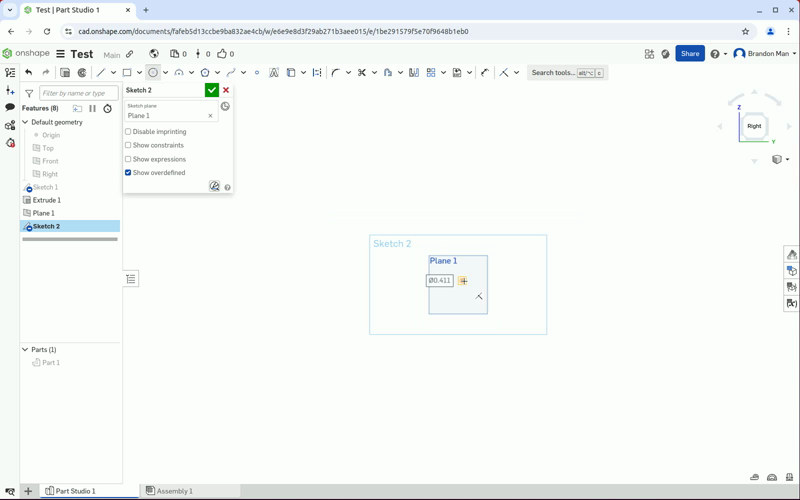
scroll(-6)
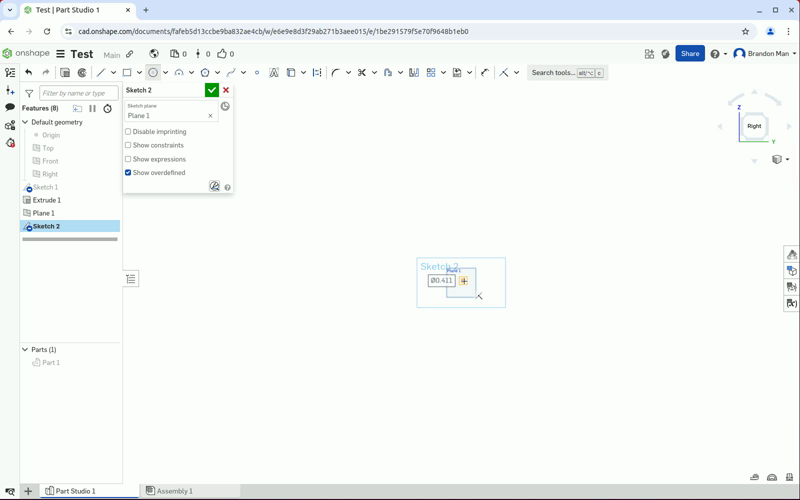
key(esc)
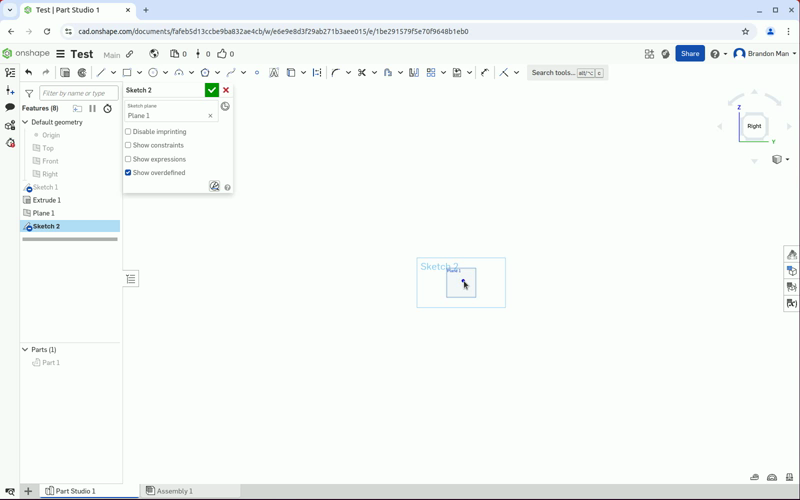
mouse_move(462, 280)
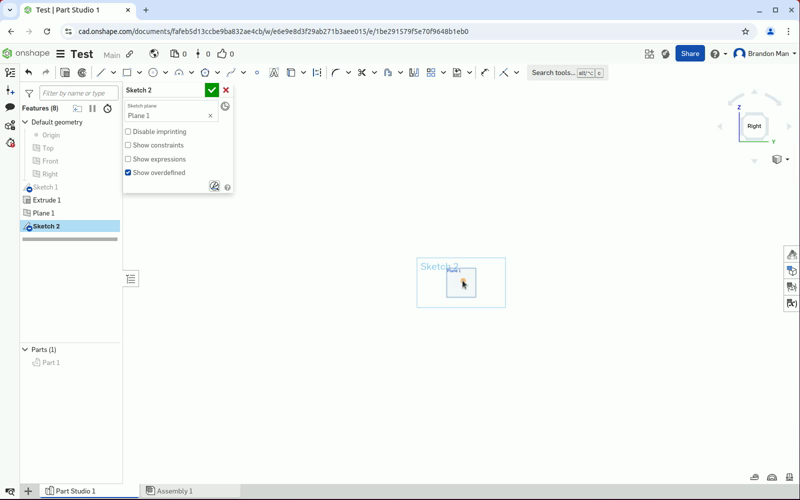
scroll(6)
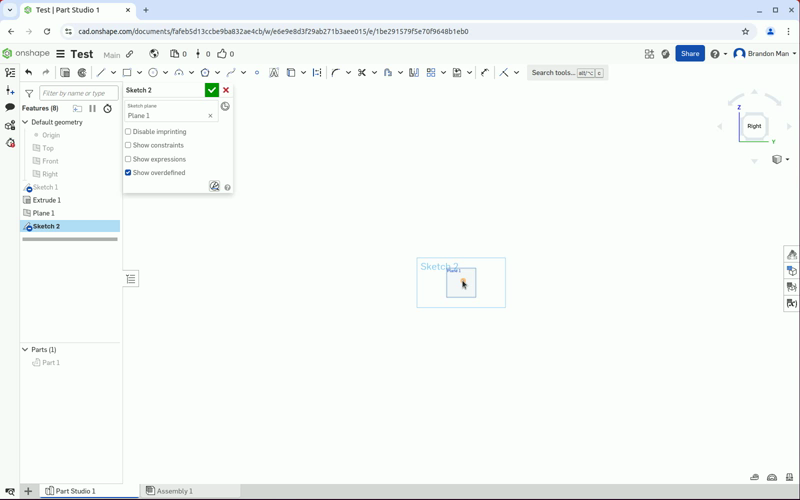
scroll(6)
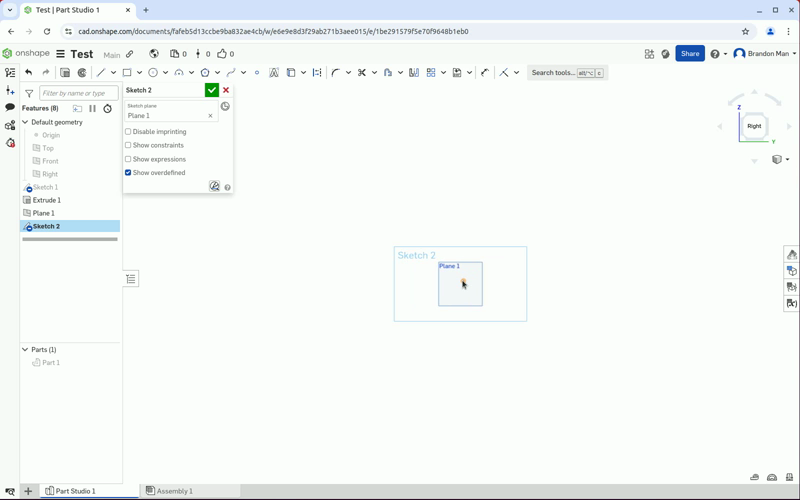
scroll(6)
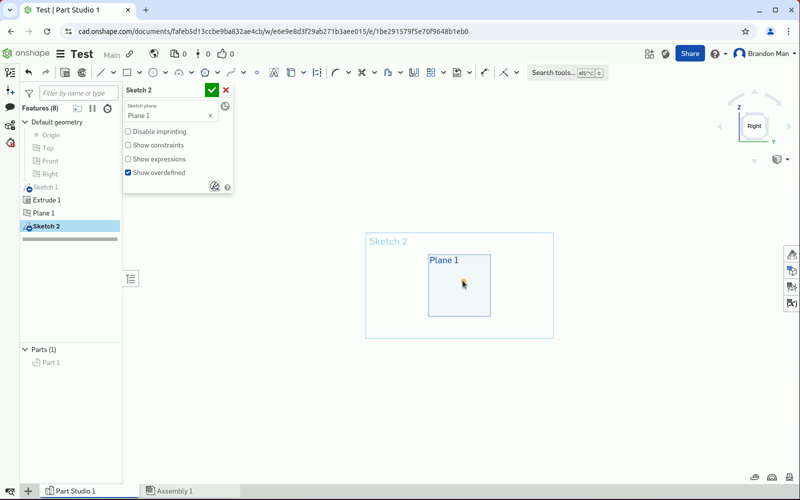
scroll(6)
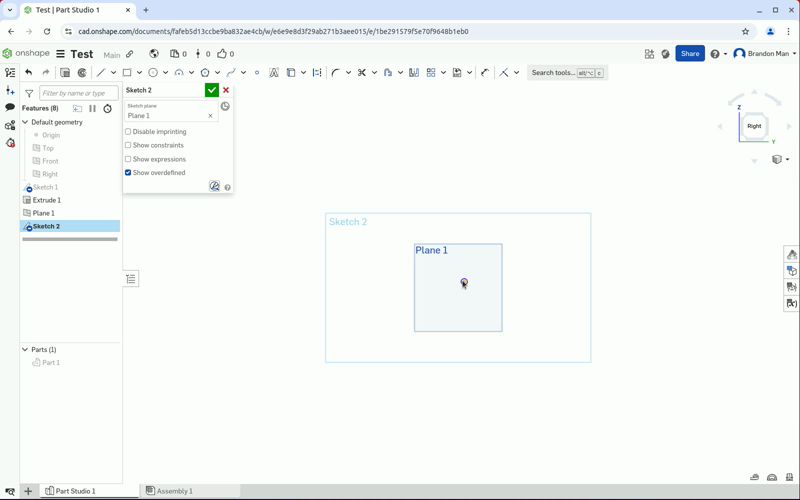
scroll(6)
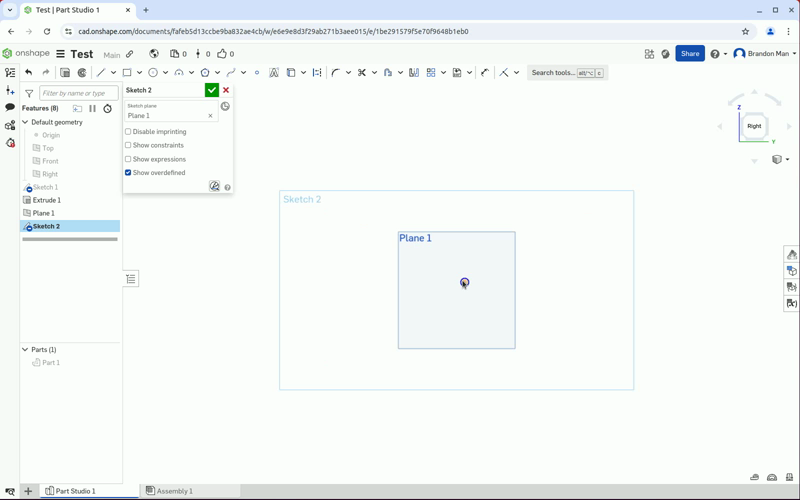
scroll(6)
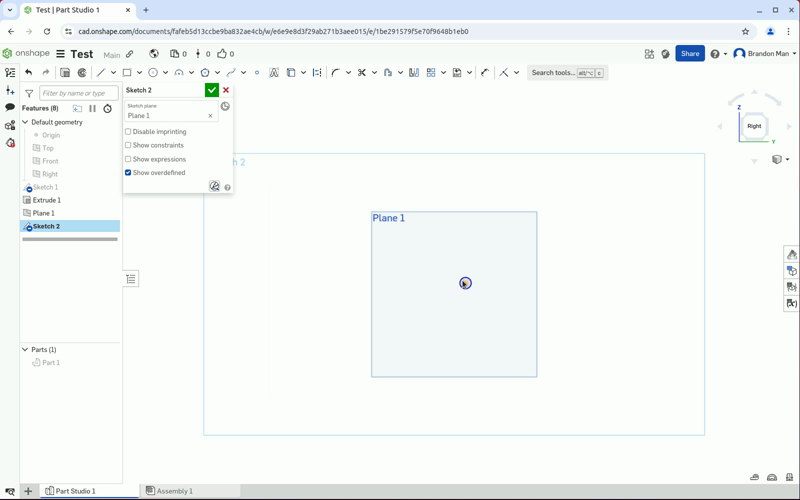
scroll(6)
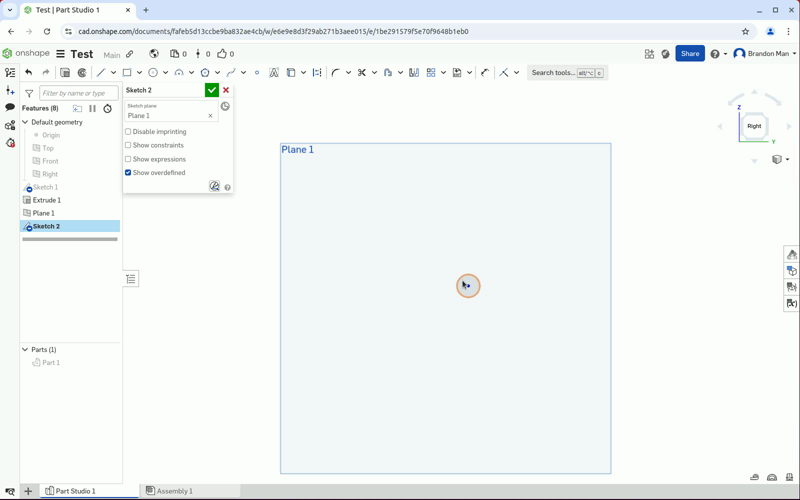
click(462, 280)
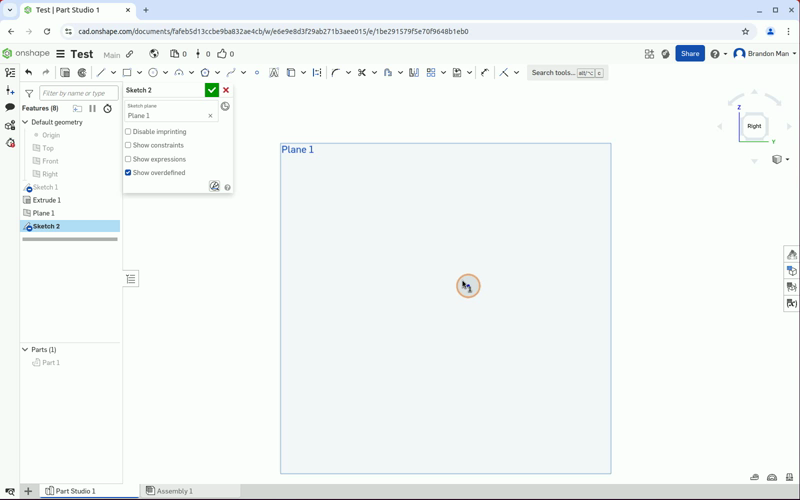
scroll(-6)
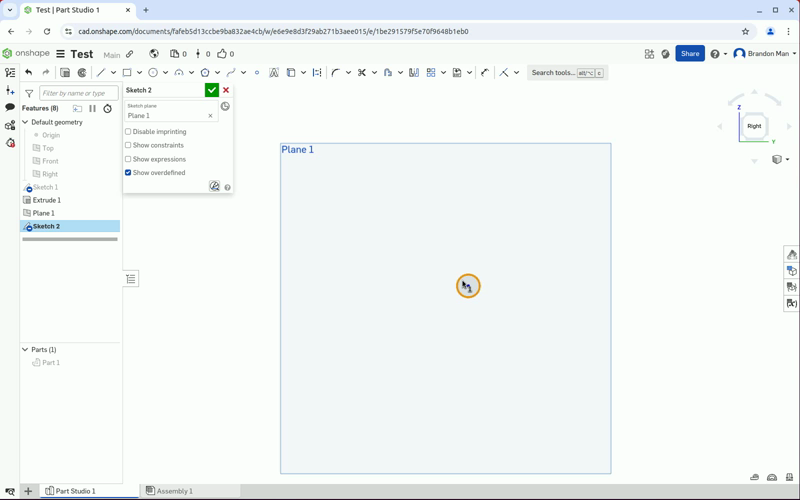
scroll(-6)
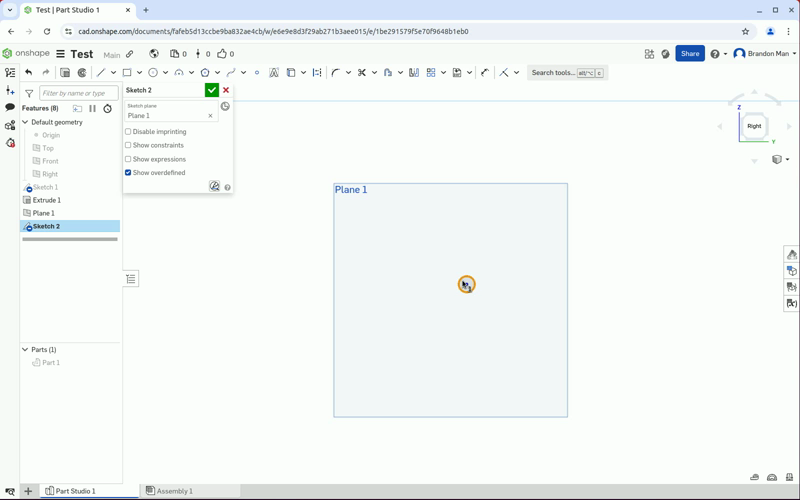
scroll(-6)
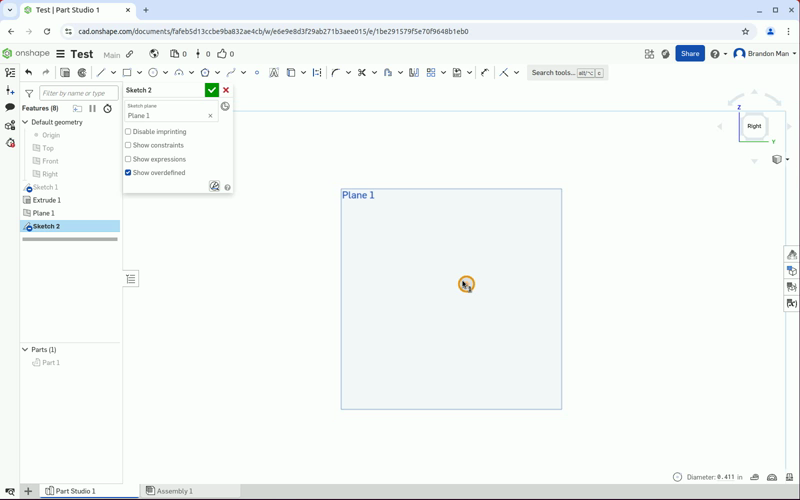
scroll(-6)
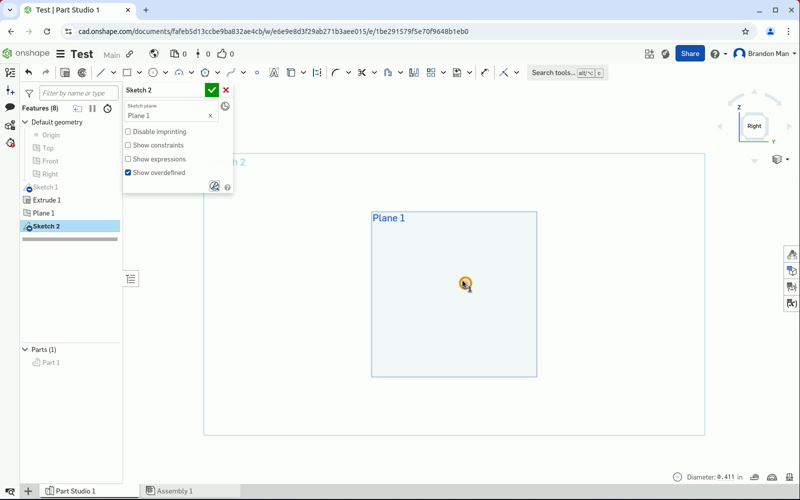
scroll(-6)
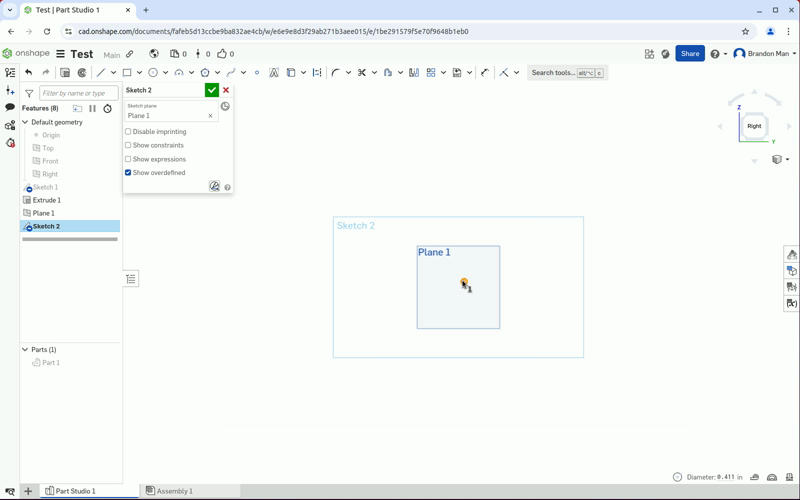
scroll(-6)
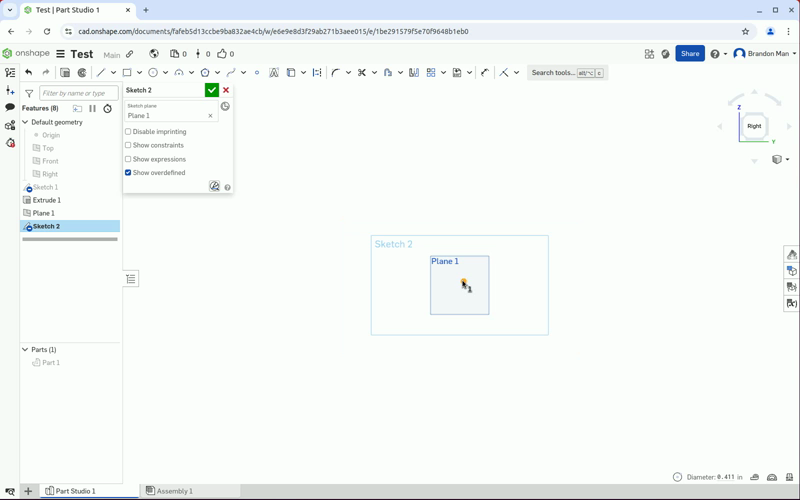
scroll(-6)
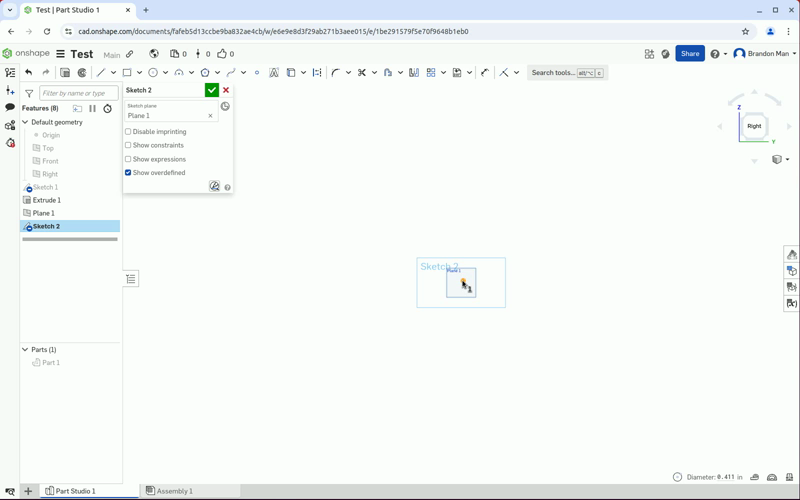
mouse_move(73, 352)
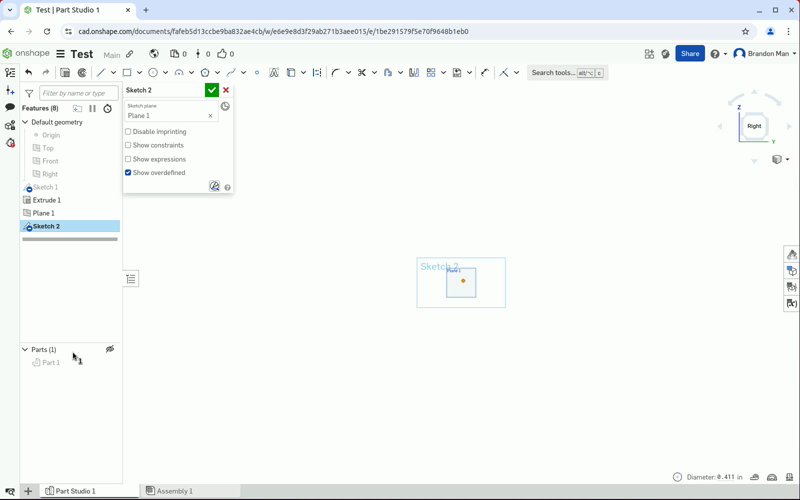
key(shift+y)
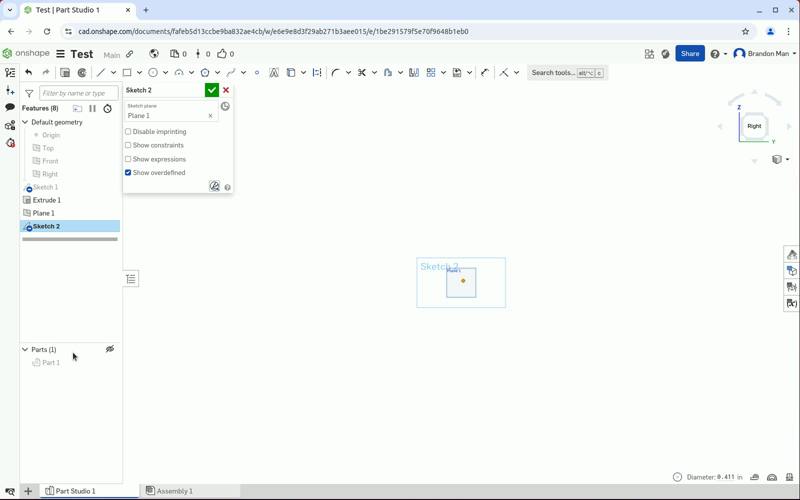
key(shift+e)
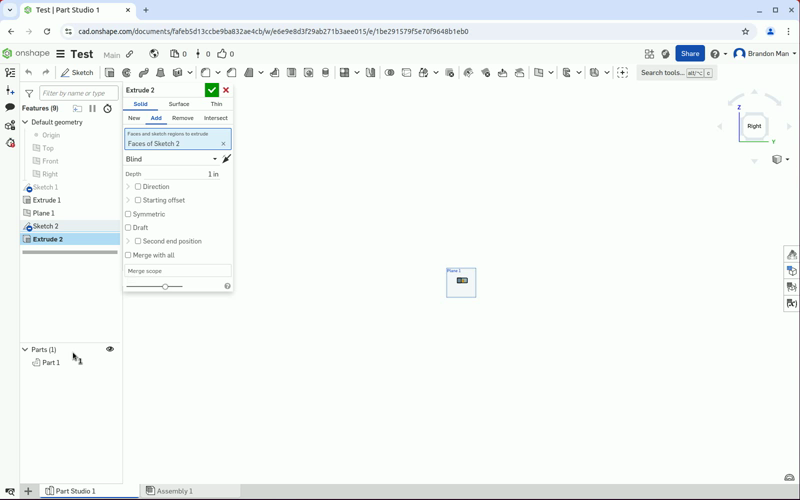
mouse_move(143, 106)
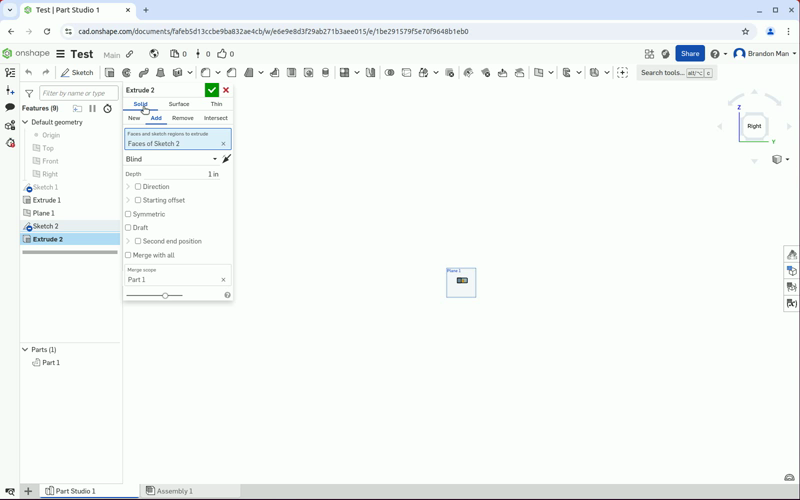
click(143, 106)
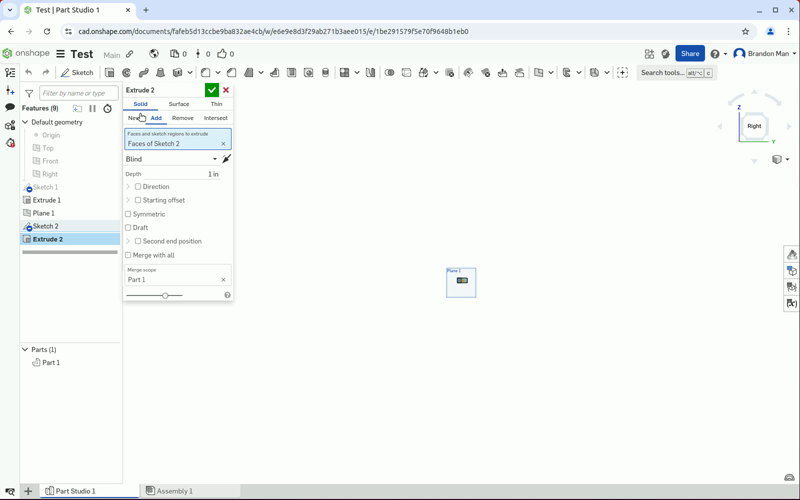
mouse_move(137, 120)
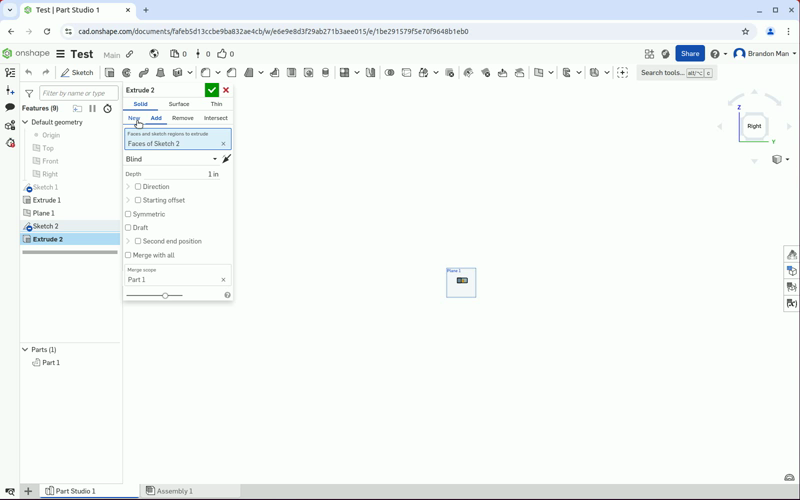
click(137, 120)
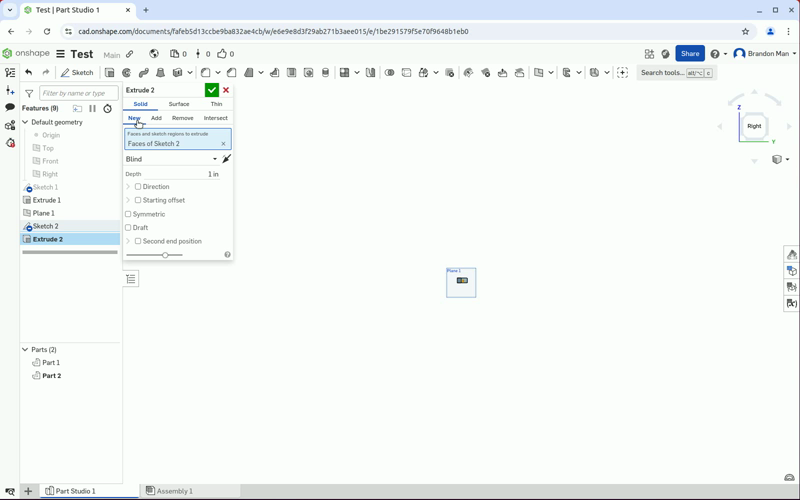
key(tab, 4)
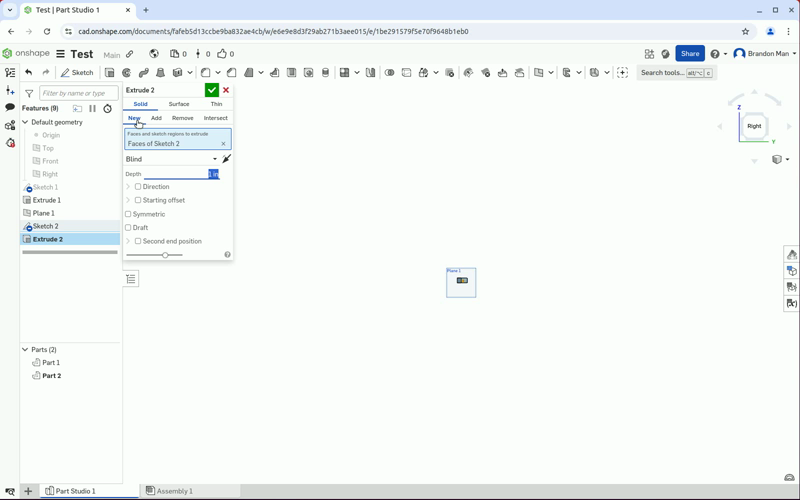
text(20.701)
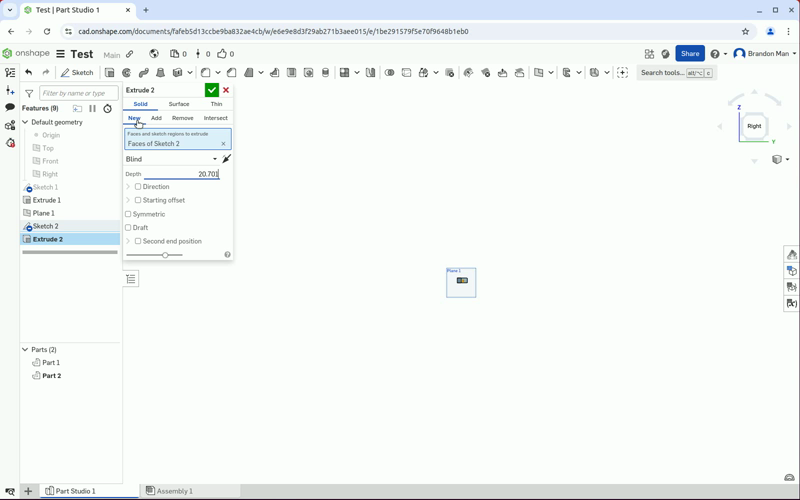
key(enter)
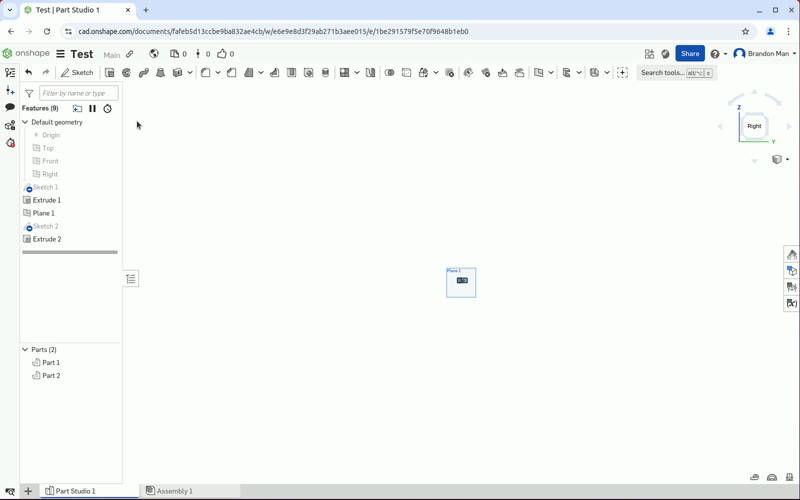
key(shift+h)
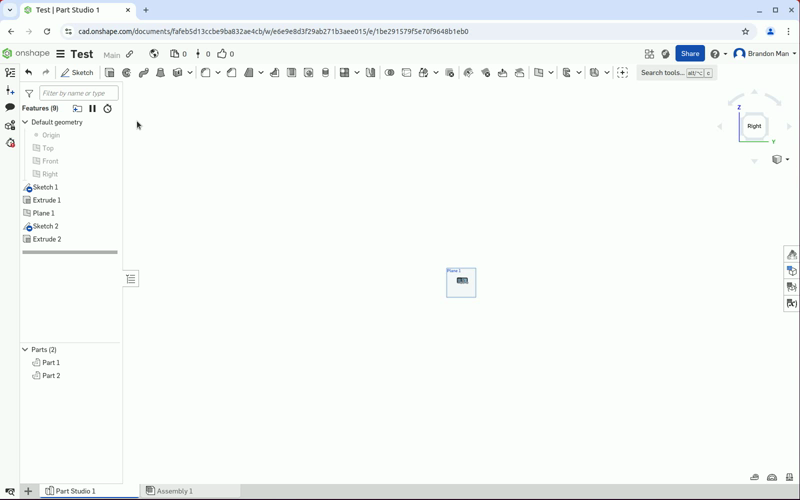
key(shift+h)
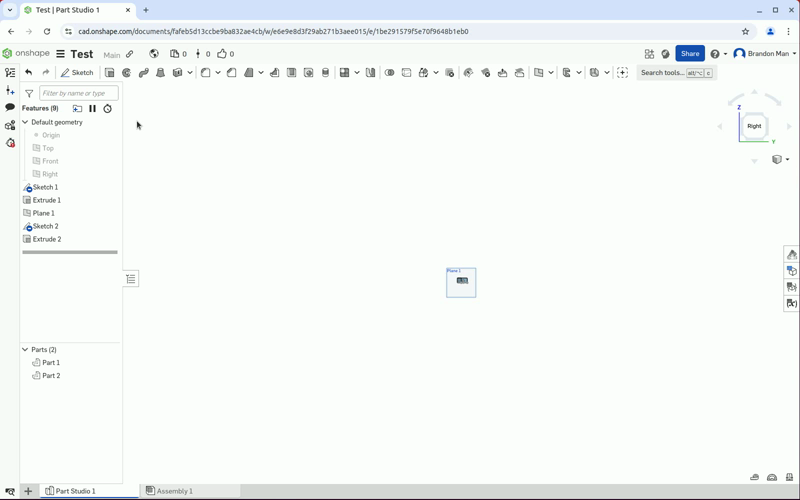
key(shift+7)
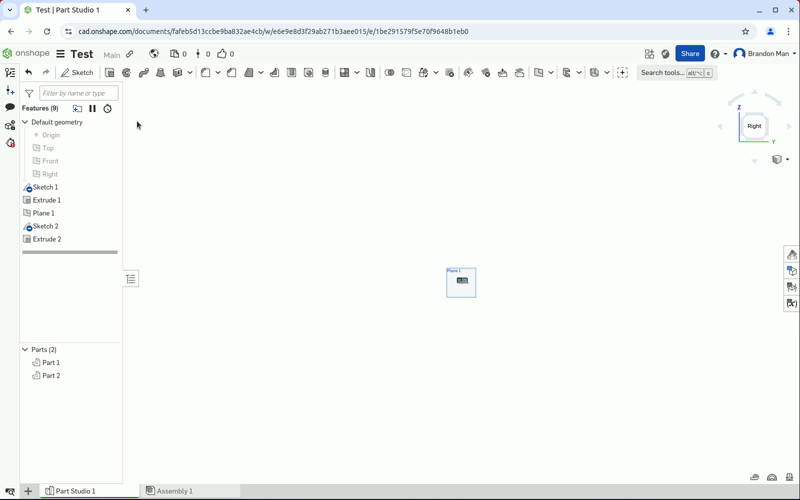
key(right, 2)
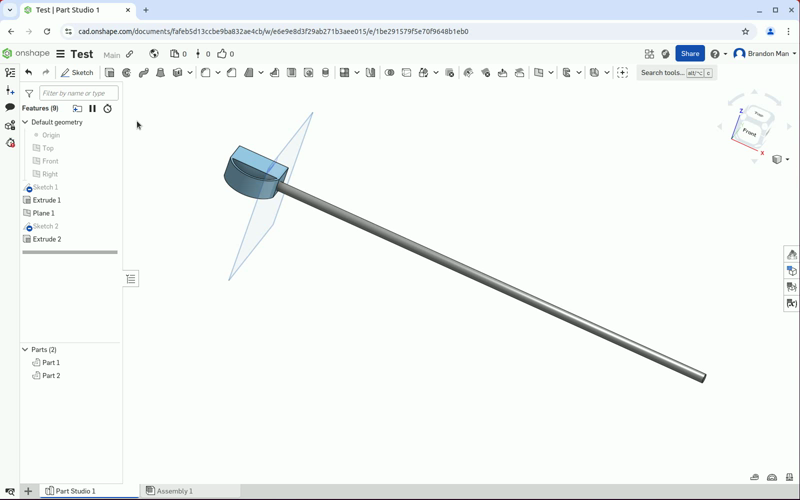
key(down, 2)
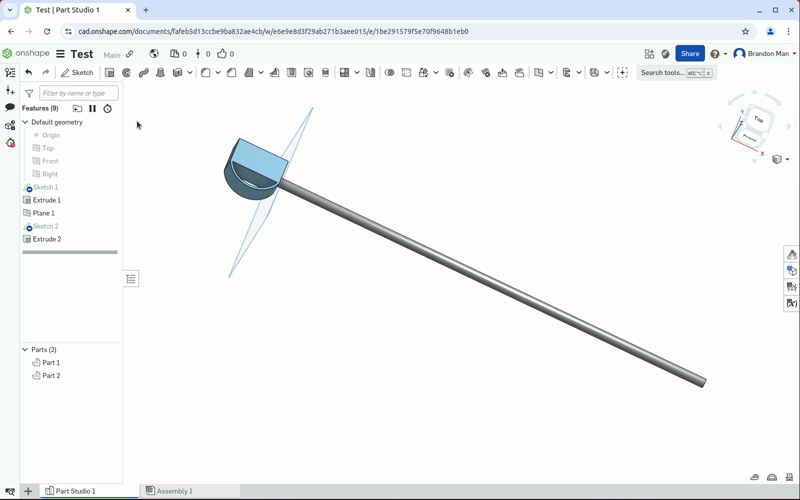
key(up, 2)
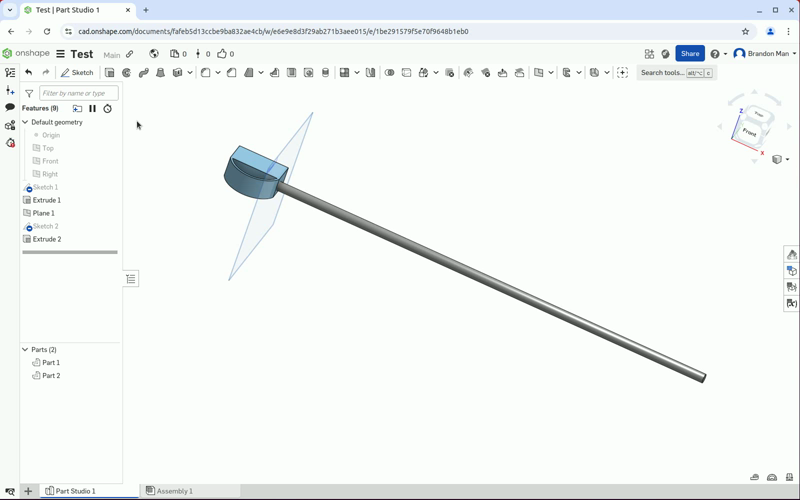
key(left, 2)
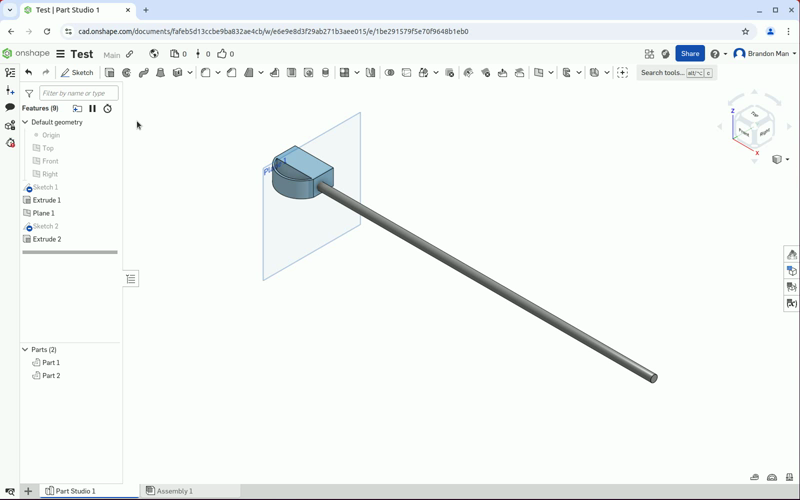
mouse_move(73, 189)
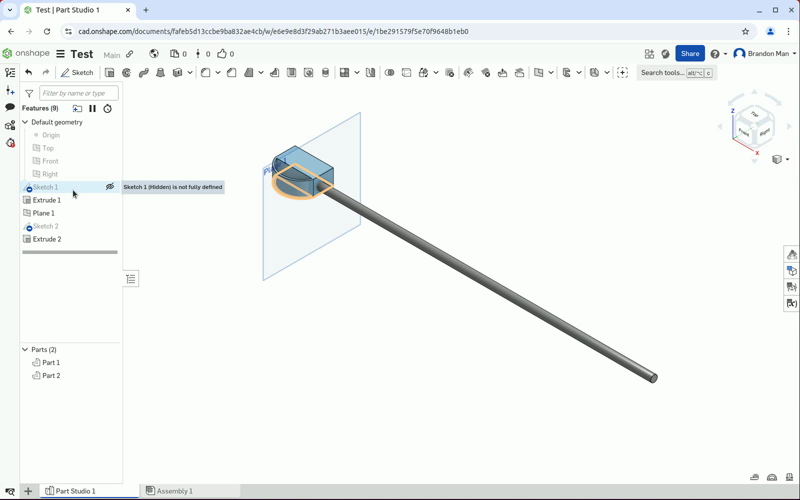
click(73, 189)